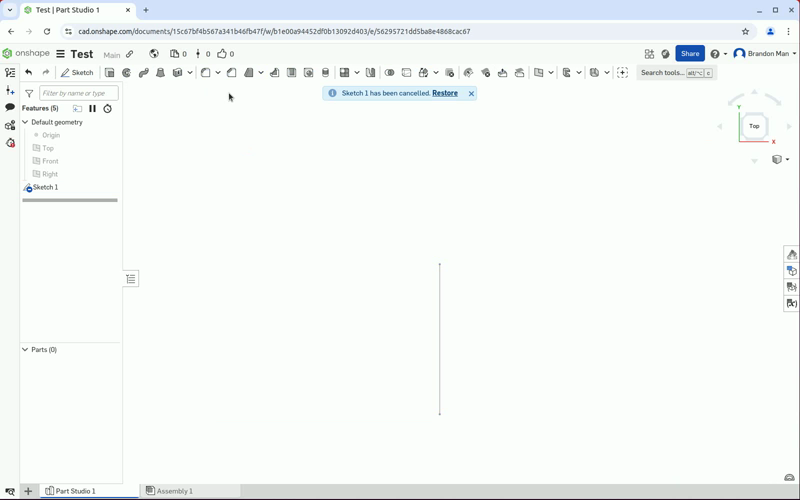
key(shift+h)
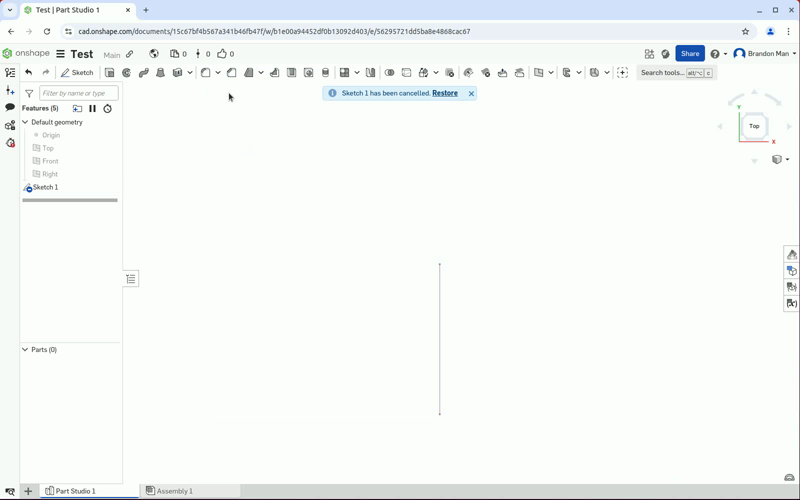
key(shift+s)
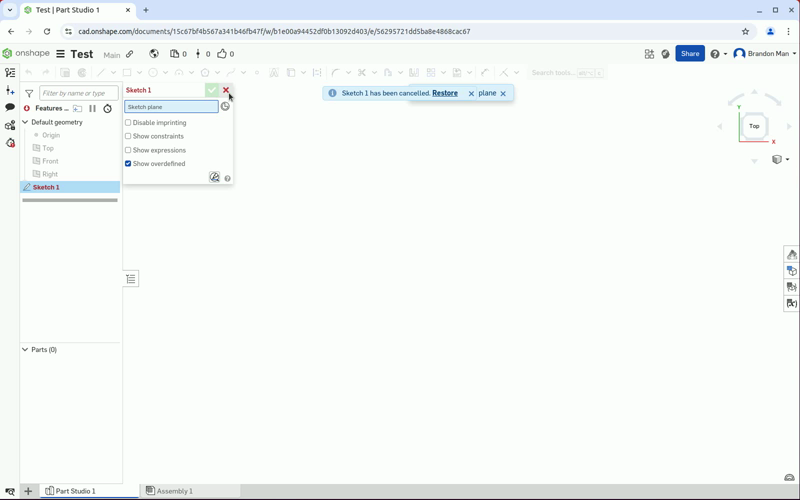
mouse_move(73, 150)
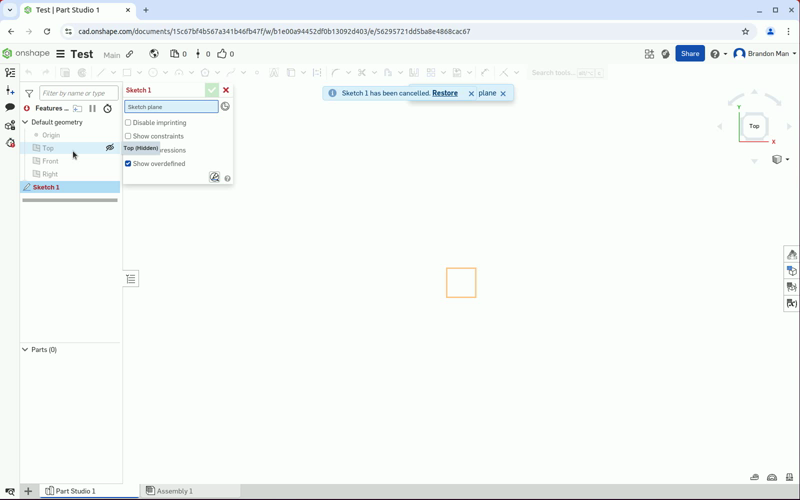
click(73, 150)
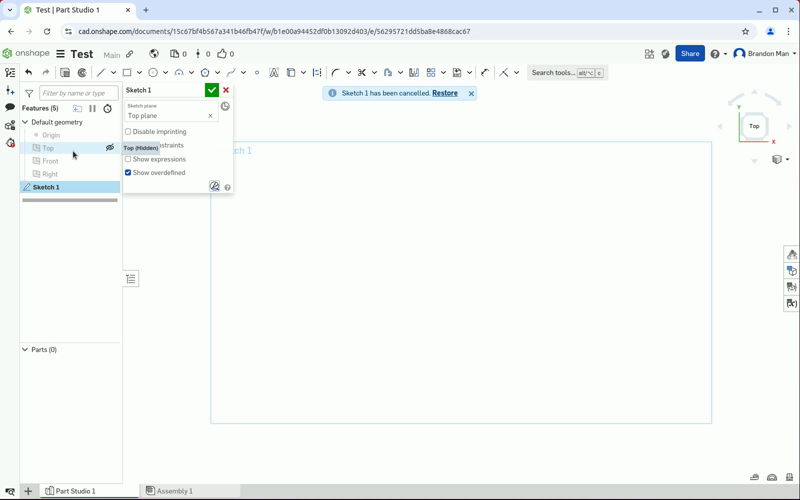
mouse_move(73, 352)
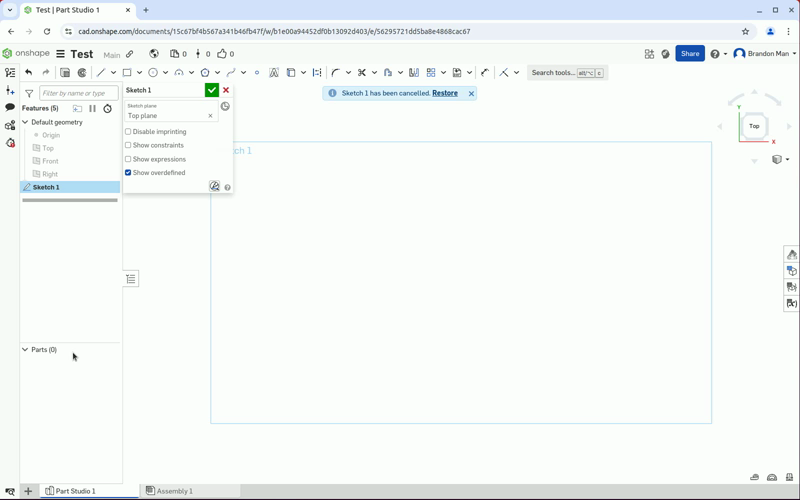
key(y)
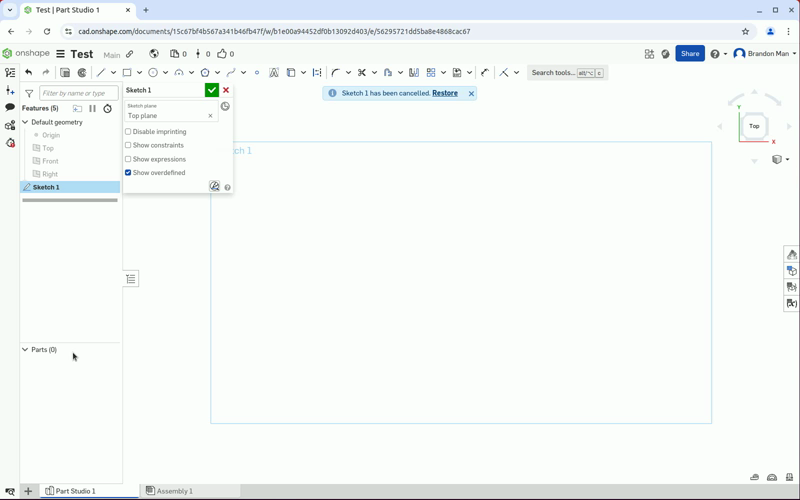
key(c)
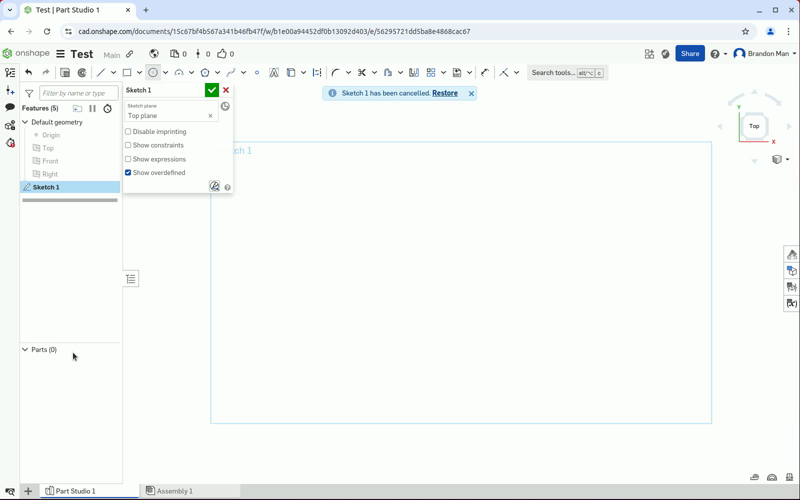
key_down(shift)
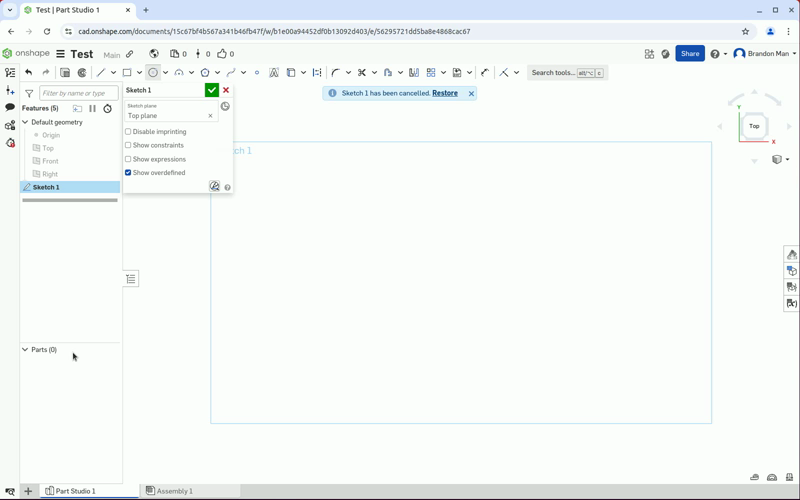
mouse_move(460, 276)
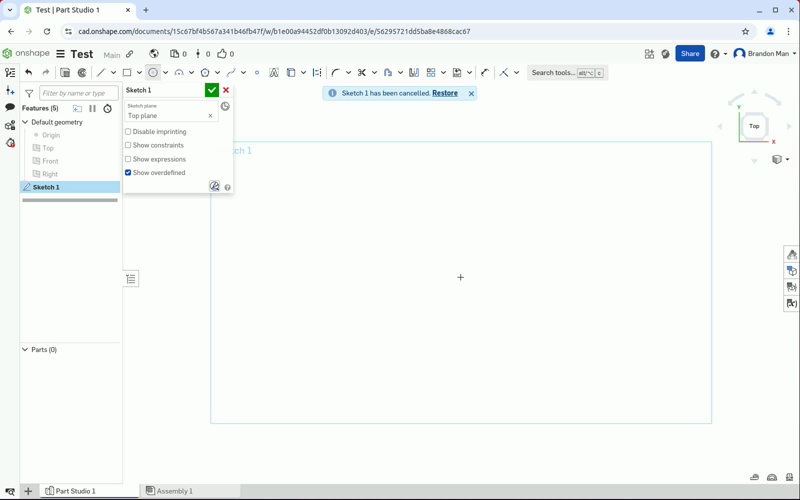
click(460, 276)
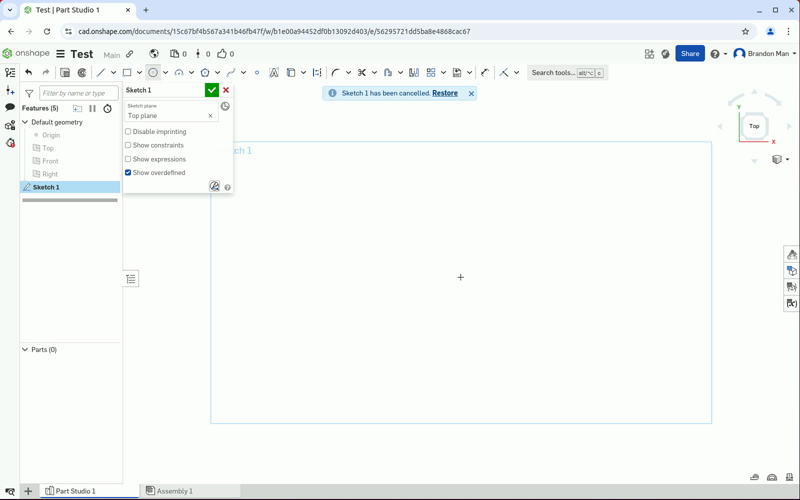
key_up(shift)
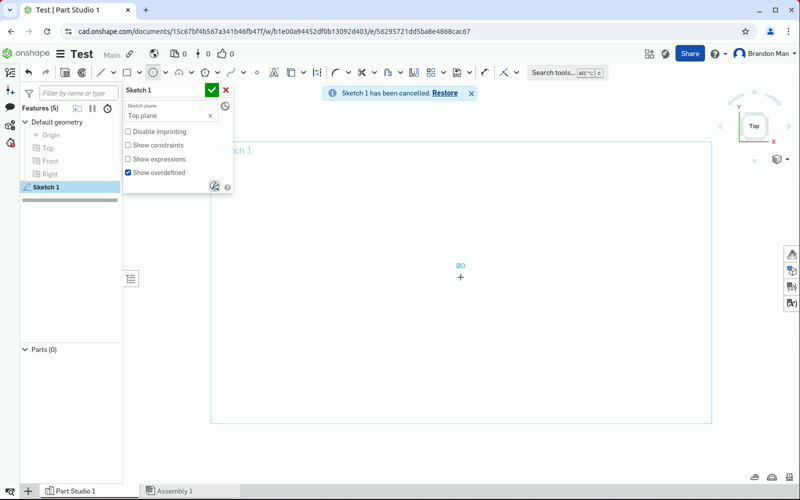
mouse_move(565, 276)
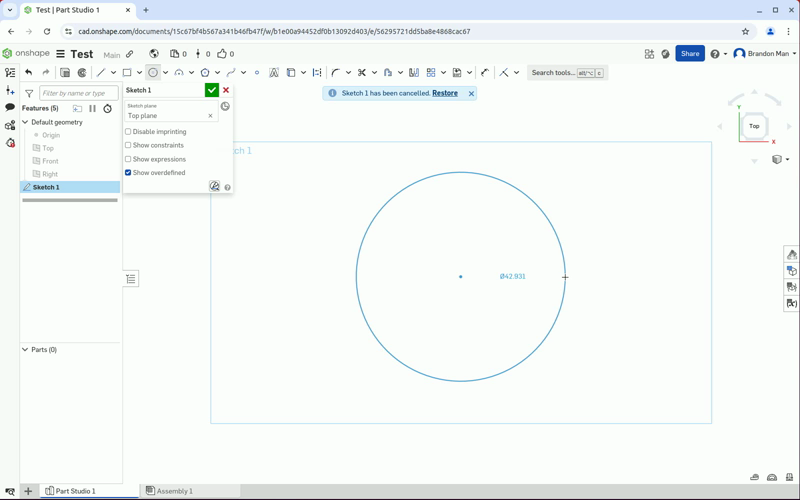
click(565, 276)
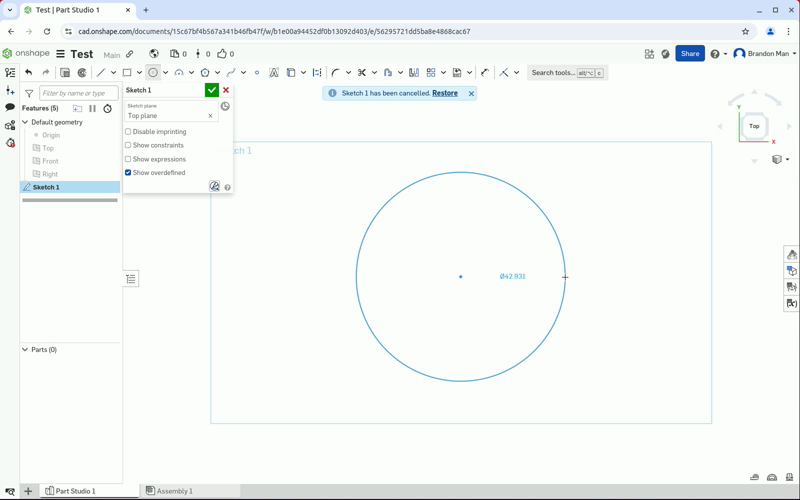
key(esc)
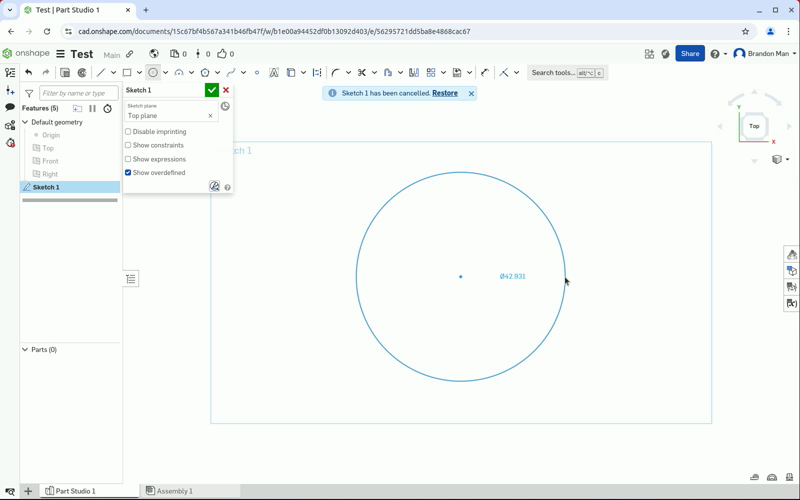
key(a)
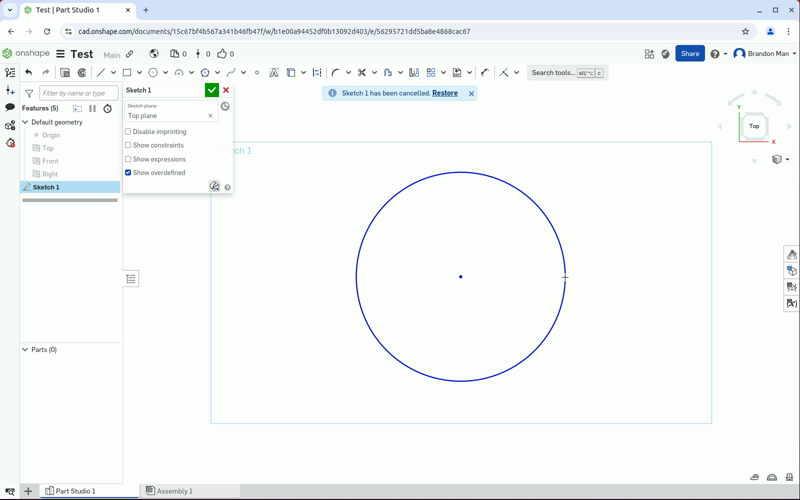
key_down(shift)
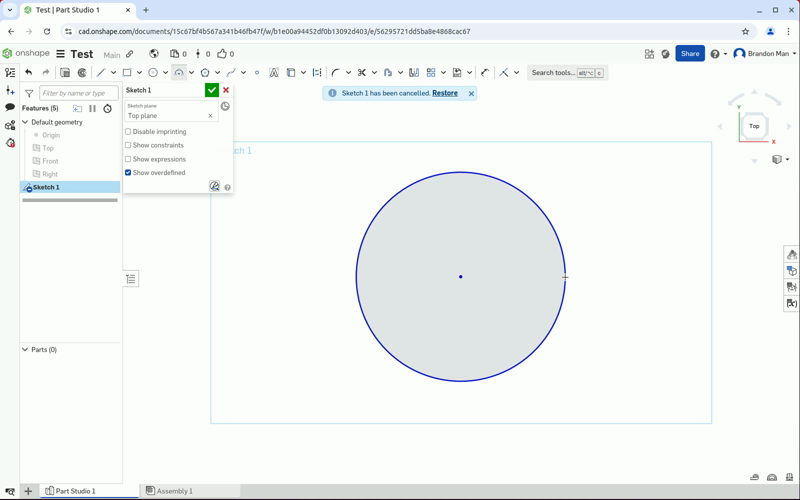
mouse_move(396, 321)
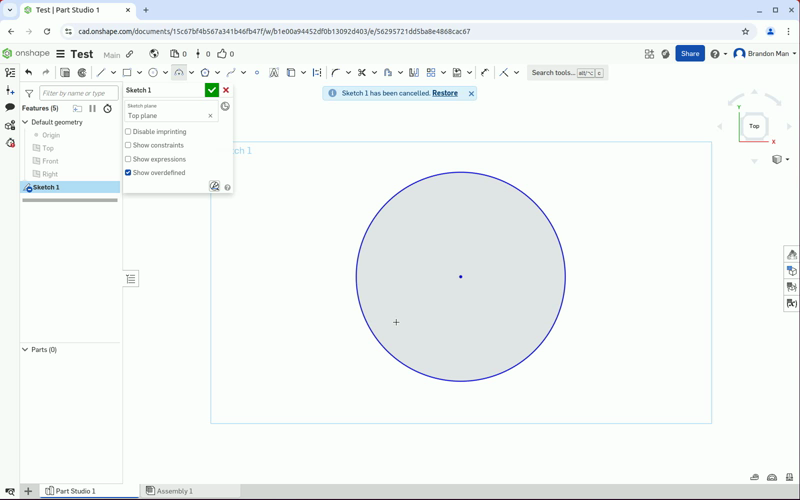
click(396, 321)
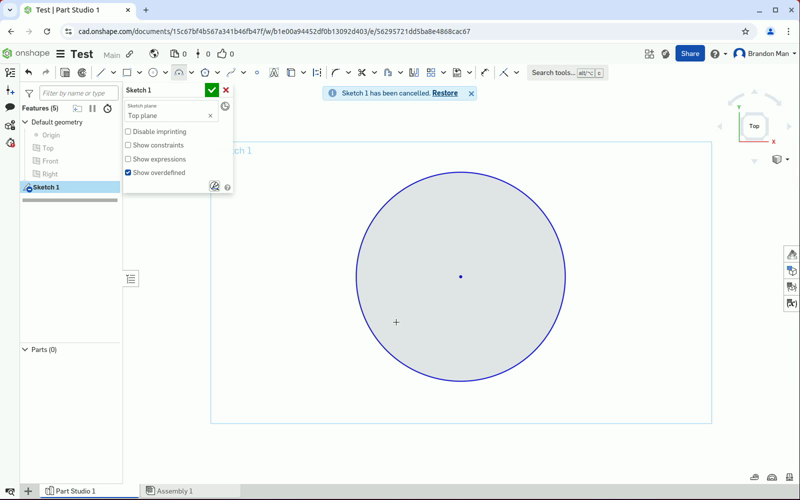
key_up(shift)
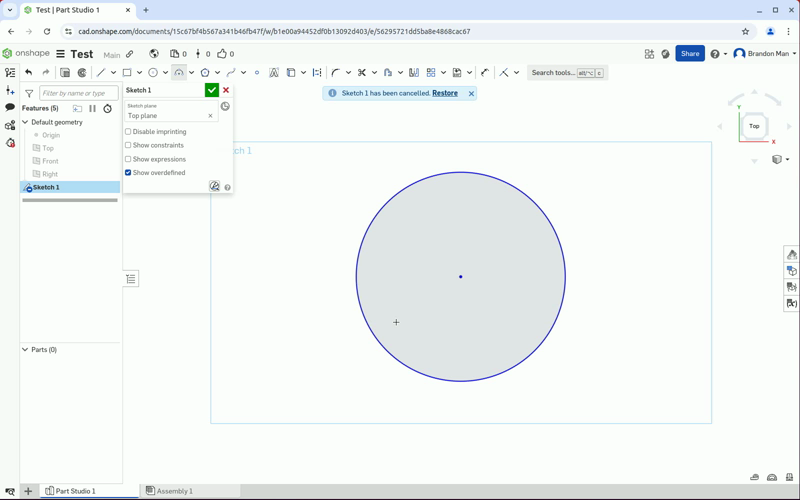
key_down(shift)
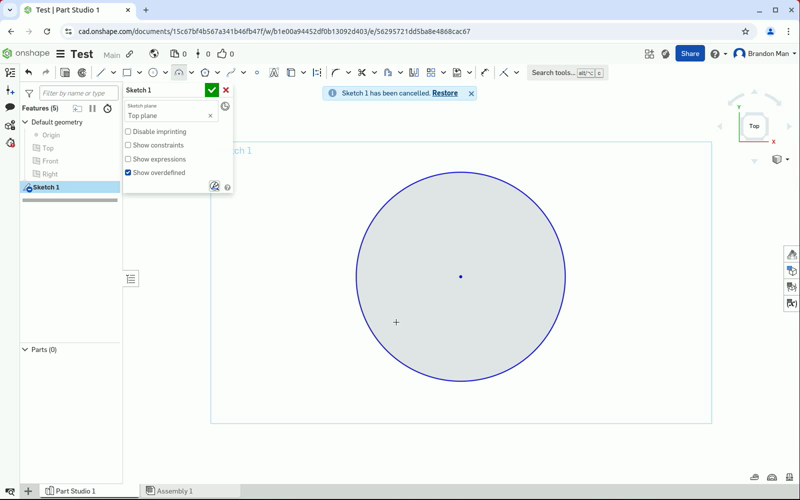
mouse_move(460, 357)
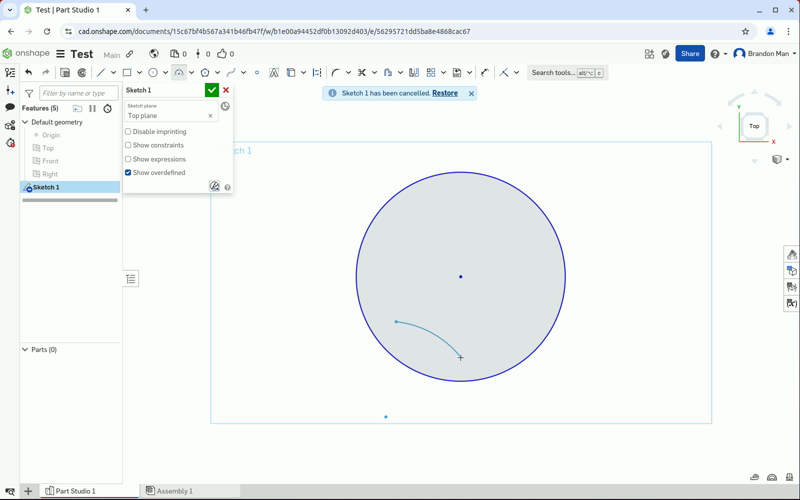
click(460, 357)
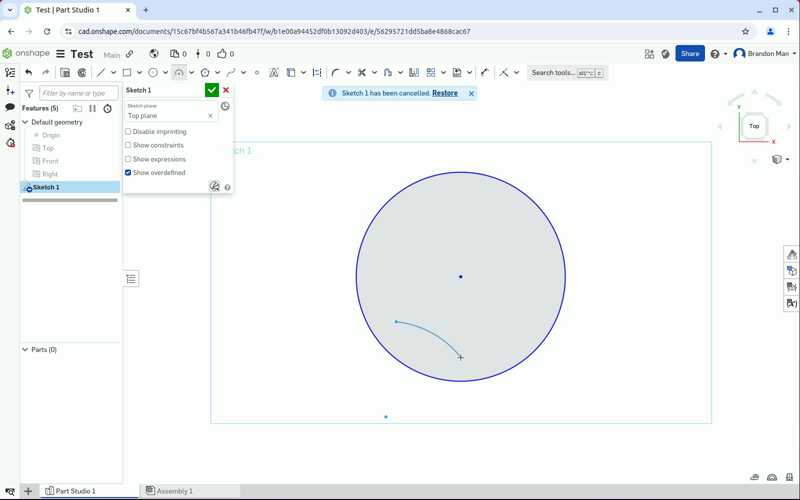
mouse_move(423, 348)
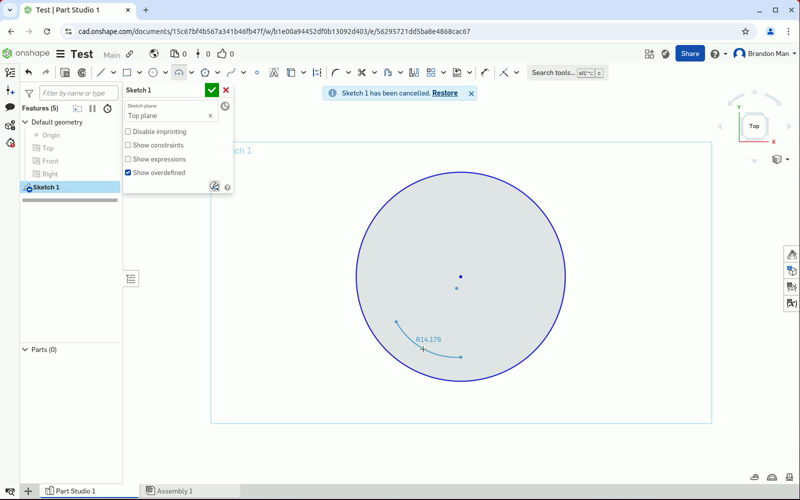
click(423, 348)
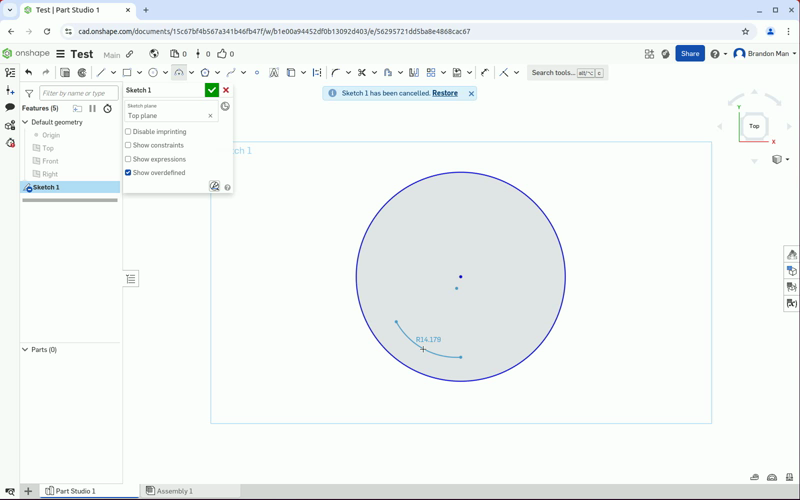
key_up(shift)
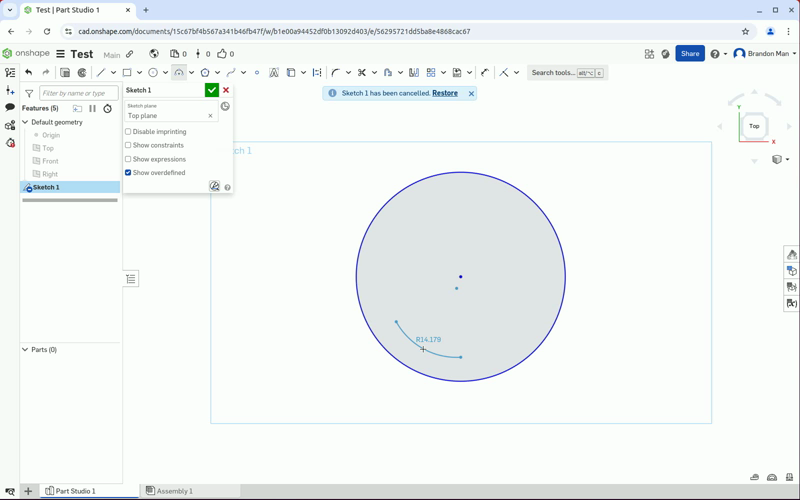
mouse_move(460, 357)
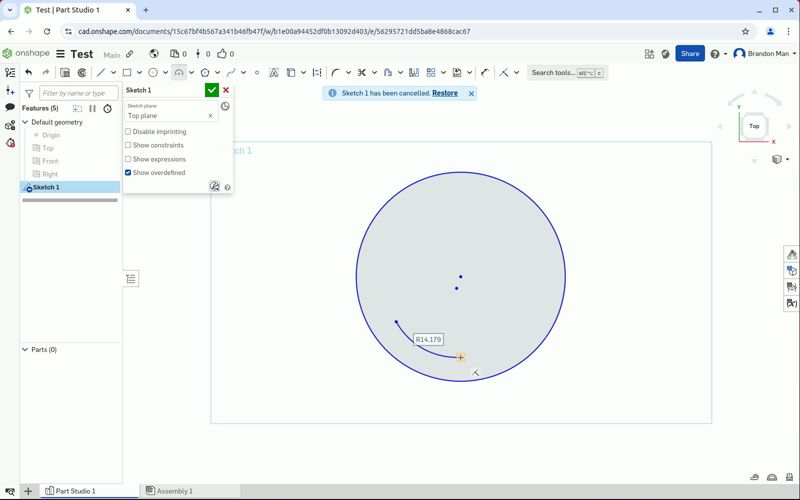
click(460, 357)
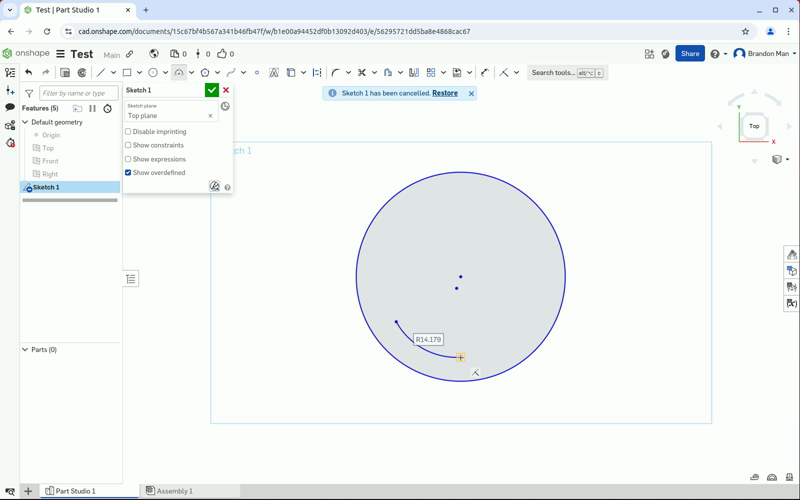
key_down(shift)
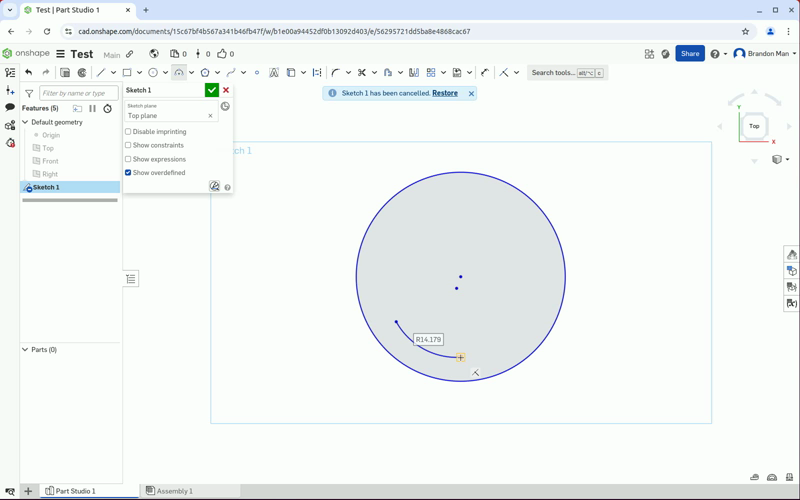
mouse_move(529, 321)
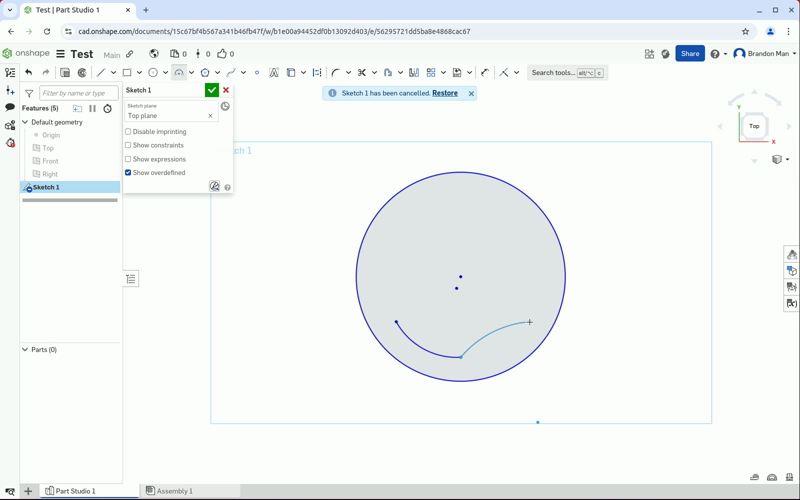
click(529, 321)
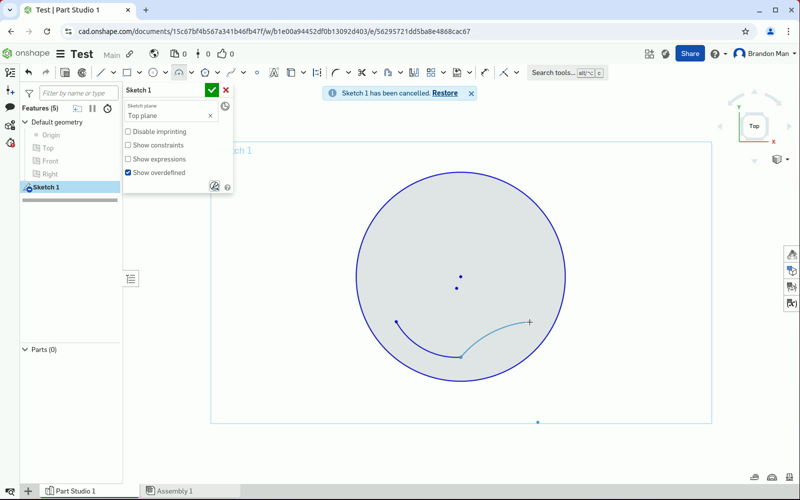
mouse_move(501, 350)
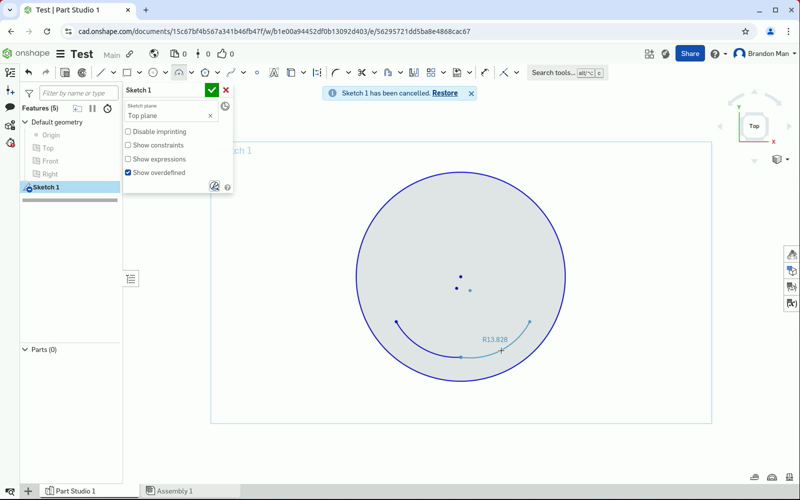
click(501, 350)
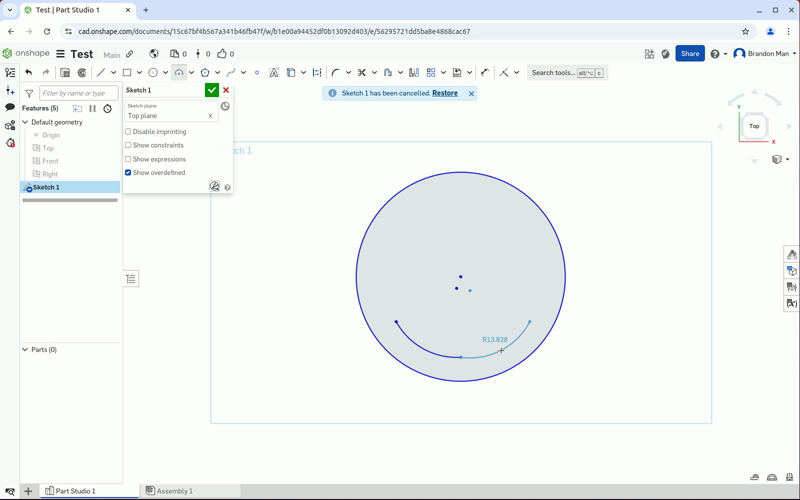
key_up(shift)
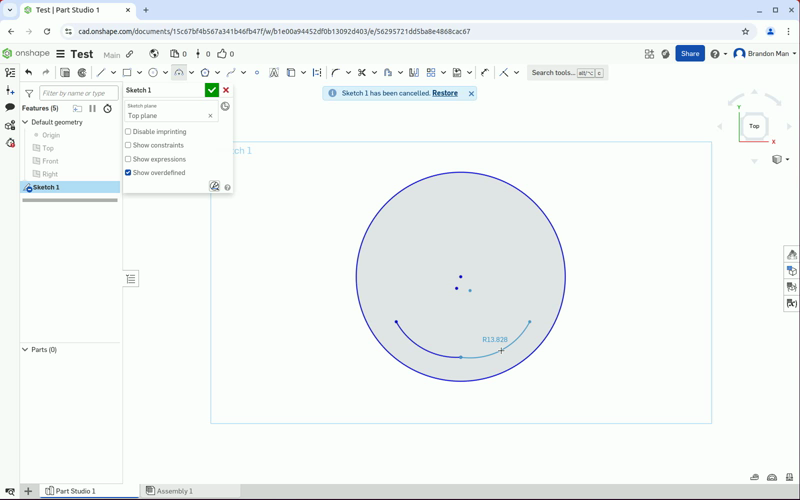
key(esc)
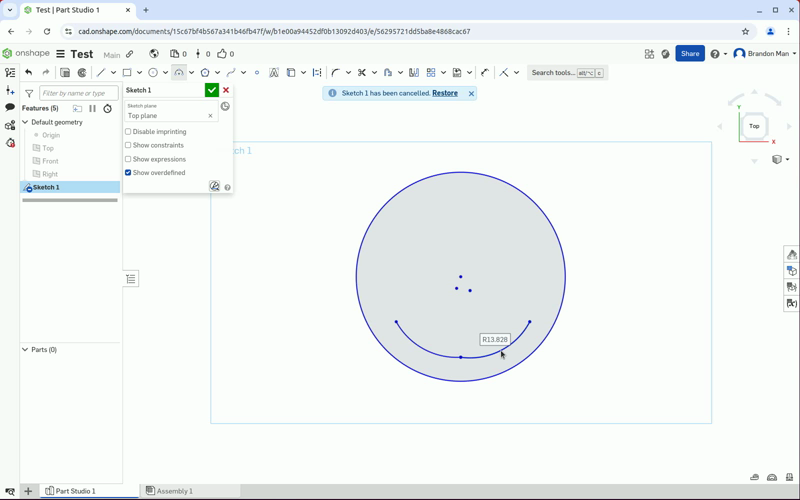
key(l)
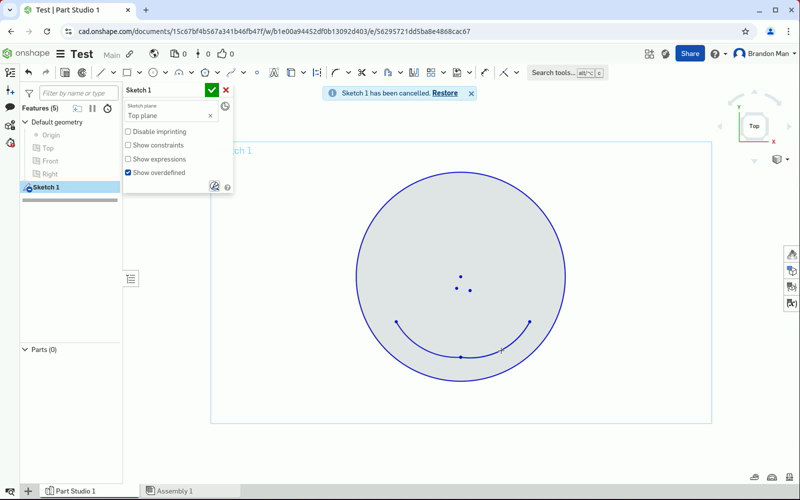
mouse_move(529, 321)
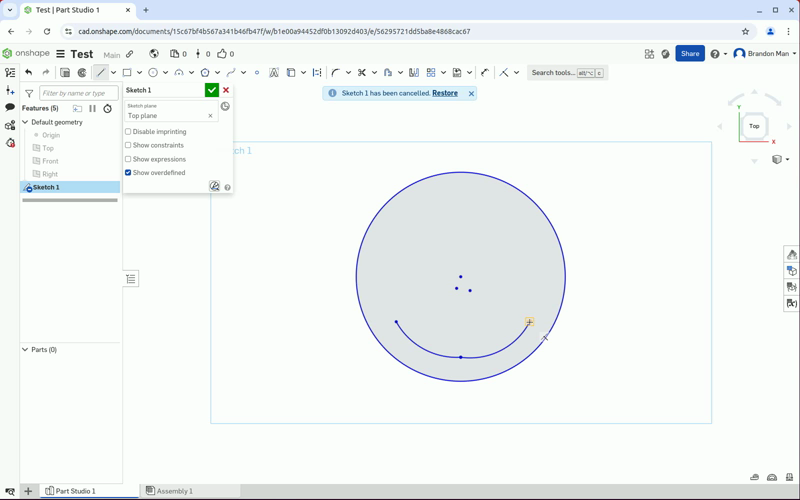
click(529, 321)
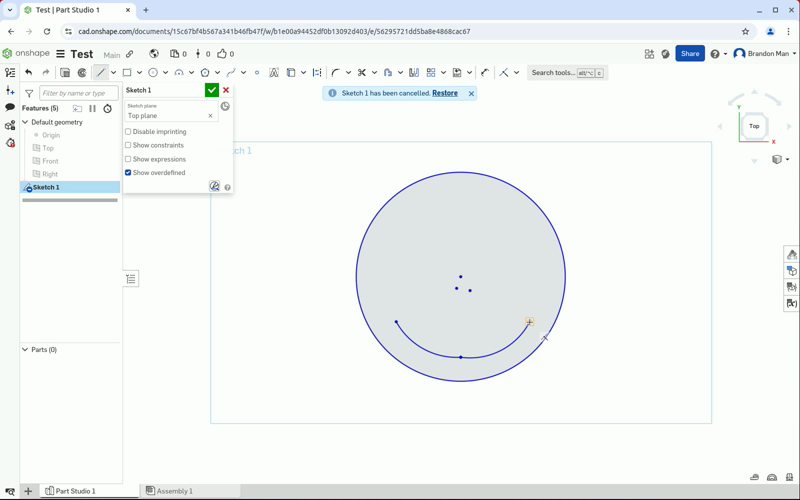
key_down(shift)
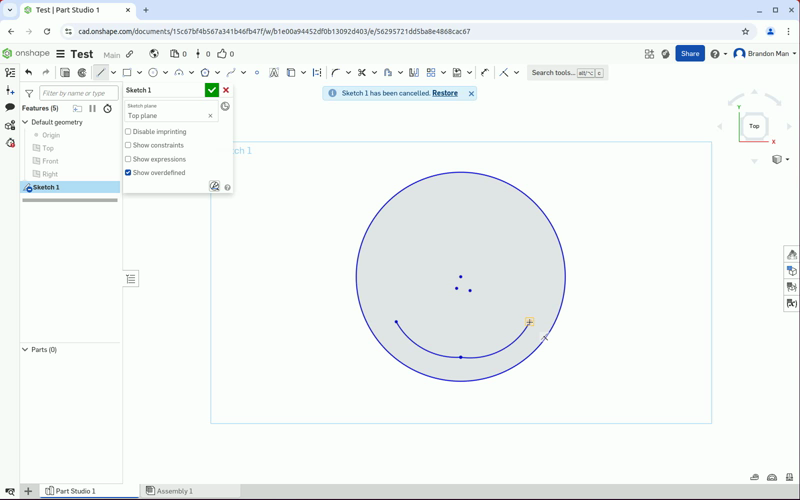
mouse_move(396, 321)
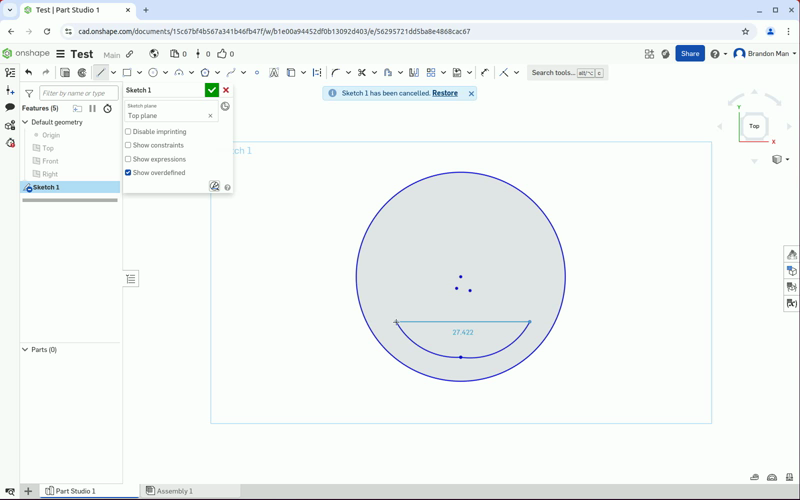
key_up(shift)
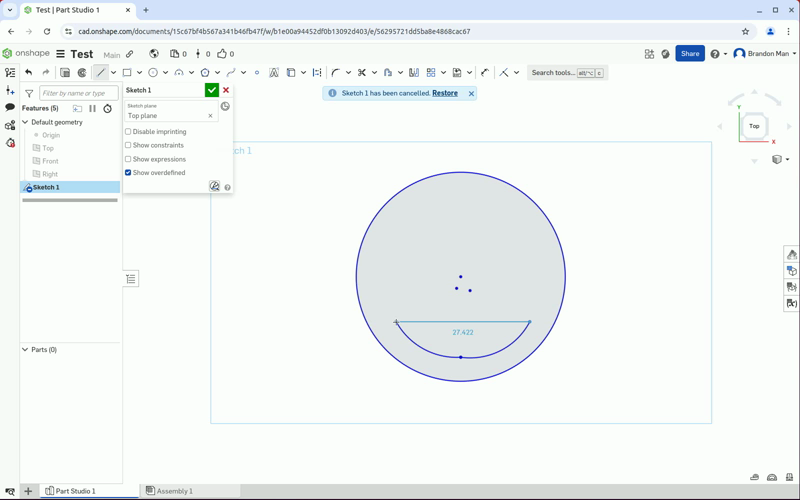
click(396, 321)
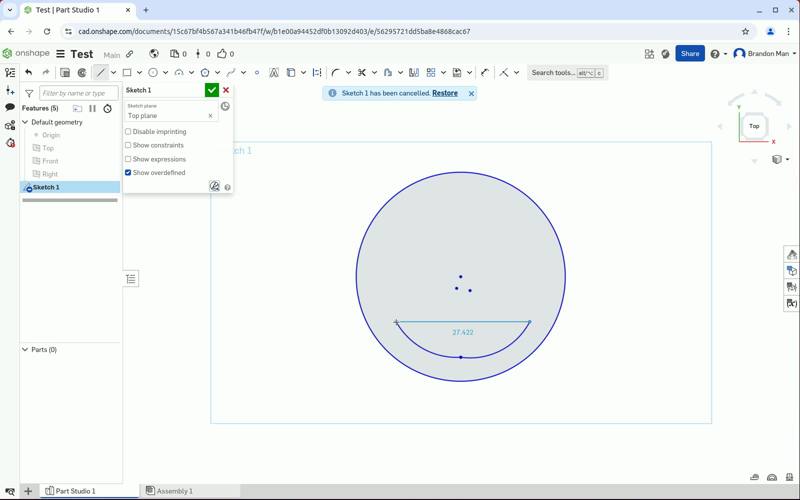
key(esc)
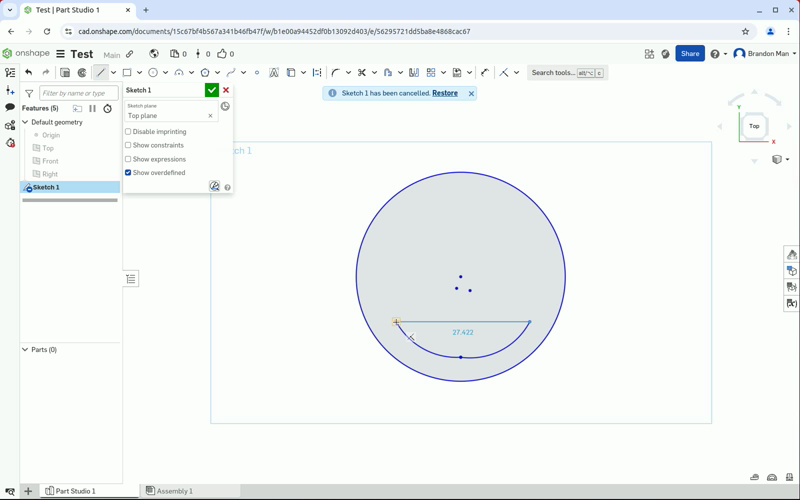
key(l)
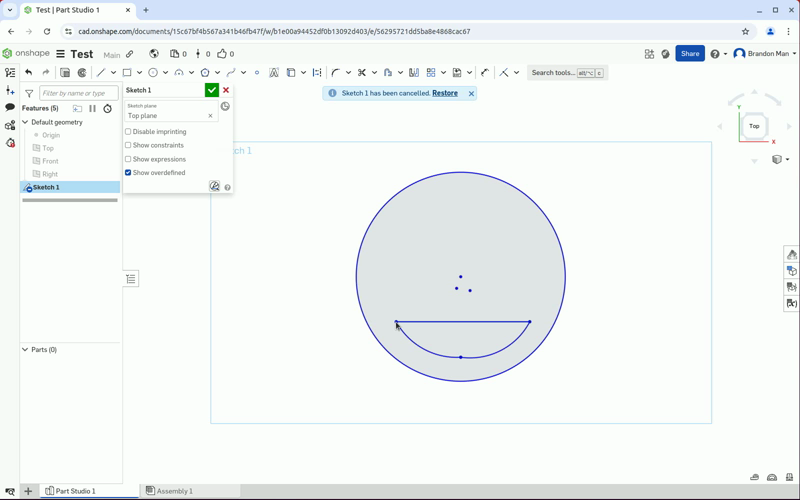
key_down(shift)
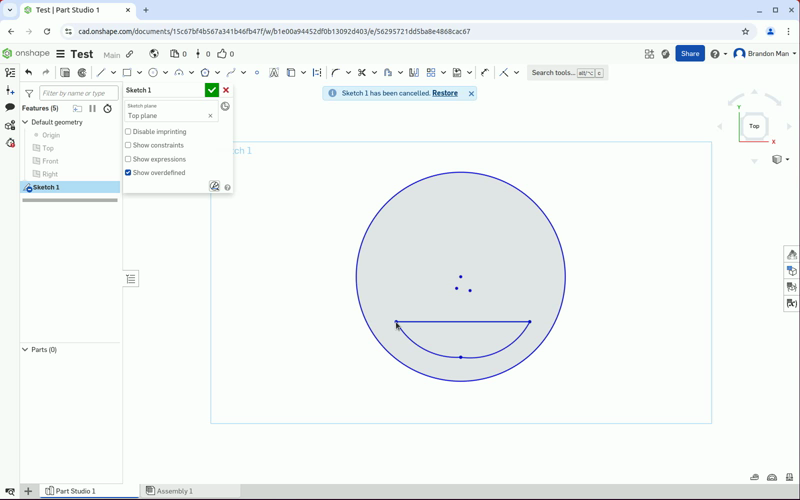
mouse_move(396, 250)
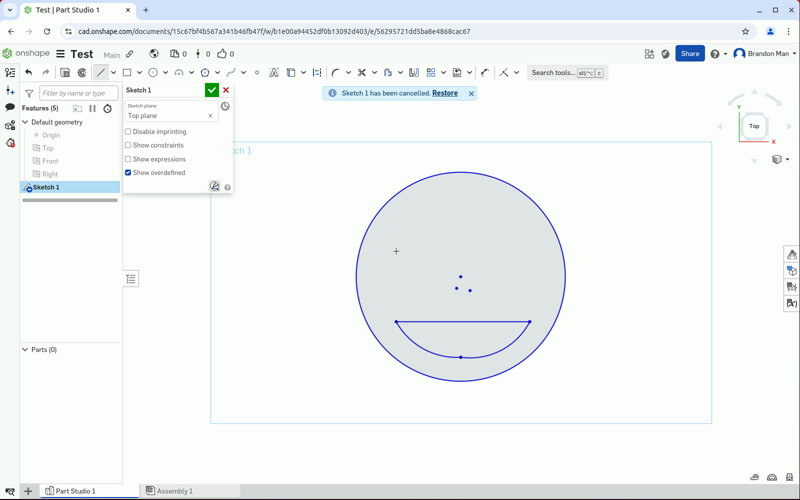
click(396, 250)
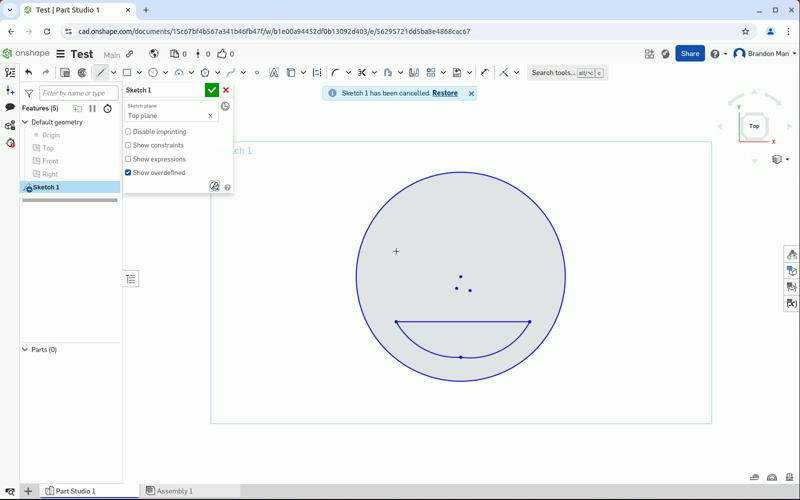
key_up(shift)
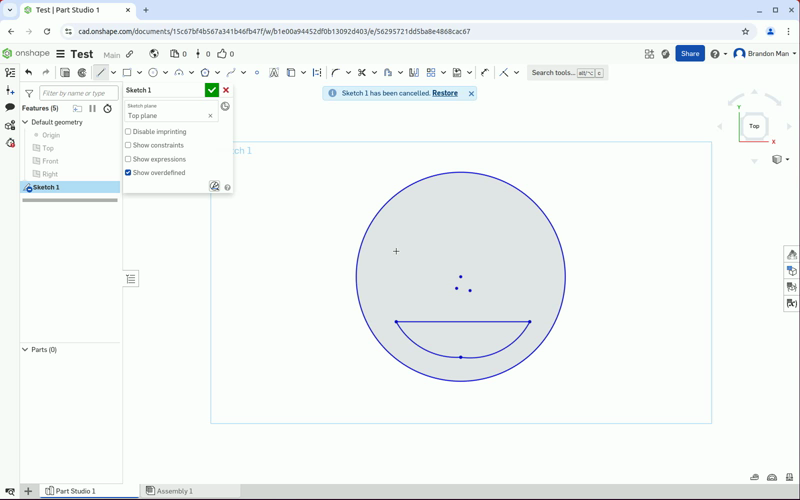
key_down(shift)
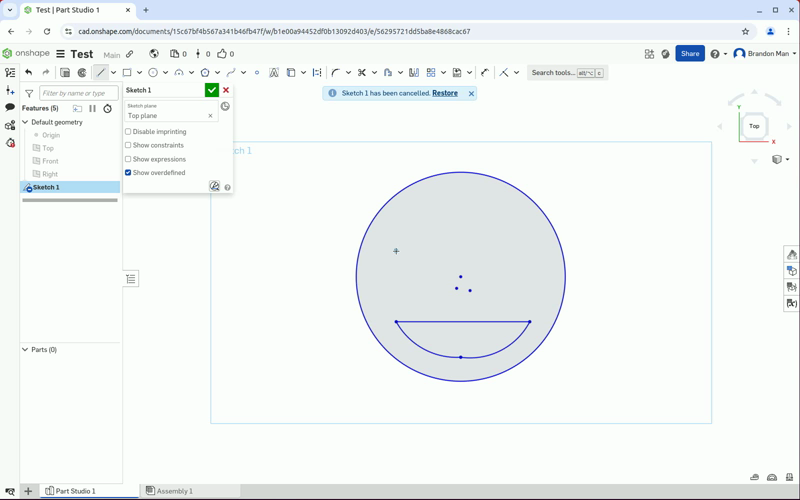
mouse_move(426, 250)
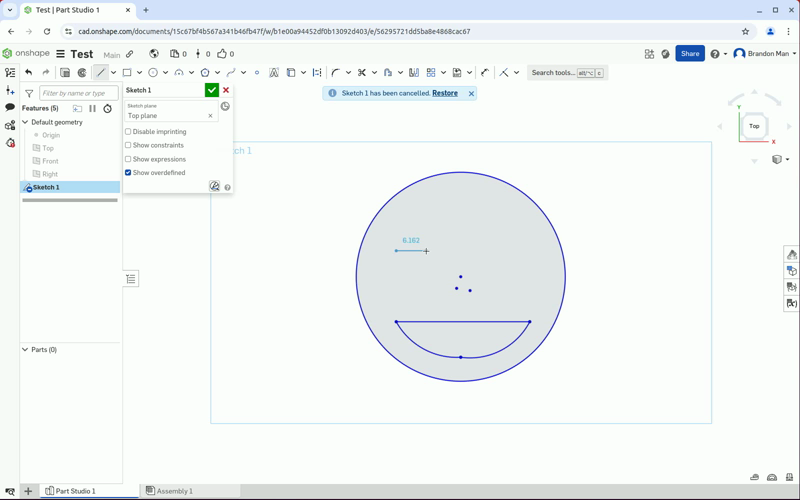
mouse_move(438, 250)
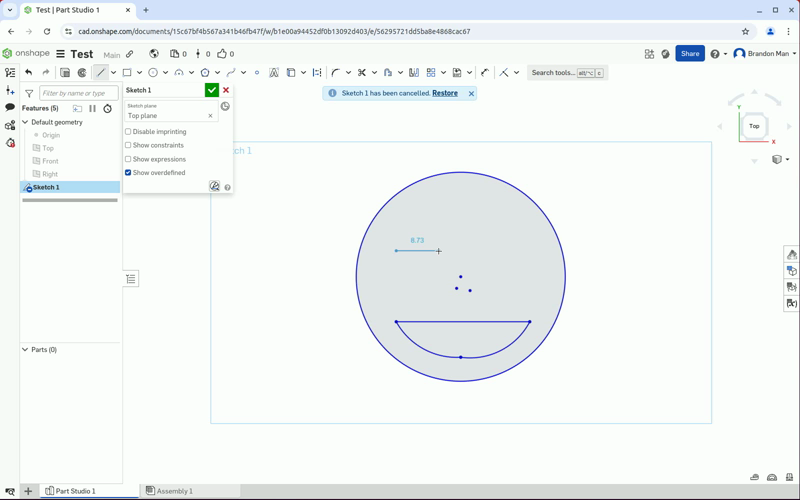
click(438, 250)
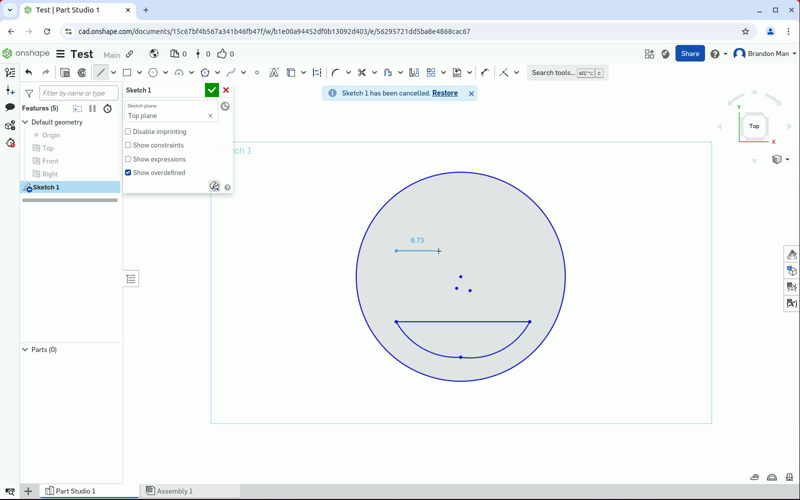
key_up(shift)
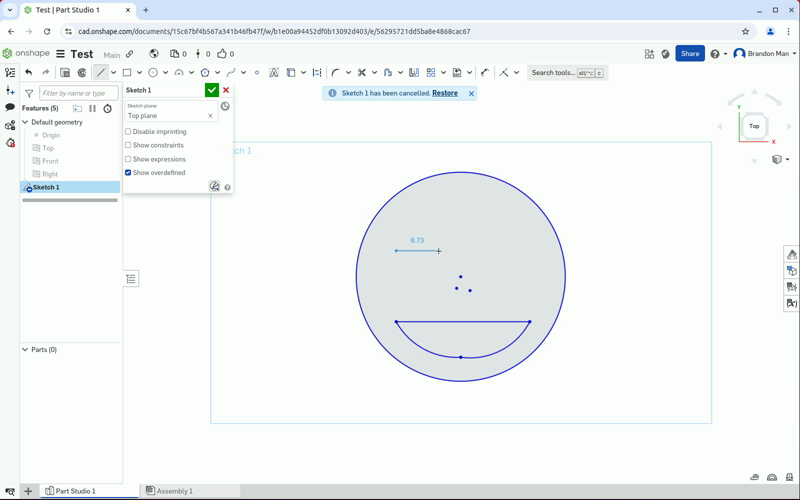
key_down(shift)
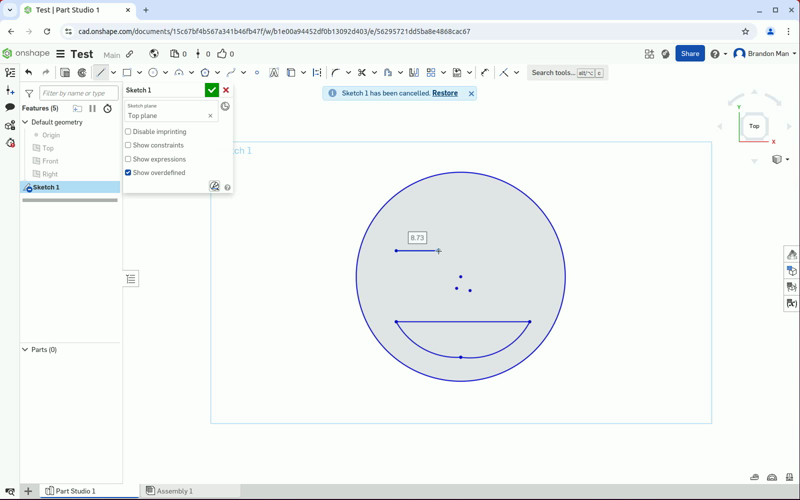
mouse_move(468, 250)
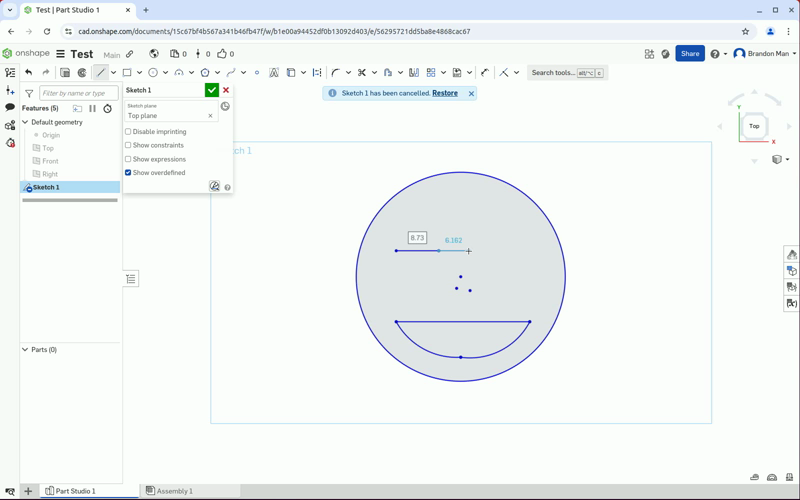
mouse_move(416, 212)
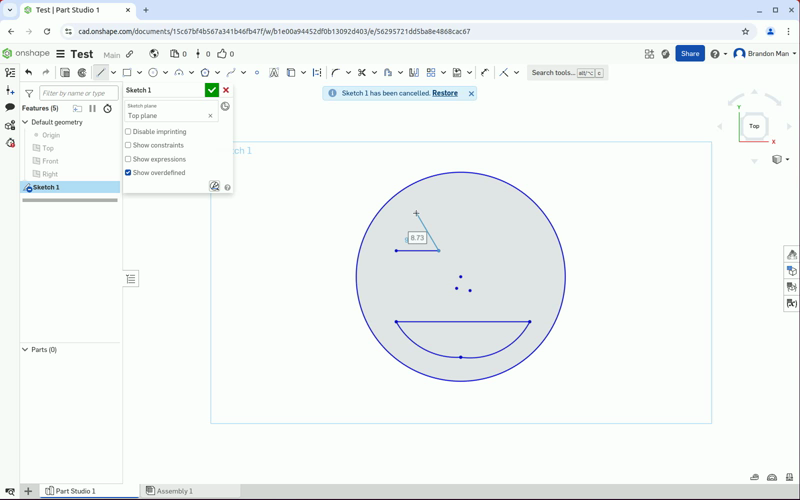
click(416, 212)
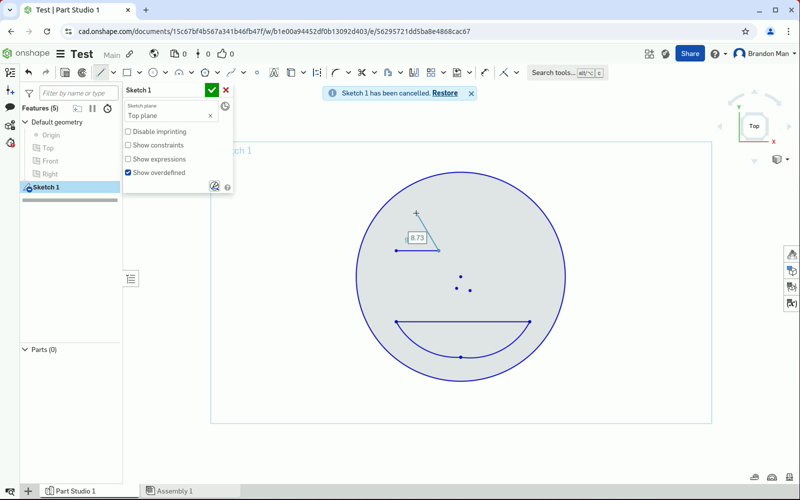
key_up(shift)
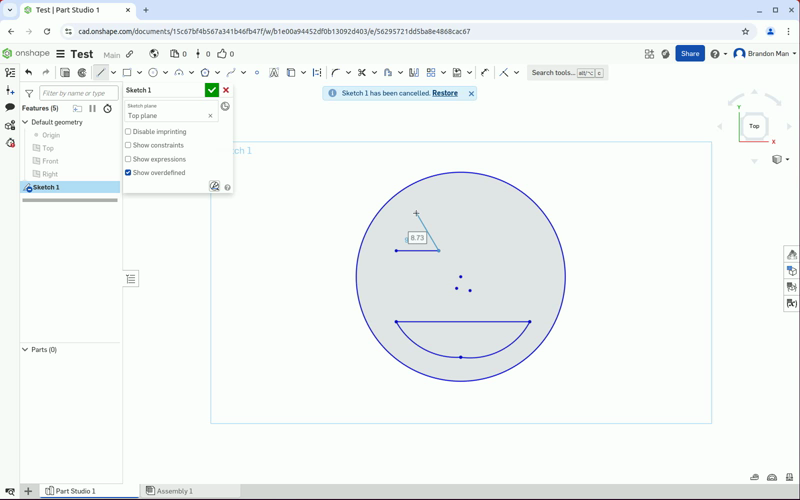
mouse_move(446, 212)
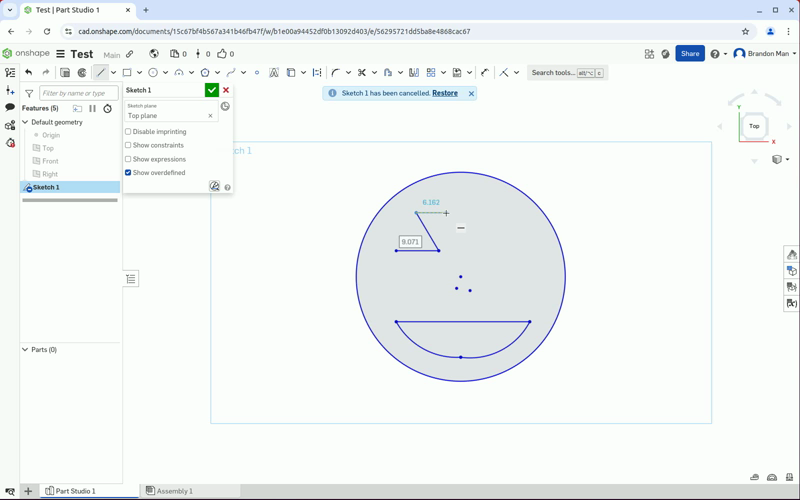
key_down(shift)
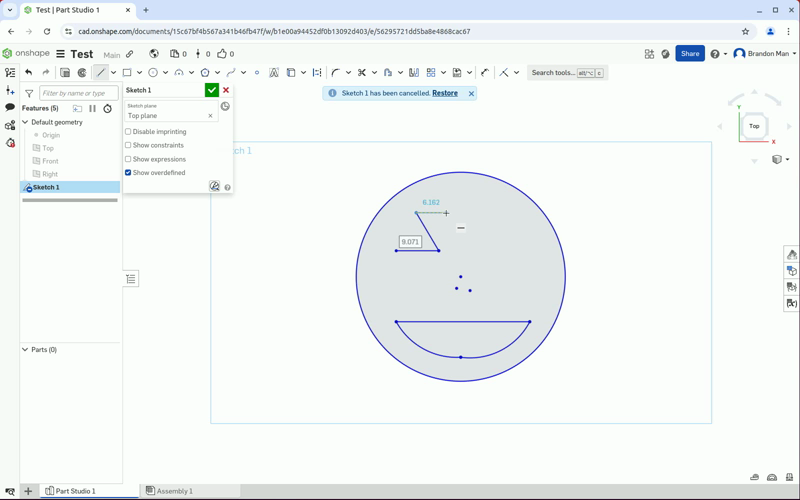
mouse_move(396, 250)
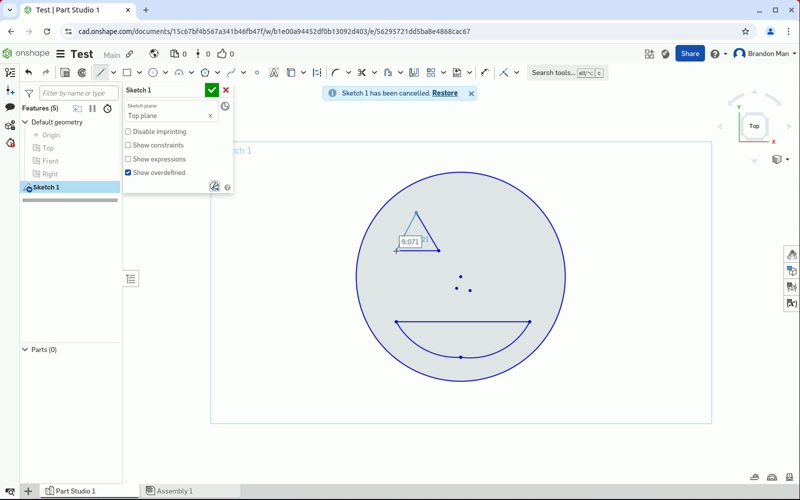
key_up(shift)
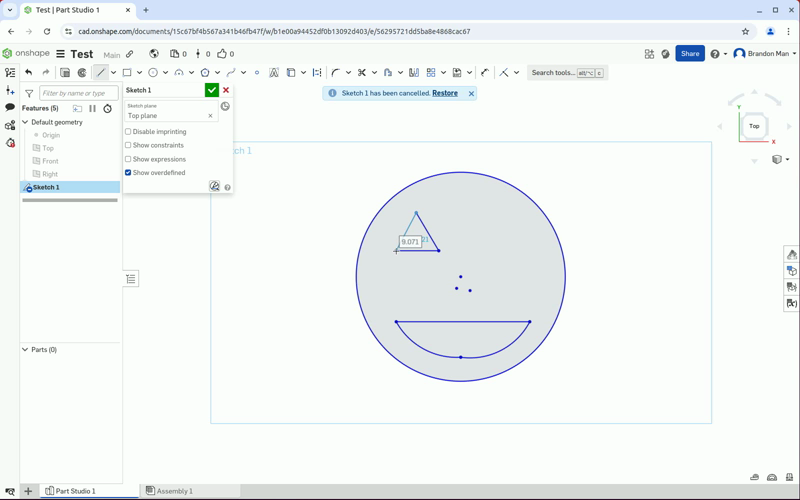
click(396, 250)
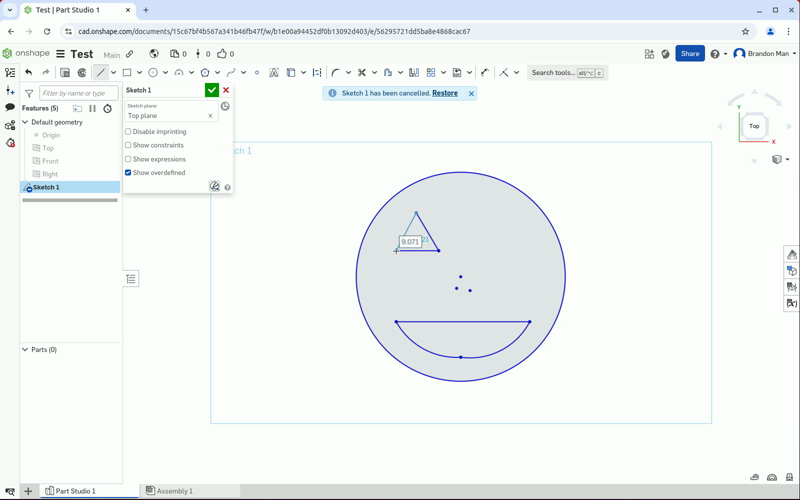
key(esc)
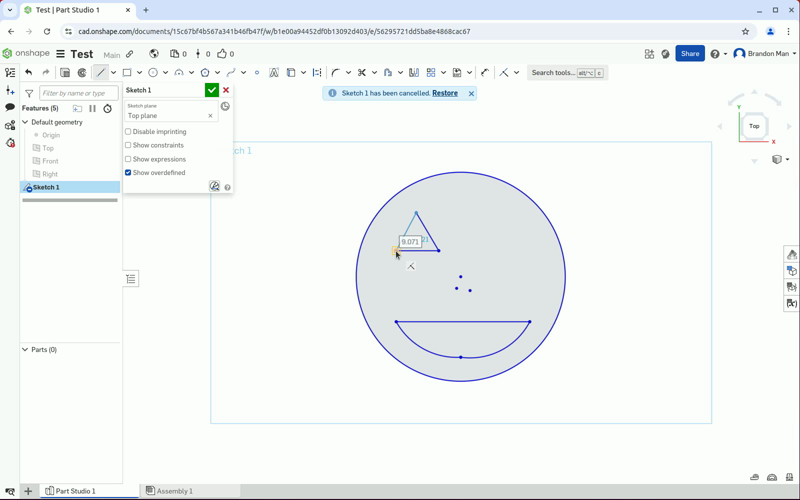
key(l)
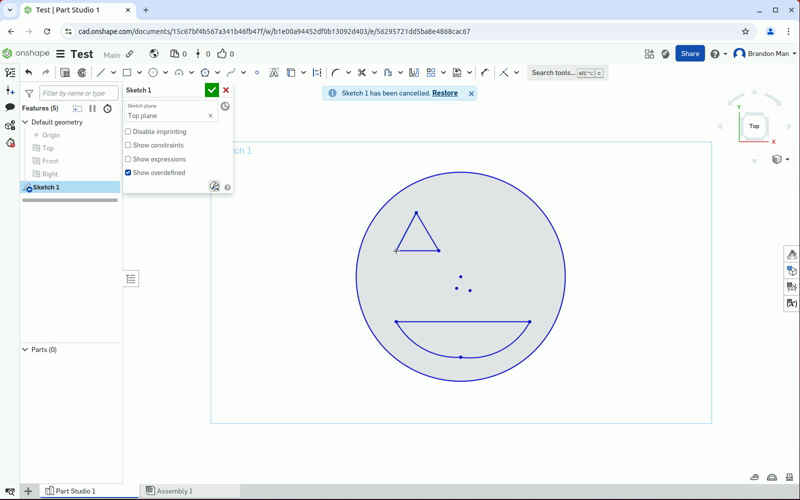
key_down(shift)
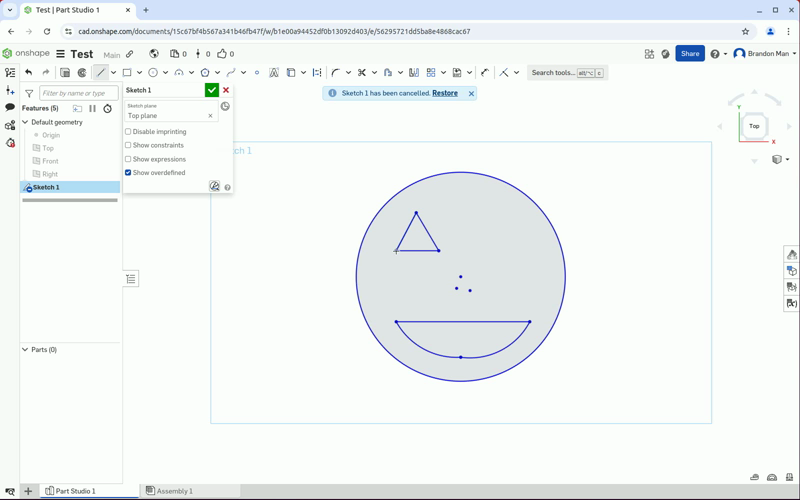
mouse_move(440, 292)
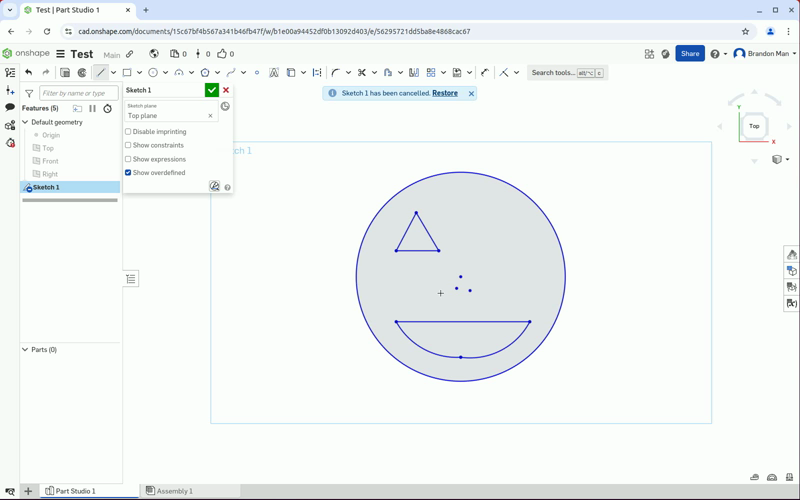
click(440, 292)
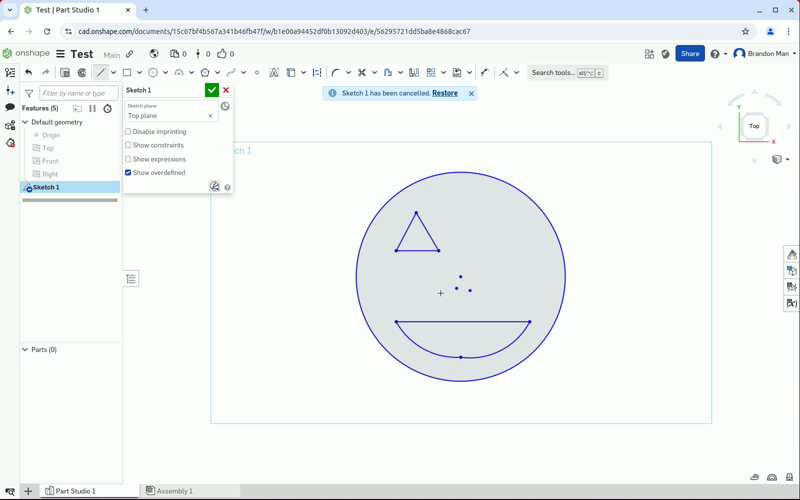
key_up(shift)
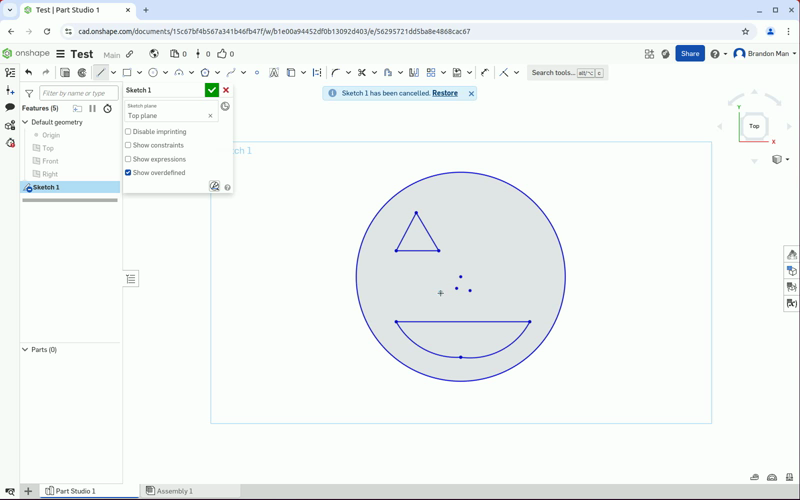
key_down(shift)
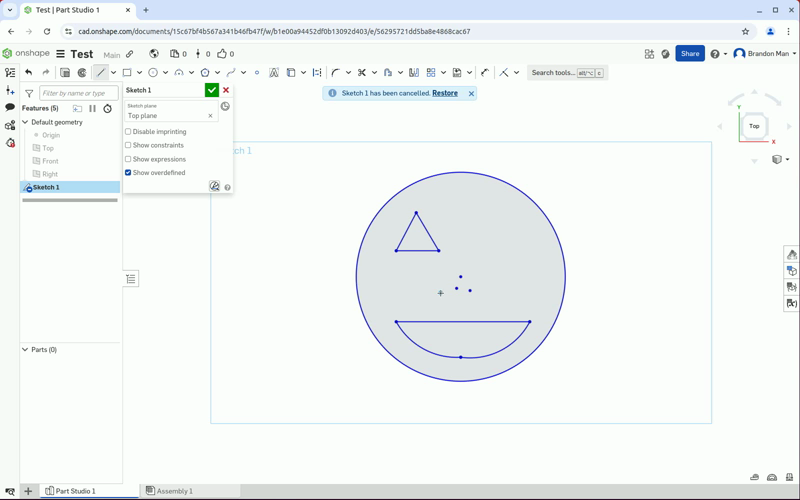
mouse_move(470, 292)
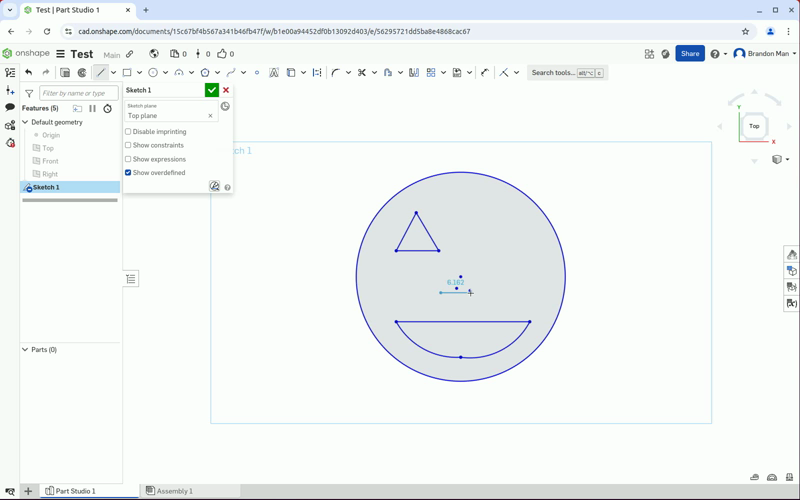
mouse_move(478, 292)
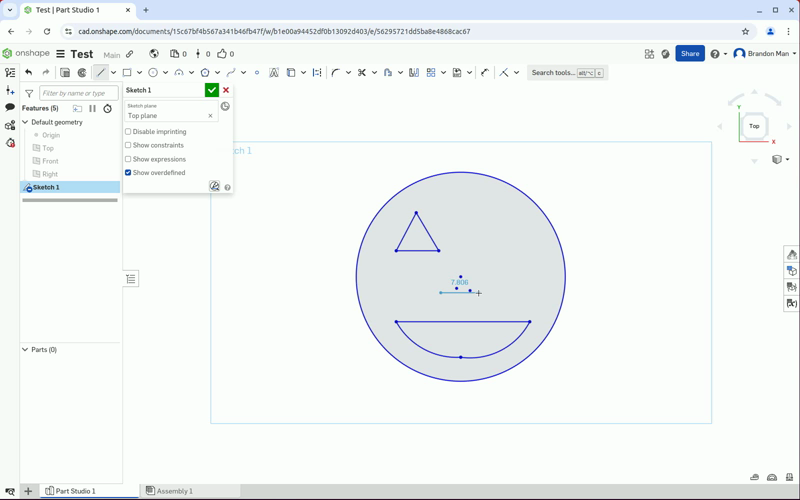
click(478, 292)
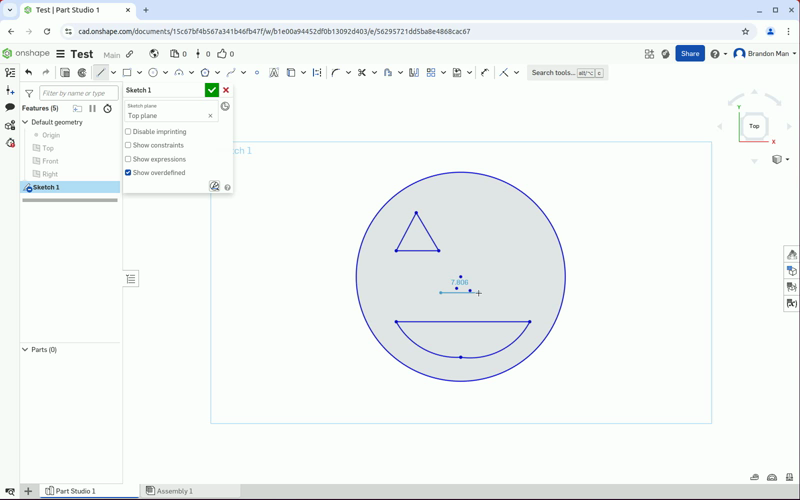
key_up(shift)
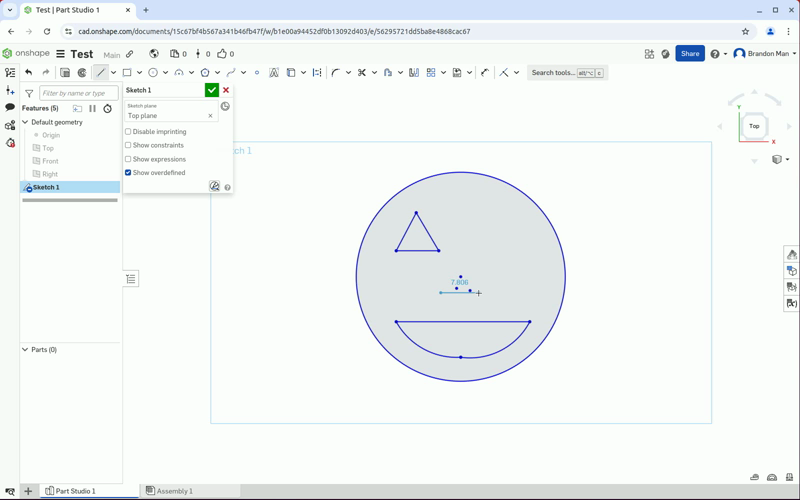
key_down(shift)
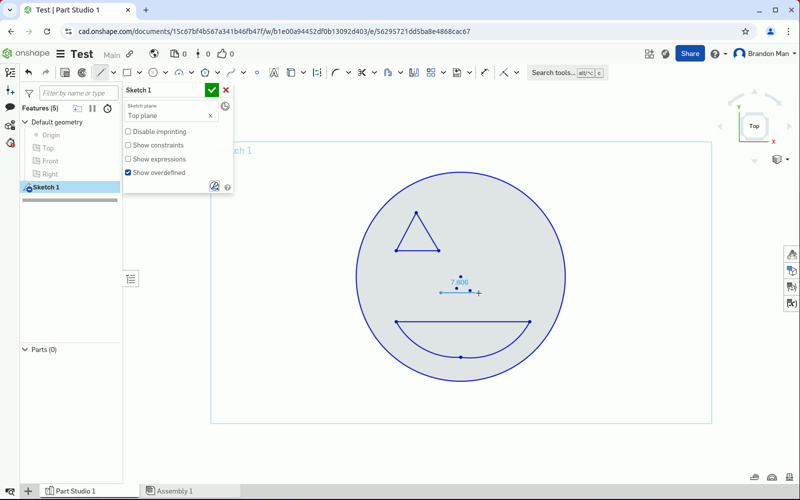
mouse_move(508, 292)
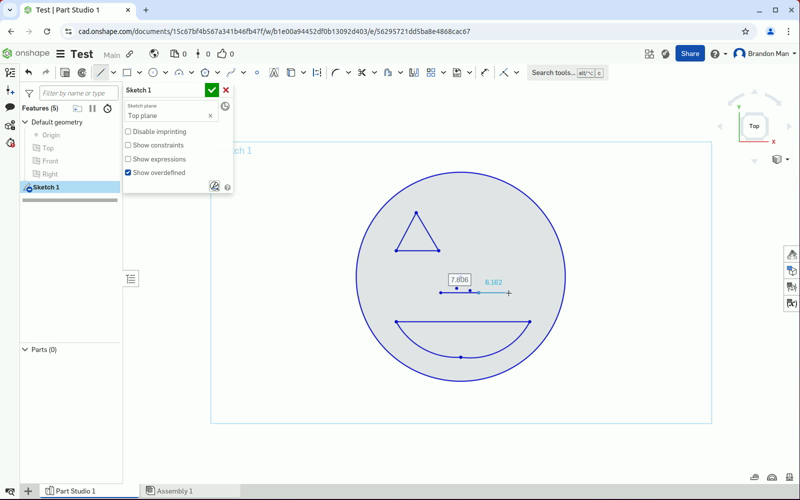
mouse_move(460, 254)
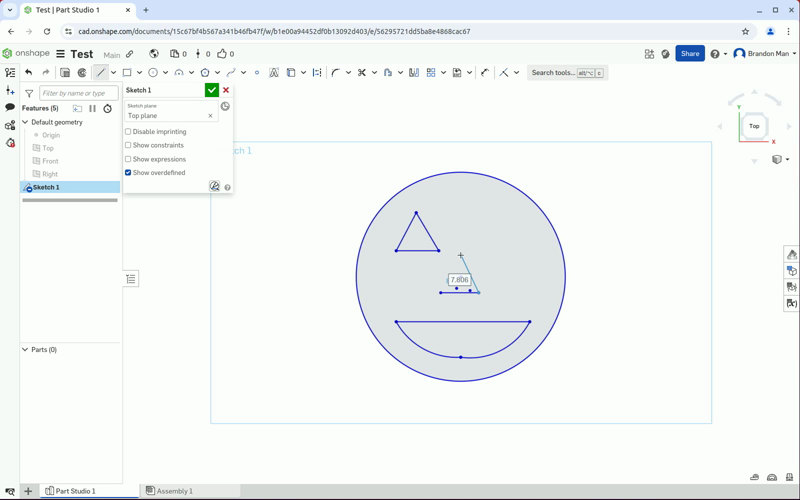
click(460, 254)
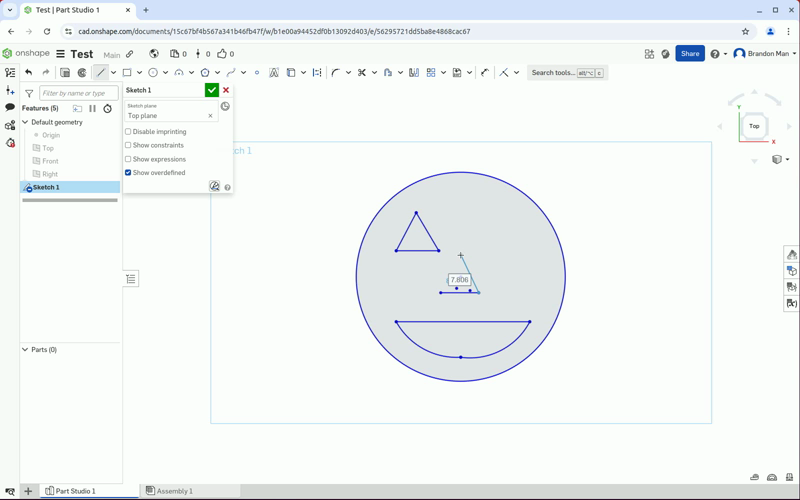
key_up(shift)
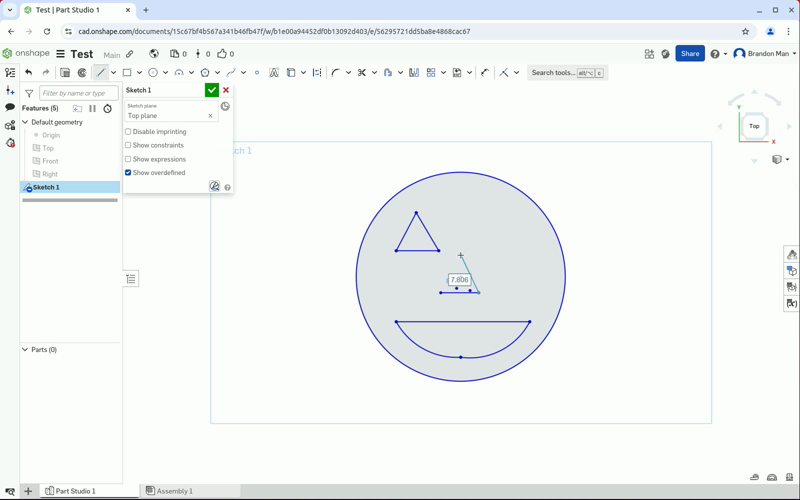
mouse_move(490, 254)
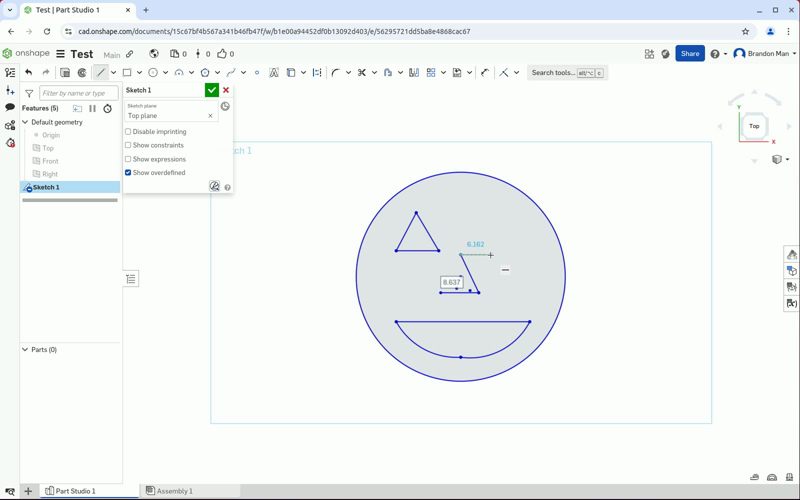
key_down(shift)
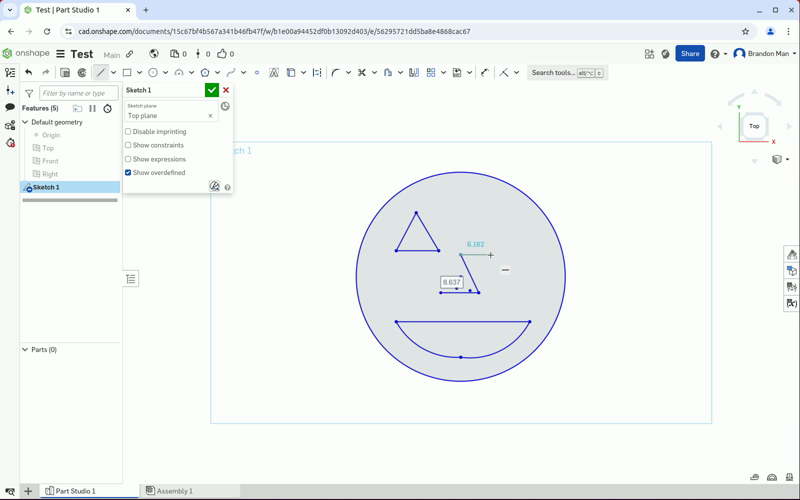
mouse_move(440, 292)
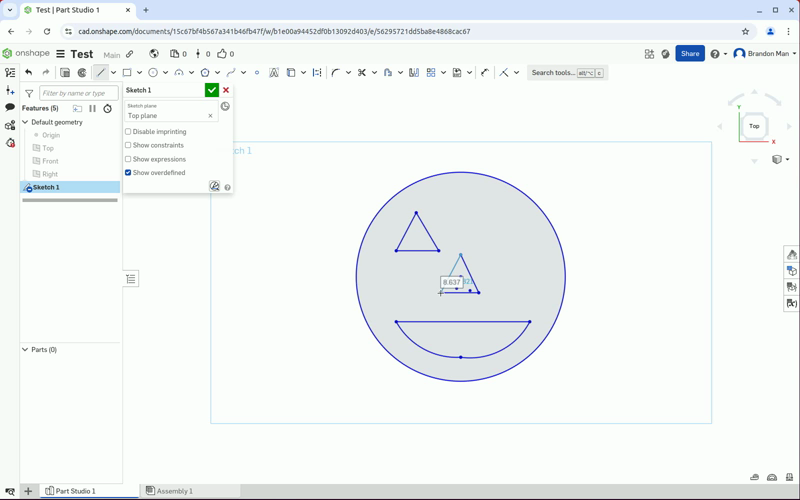
key_up(shift)
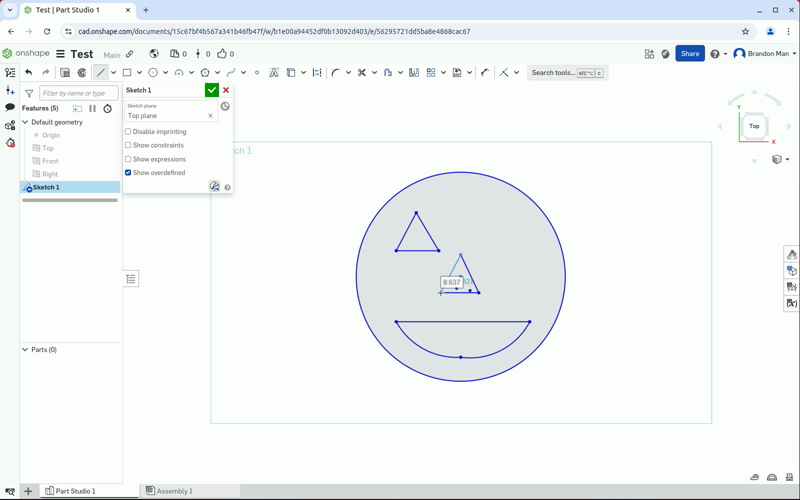
click(440, 292)
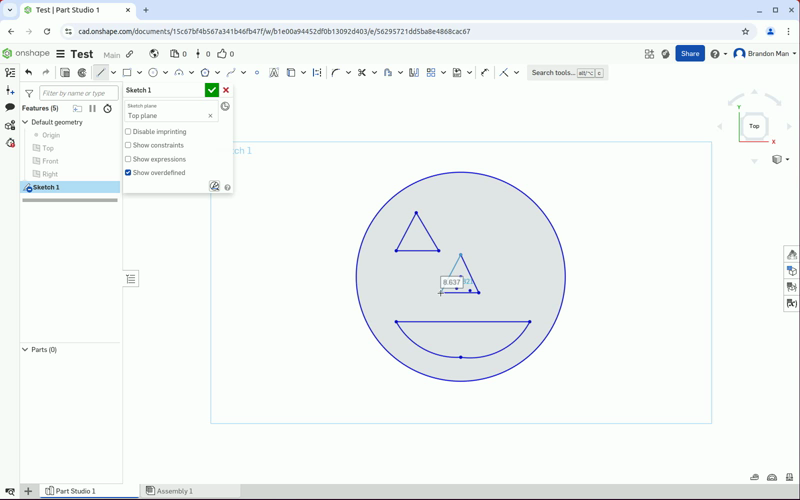
key(esc)
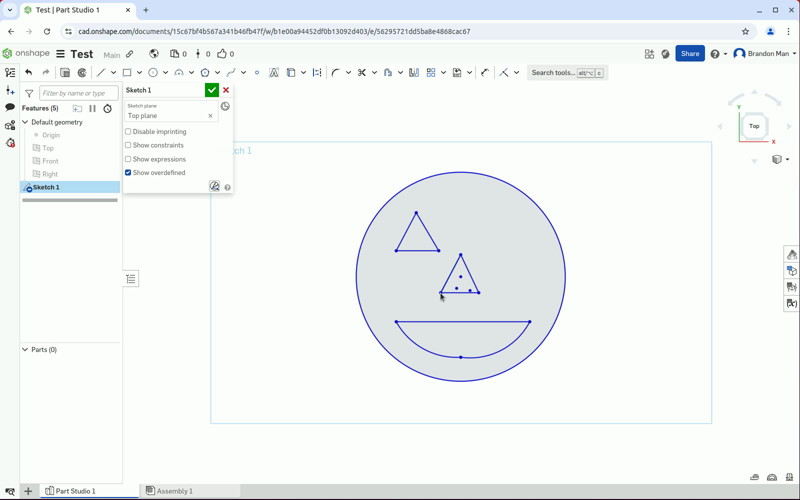
key(l)
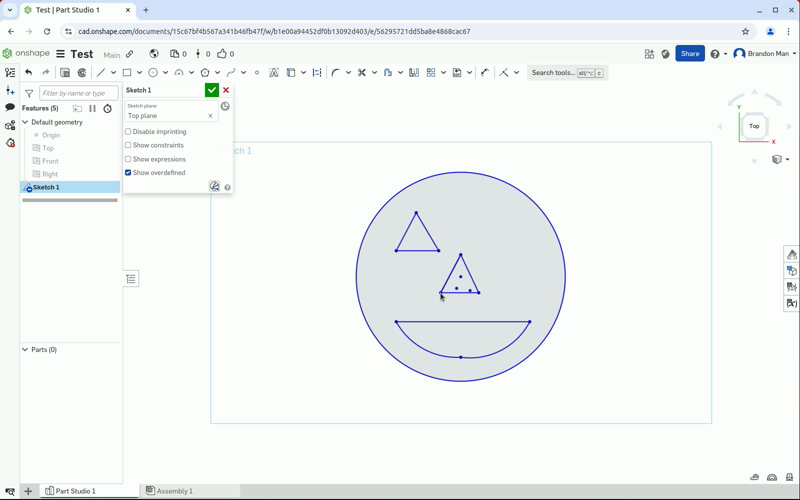
key_down(shift)
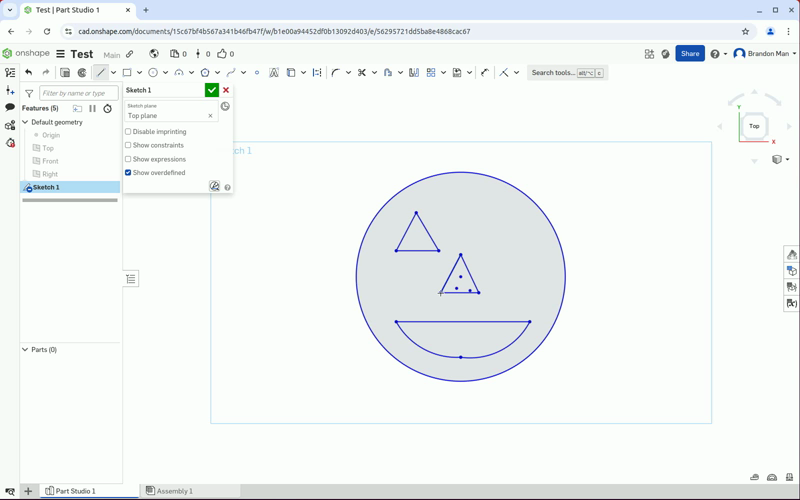
mouse_move(480, 250)
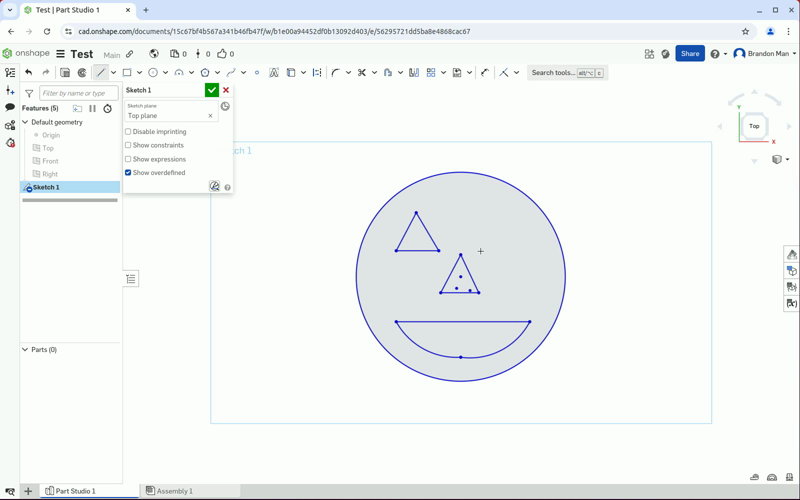
click(480, 250)
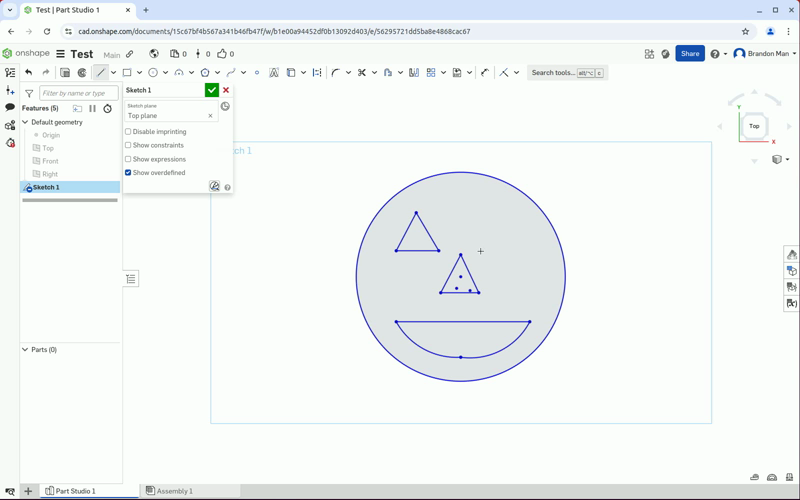
key_up(shift)
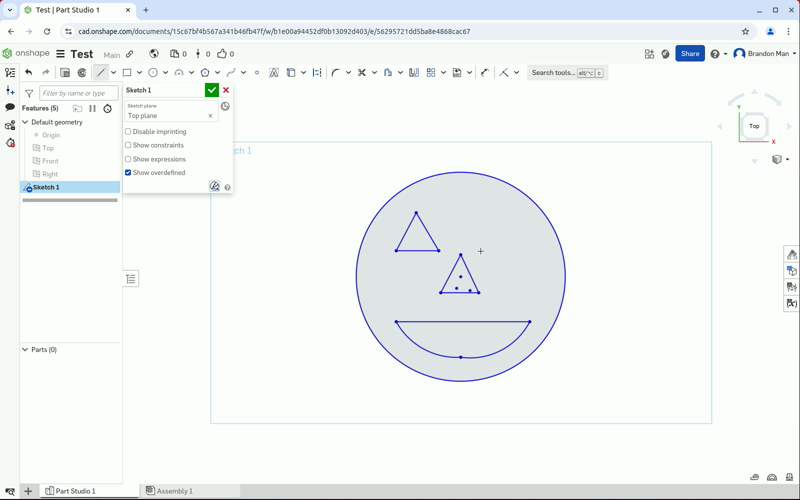
key_down(shift)
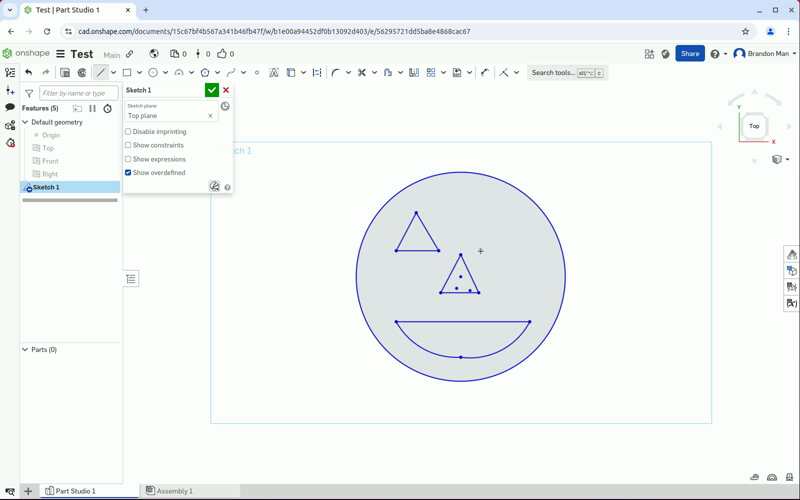
mouse_move(510, 250)
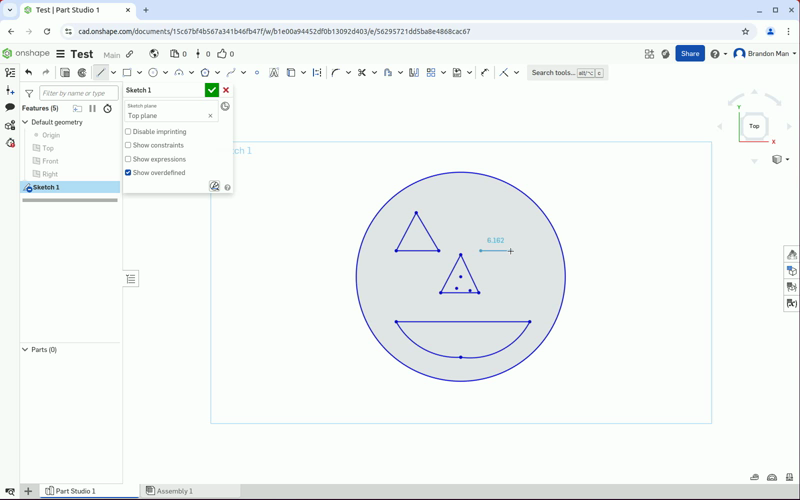
mouse_move(522, 250)
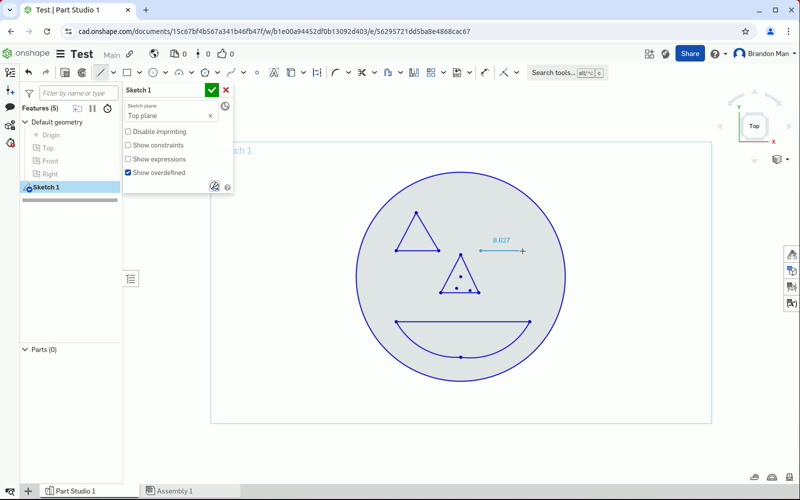
click(522, 250)
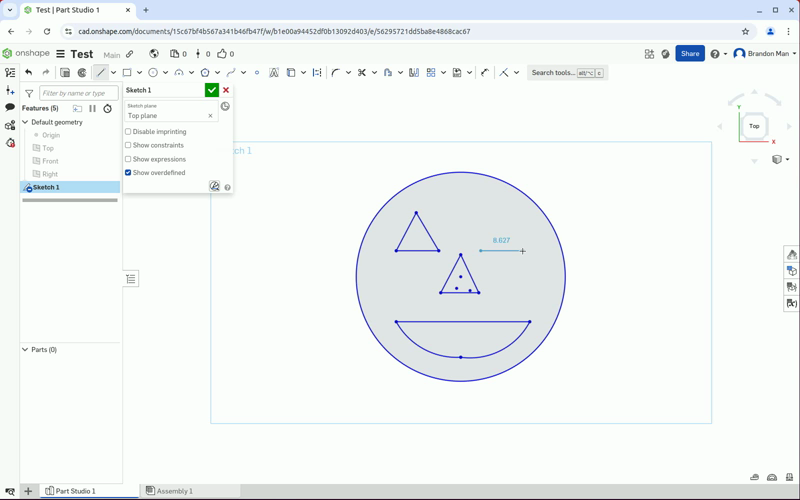
key_up(shift)
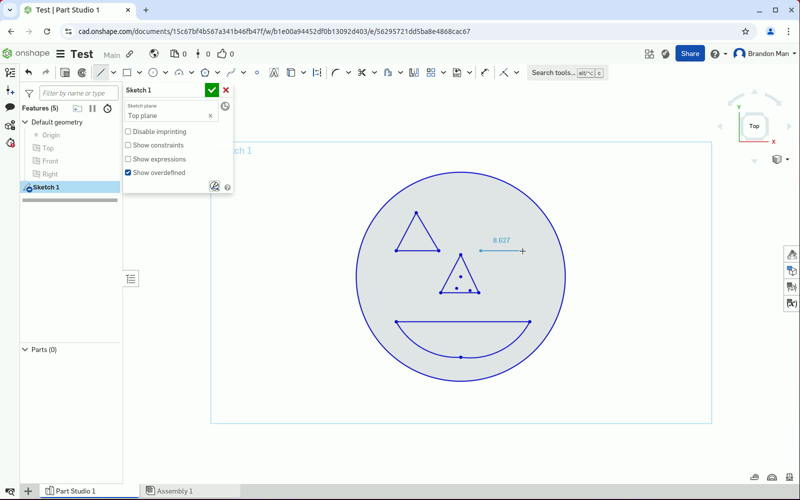
key_down(shift)
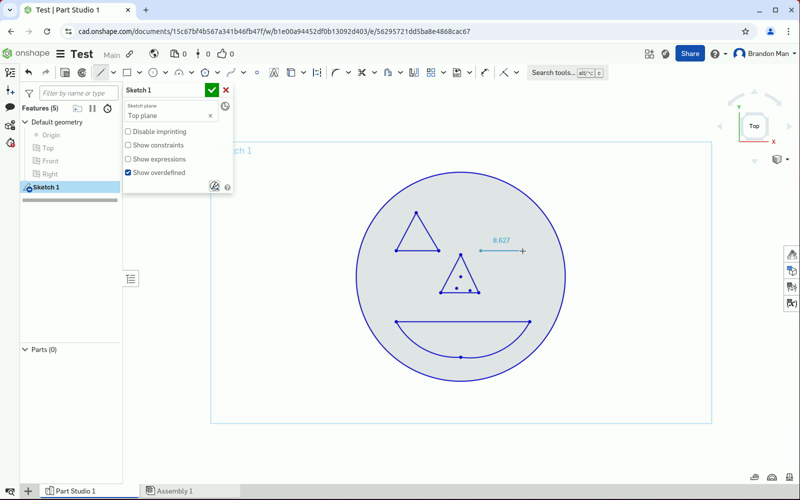
mouse_move(552, 250)
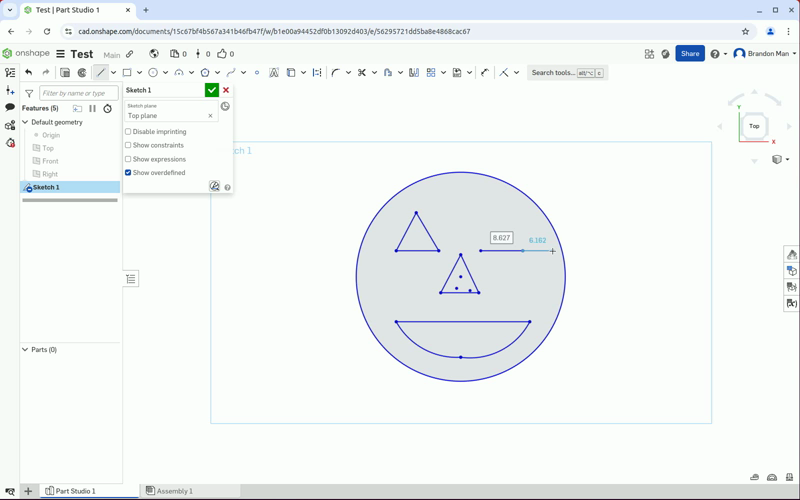
mouse_move(503, 212)
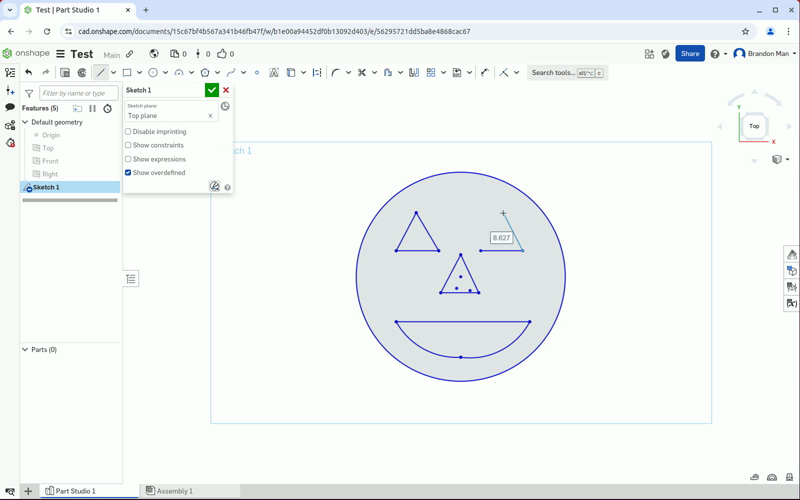
click(503, 212)
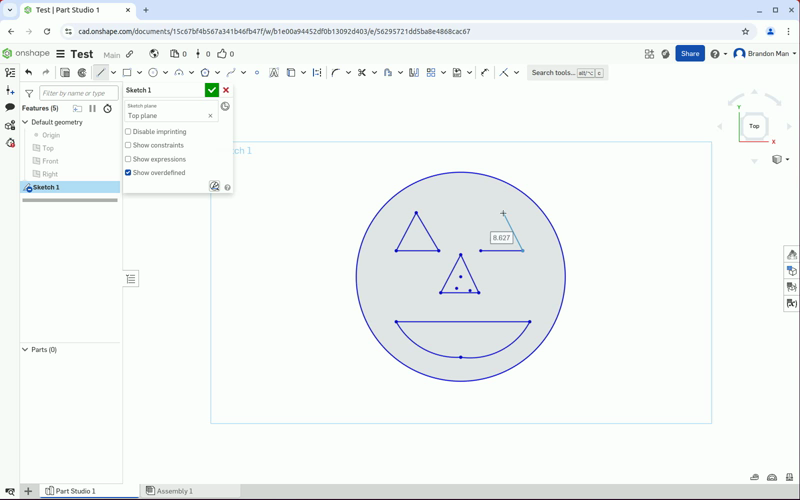
key_up(shift)
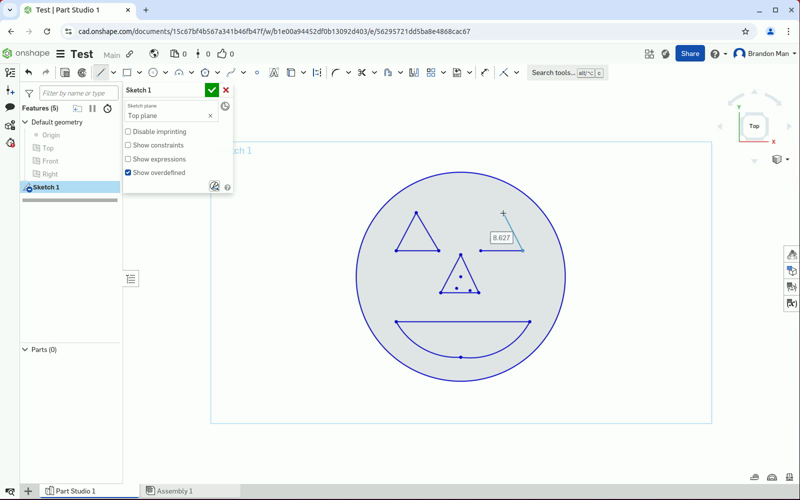
mouse_move(533, 212)
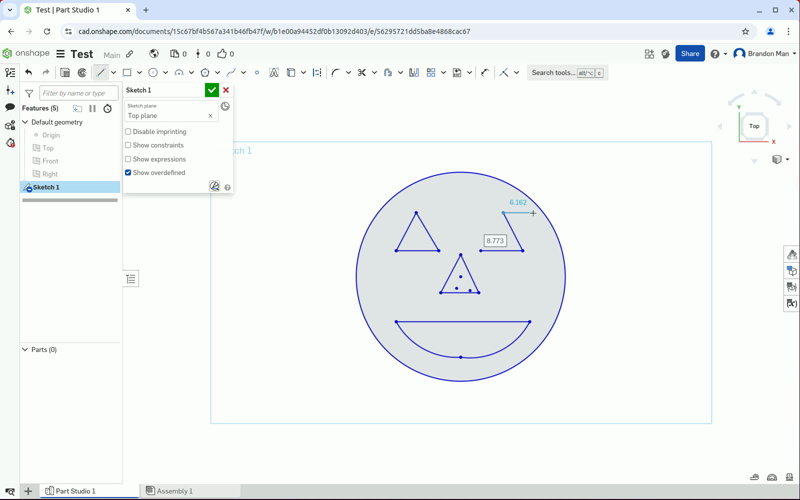
key_down(shift)
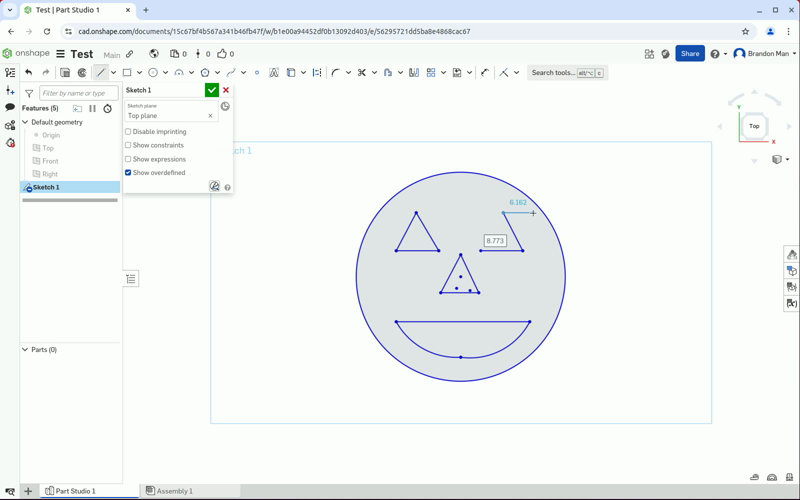
mouse_move(480, 250)
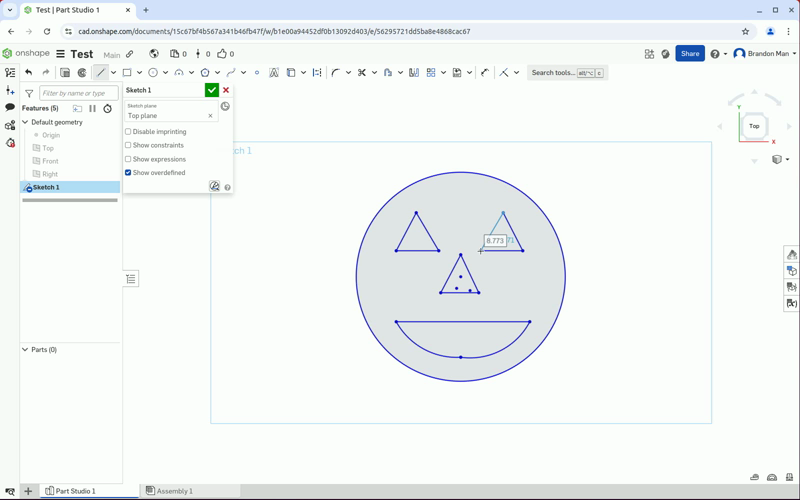
key_up(shift)
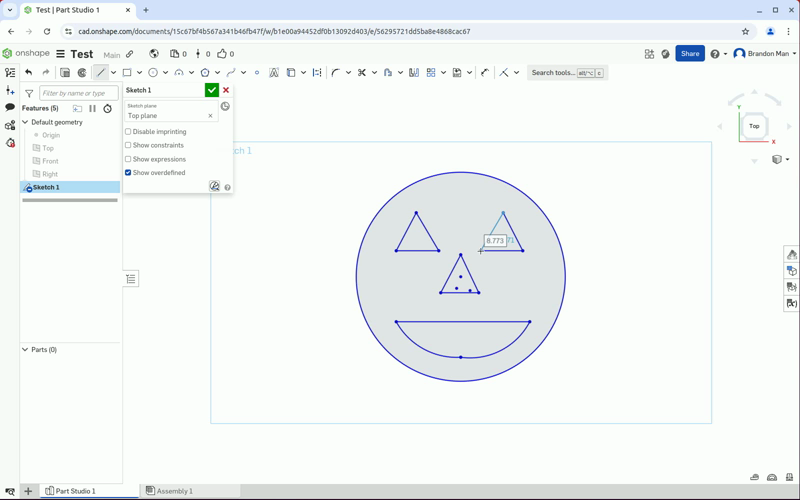
click(480, 250)
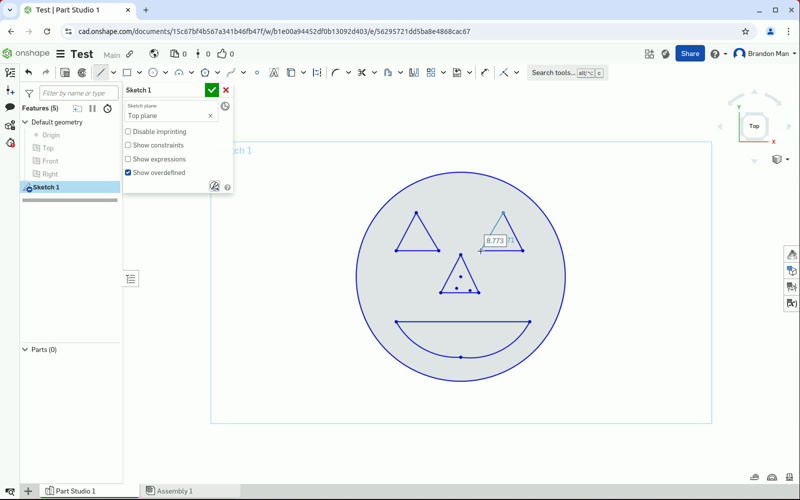
key(esc)
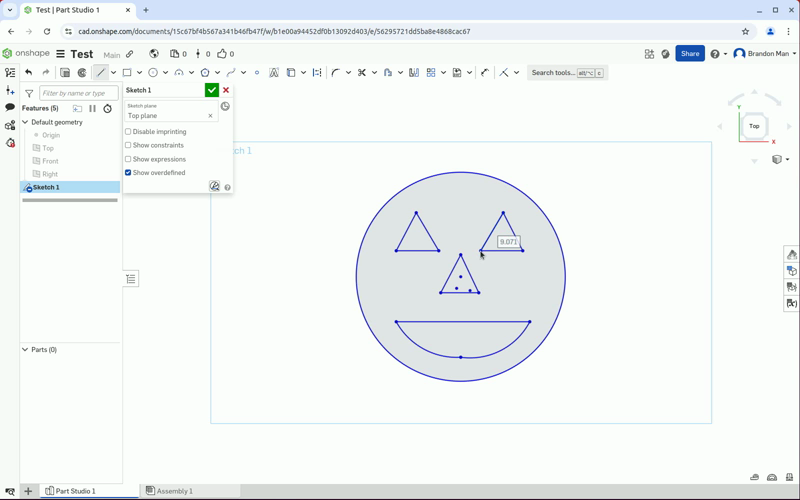
mouse_move(504, 279)
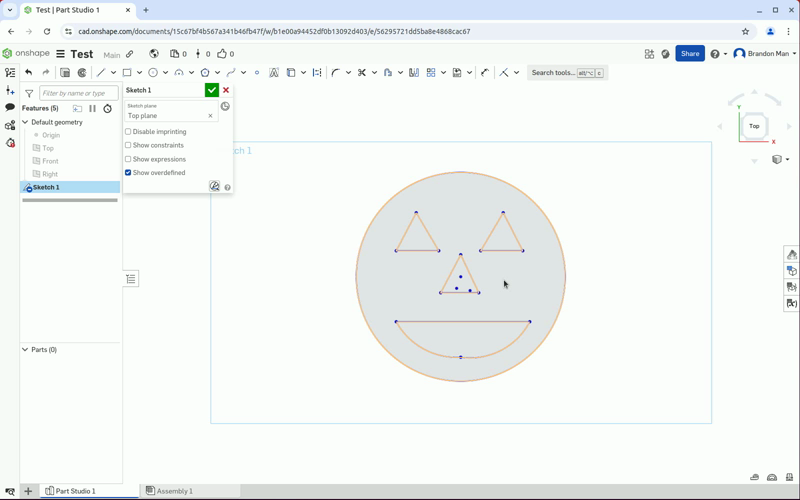
click(504, 279)
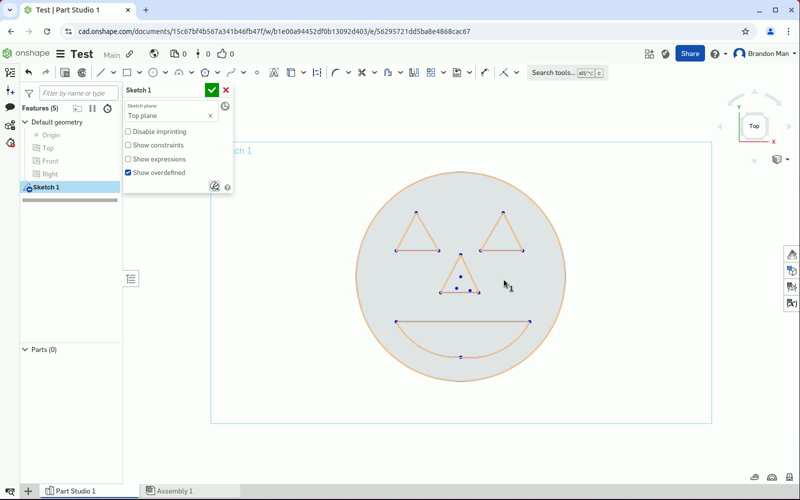
mouse_move(73, 352)
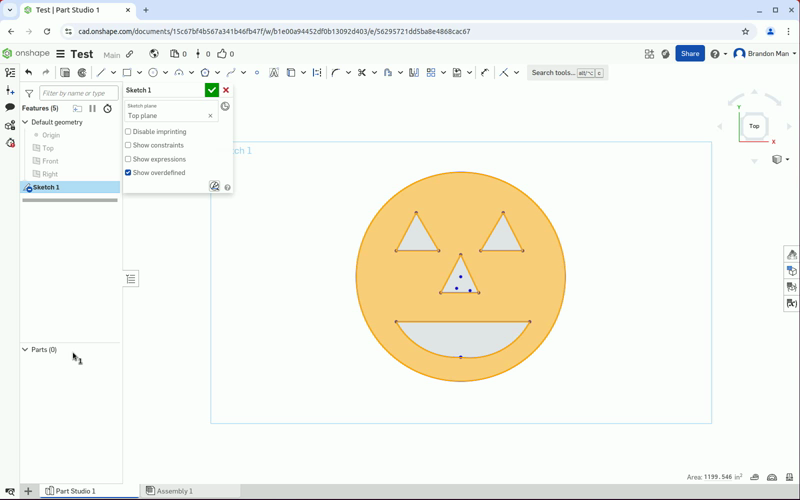
key(shift+y)
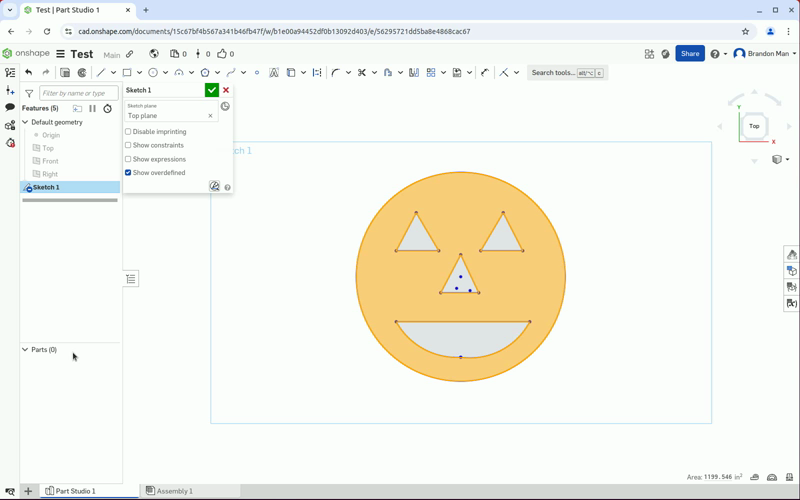
key(shift+e)
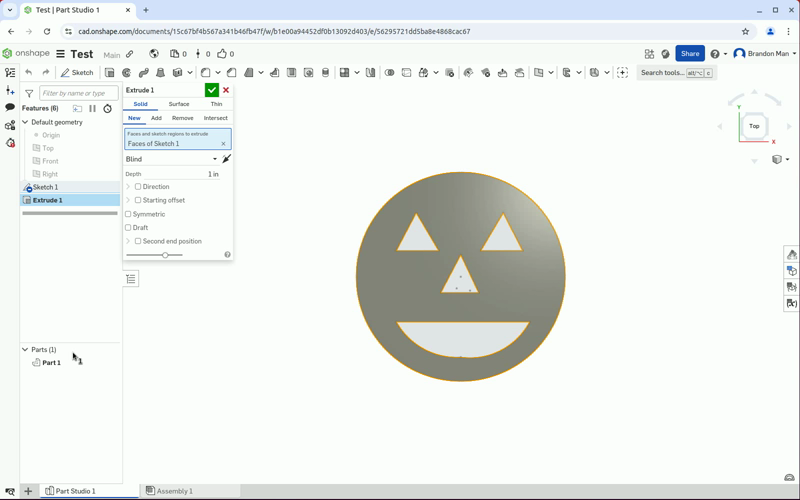
mouse_move(143, 106)
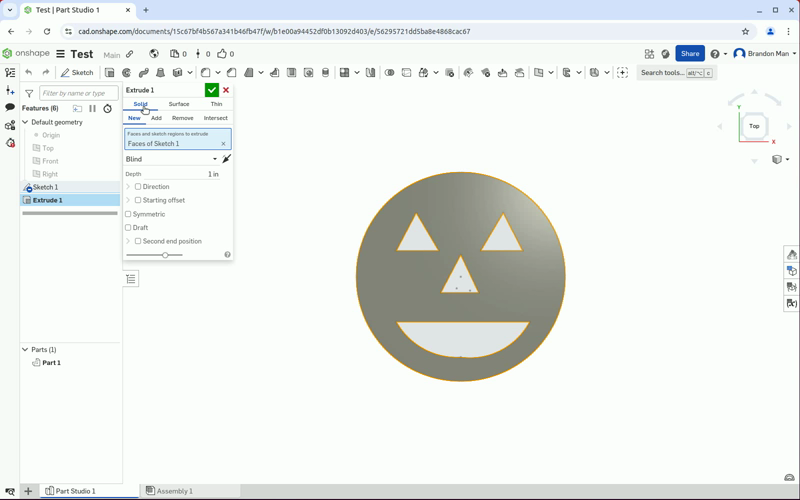
click(143, 106)
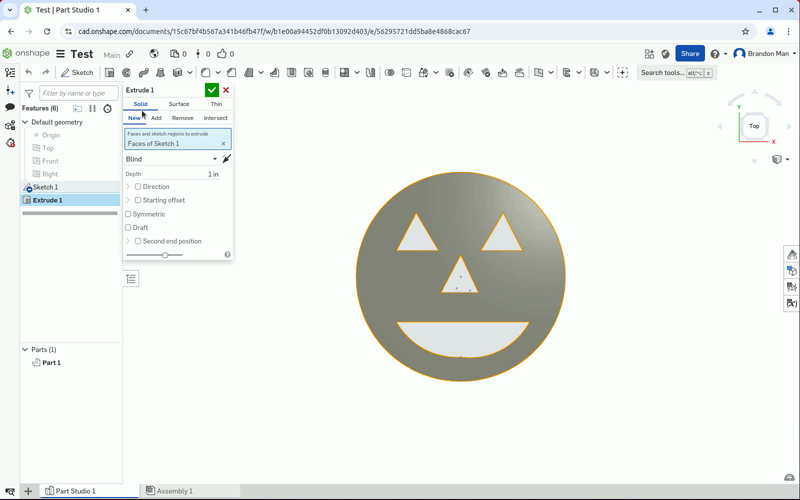
mouse_move(137, 120)
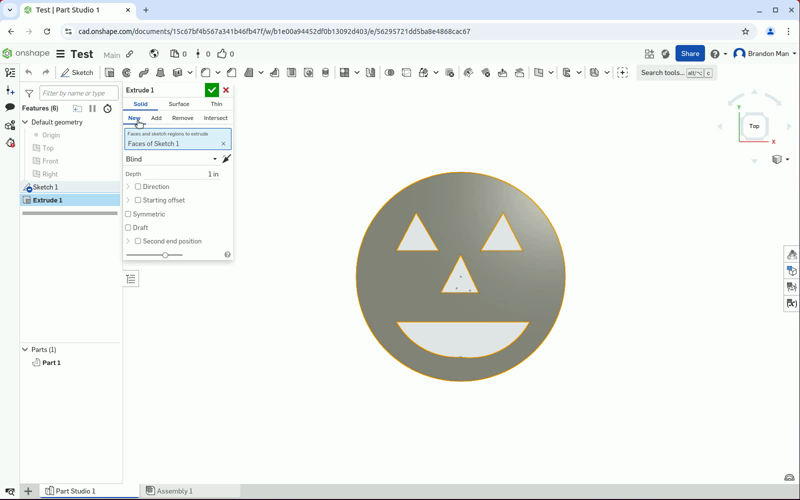
click(137, 120)
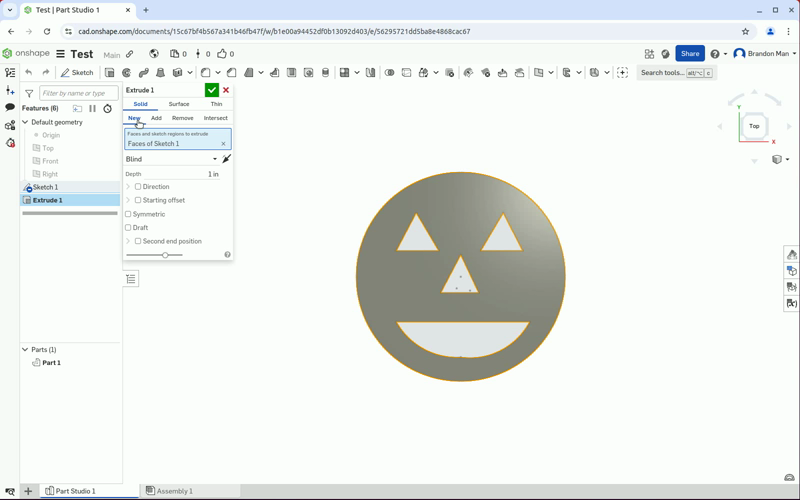
key(tab, 4)
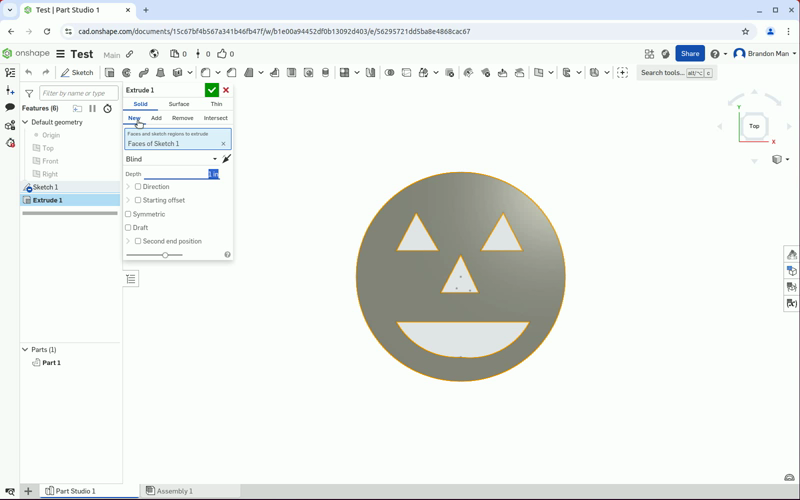
text(14.443)
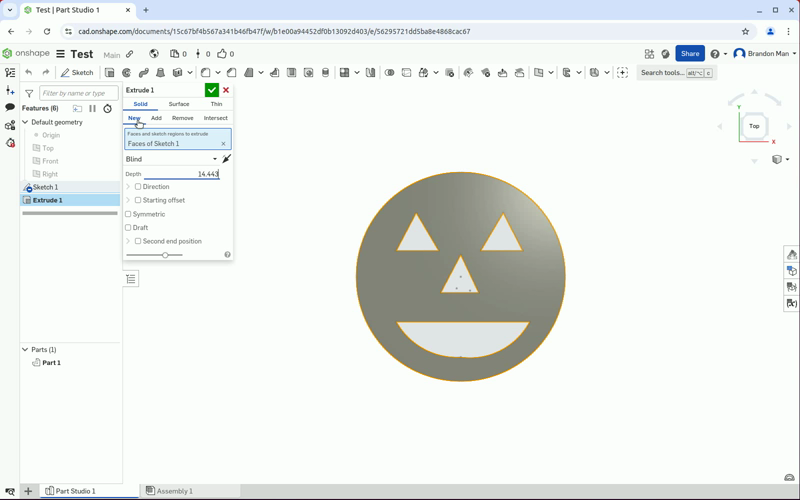
key(enter)
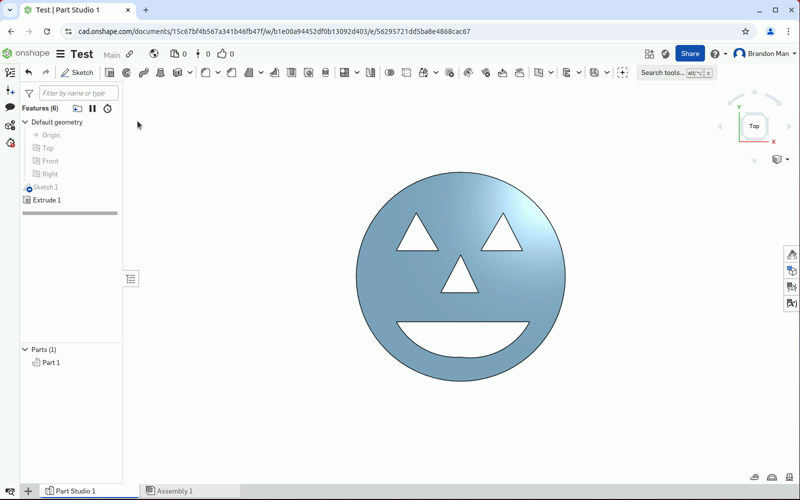
key(shift+h)
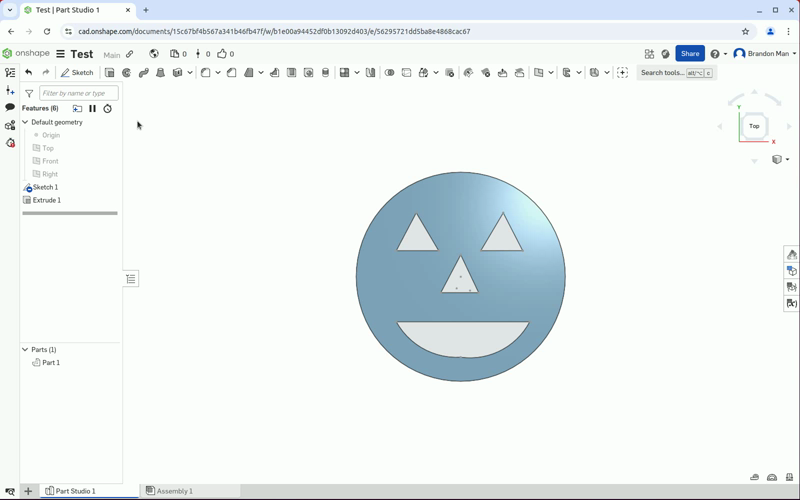
key(shift+h)
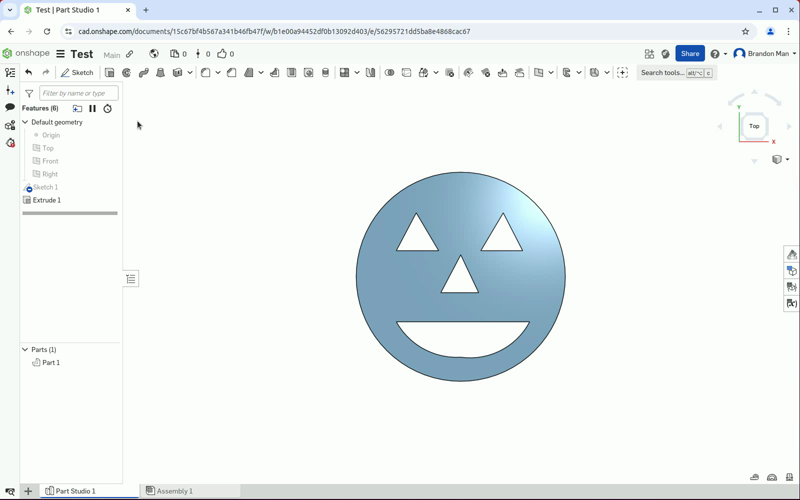
mouse_move(73, 189)
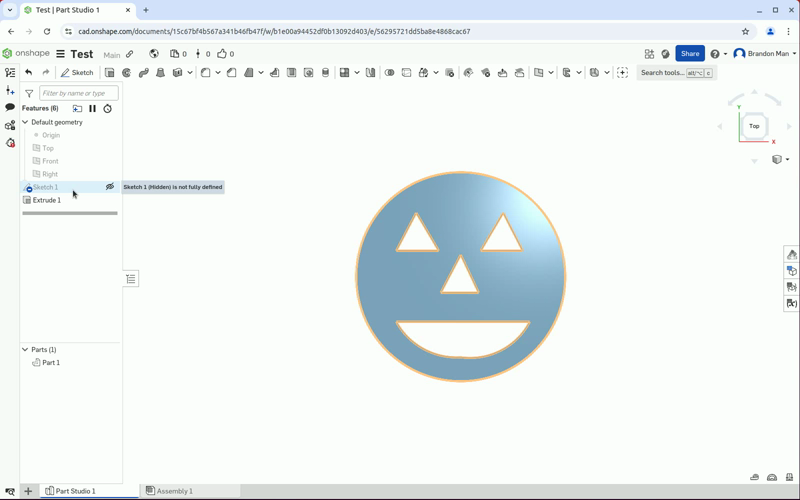
click(73, 189)
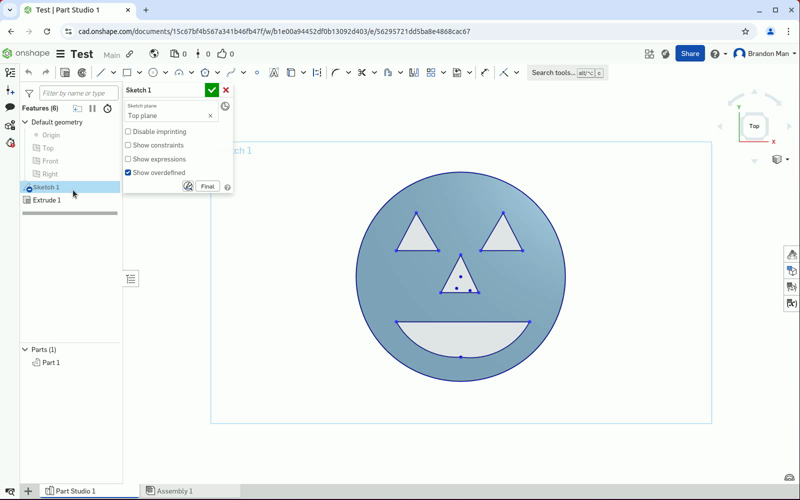
mouse_move(229, 92)
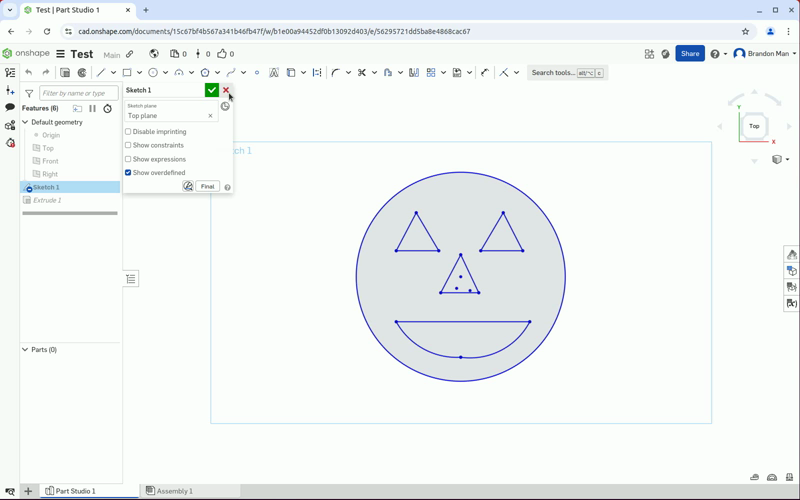
click(229, 92)
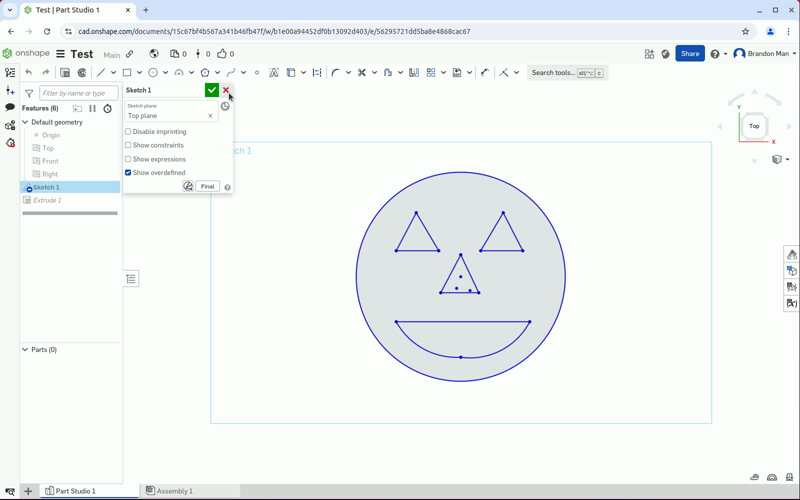
key(shift+s)
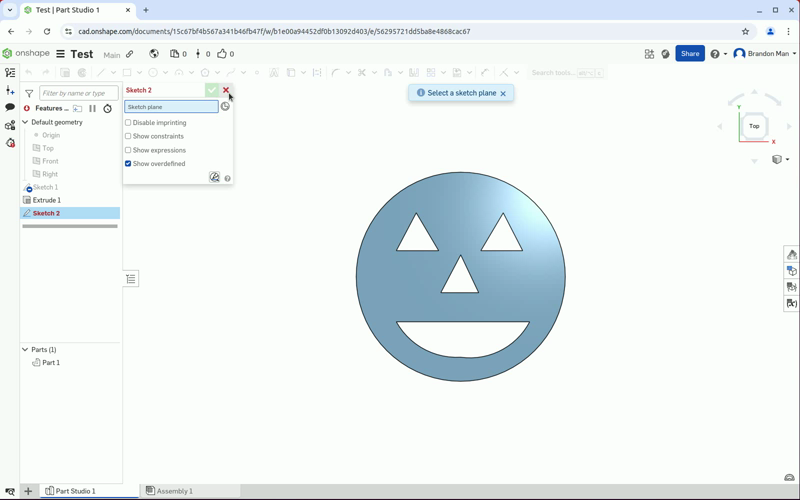
mouse_move(73, 150)
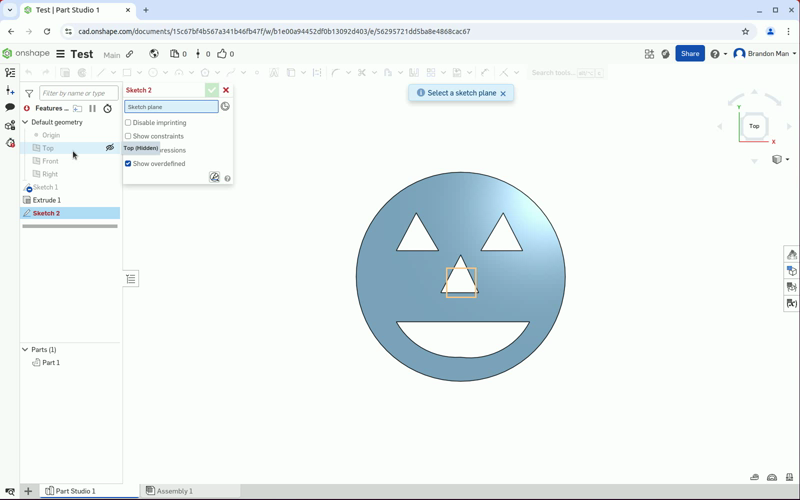
click(73, 150)
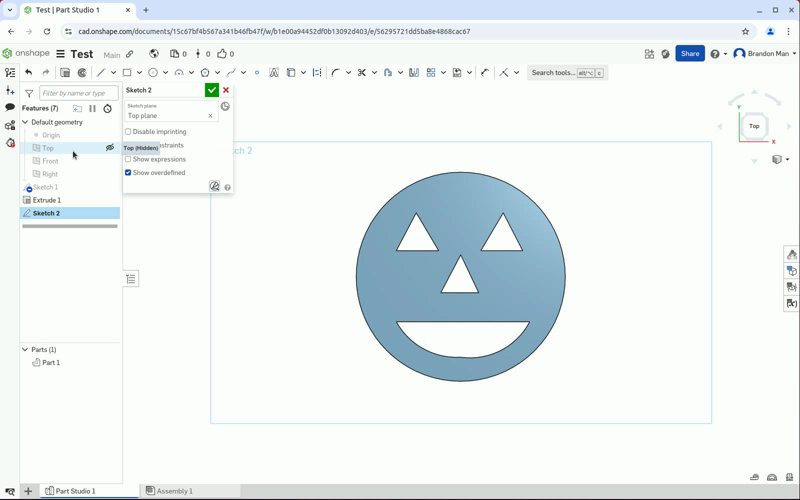
mouse_move(73, 352)
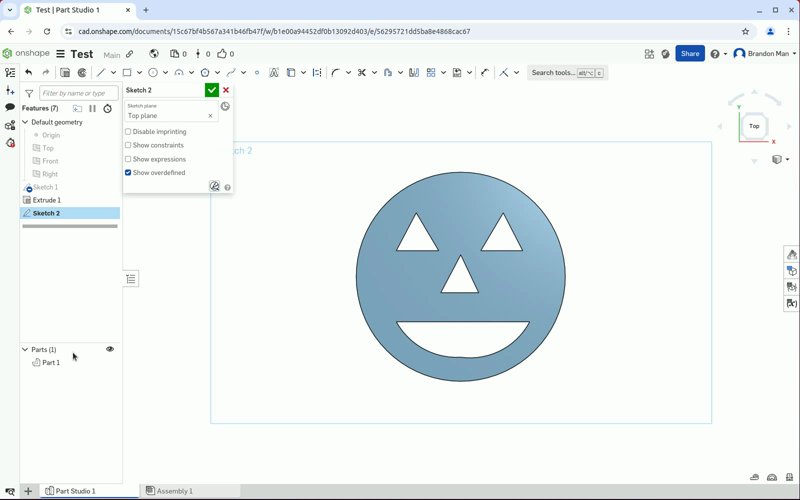
key(y)
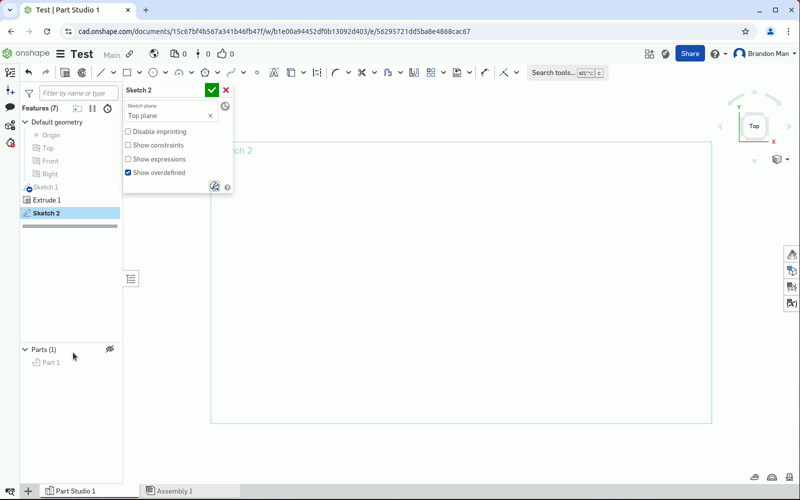
key(l)
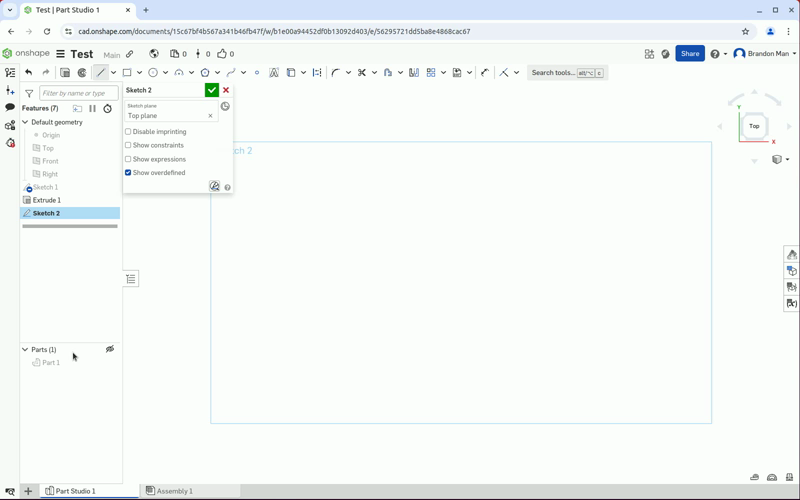
key_down(shift)
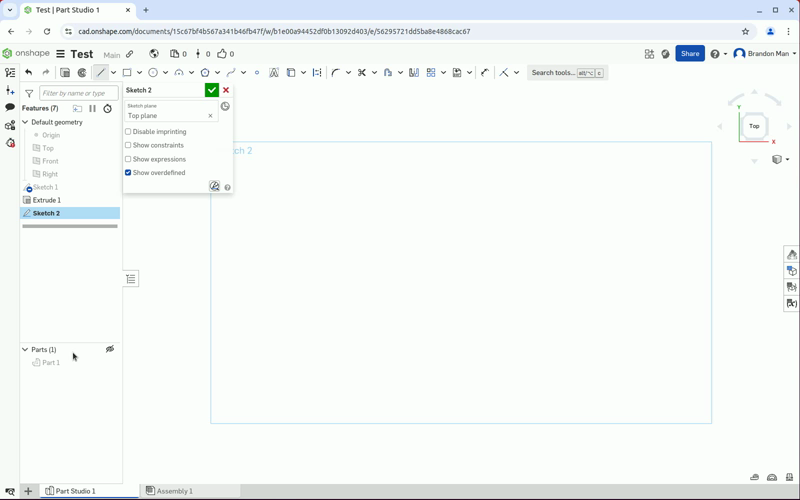
mouse_move(395, 250)
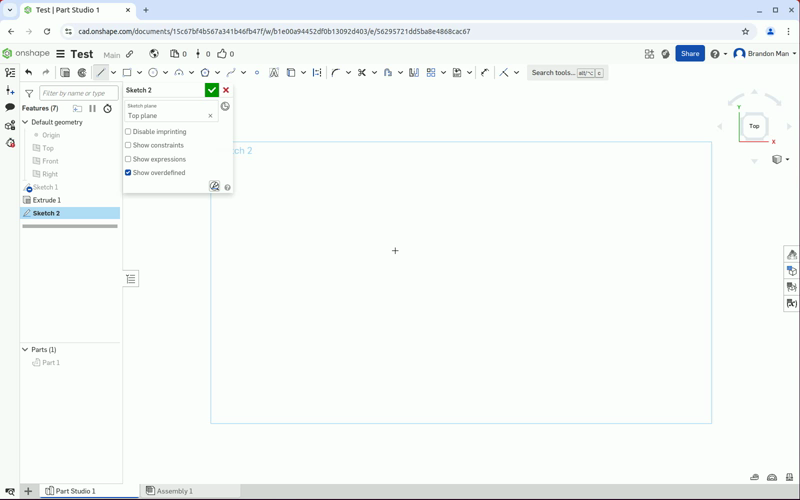
click(395, 250)
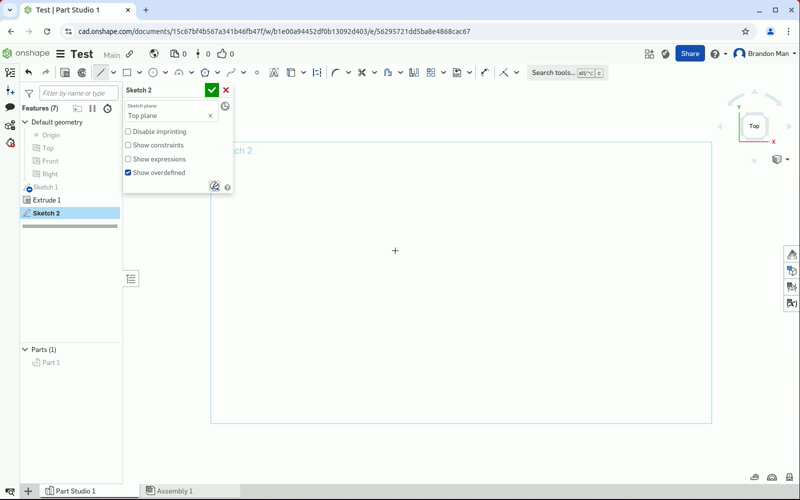
key_up(shift)
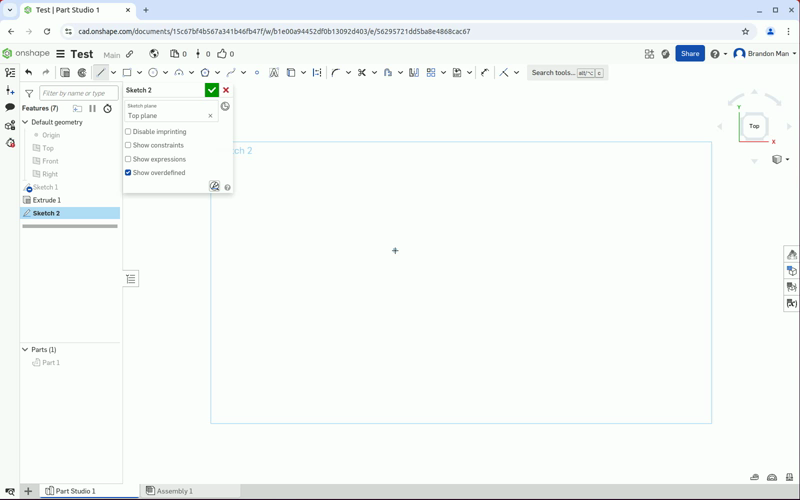
key_down(shift)
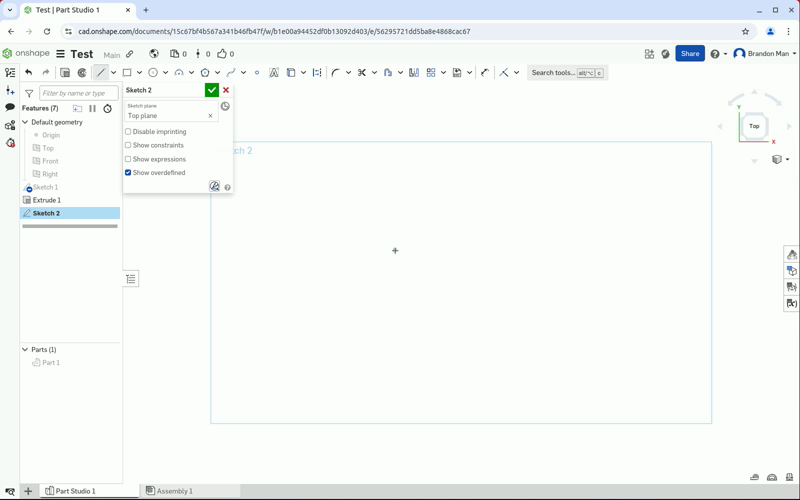
mouse_move(425, 250)
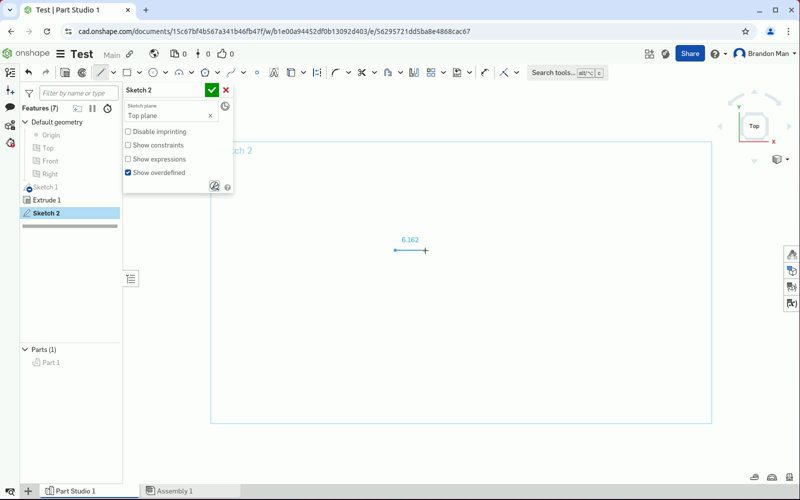
mouse_move(439, 250)
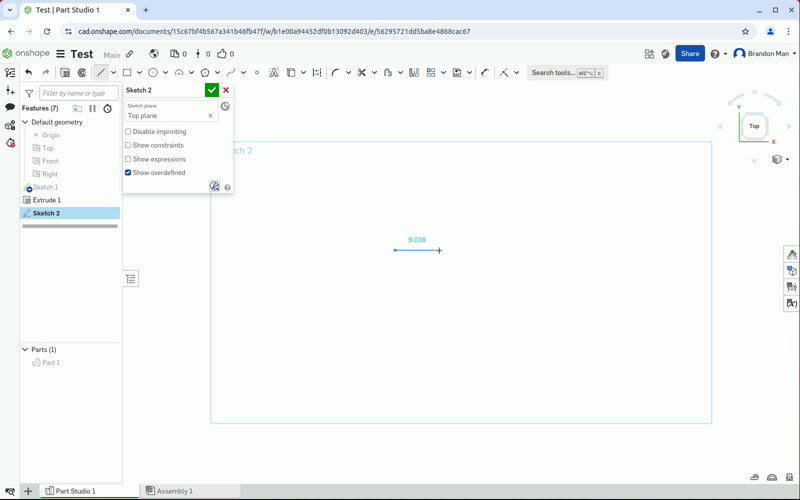
click(439, 250)
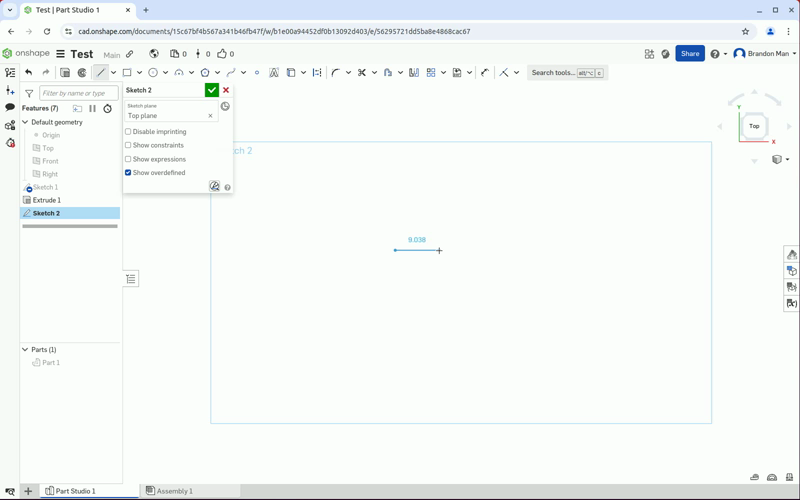
key_up(shift)
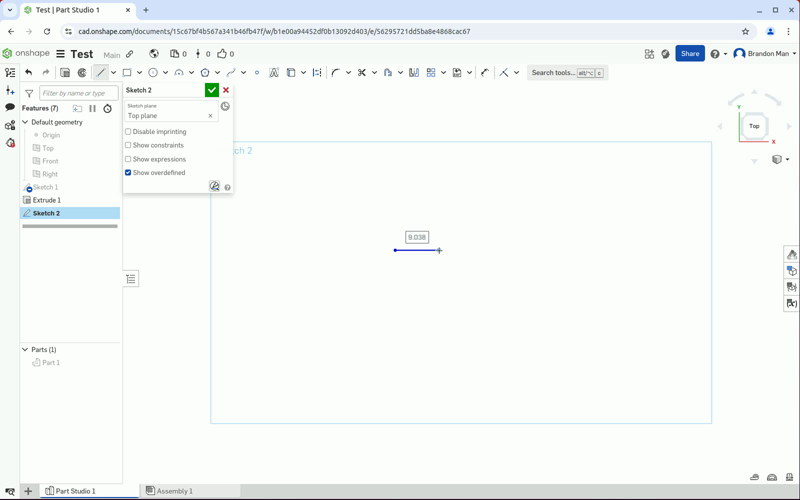
key_down(shift)
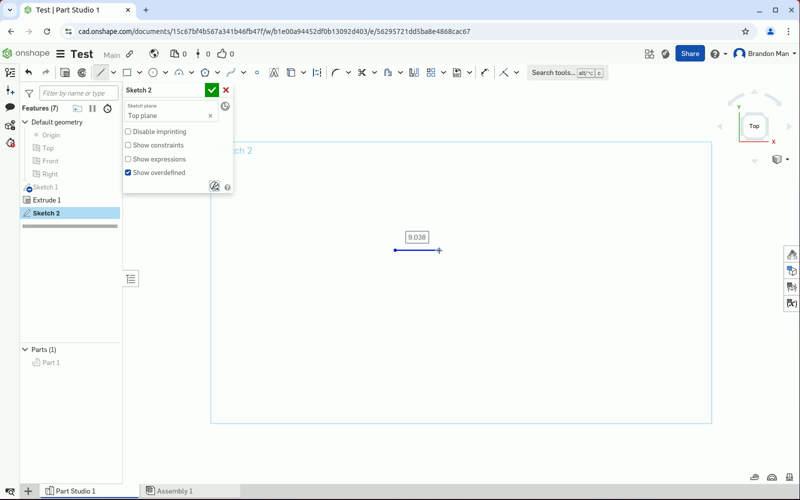
mouse_move(469, 250)
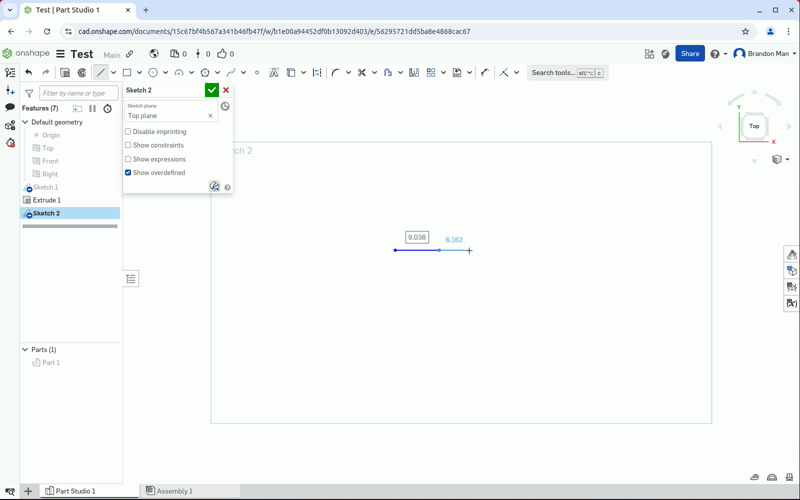
mouse_move(417, 212)
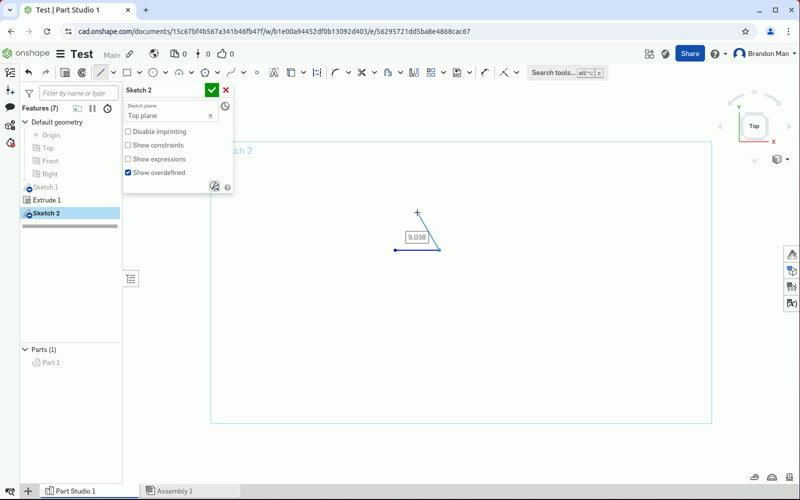
click(417, 212)
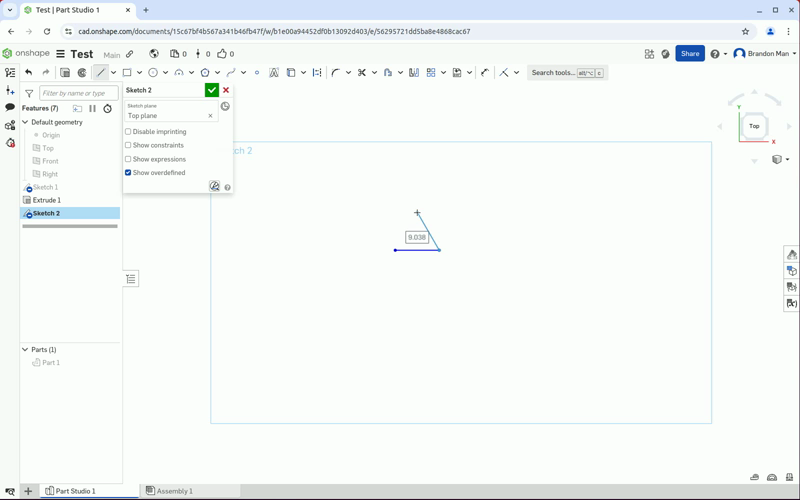
key_up(shift)
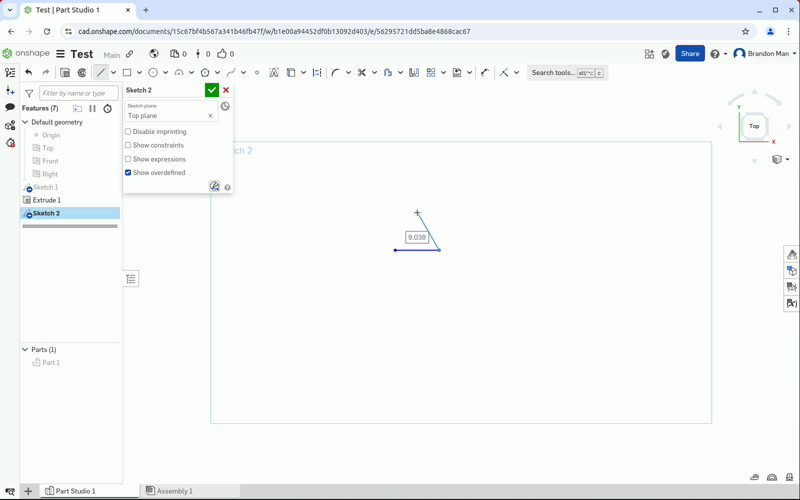
mouse_move(447, 212)
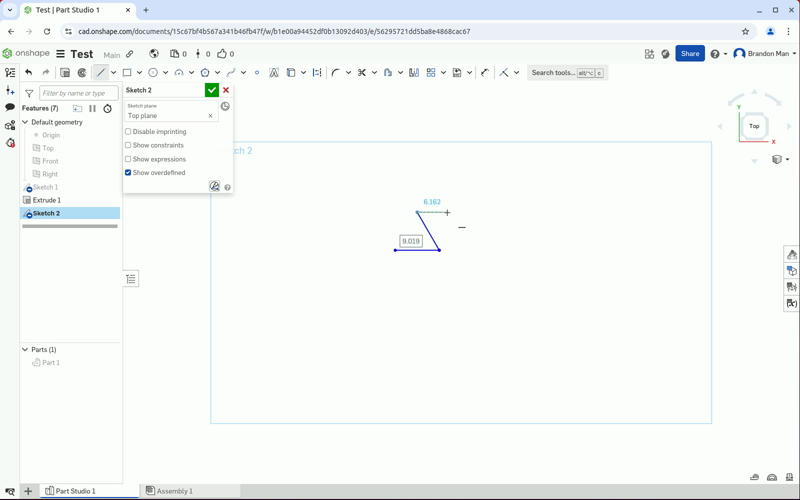
key_down(shift)
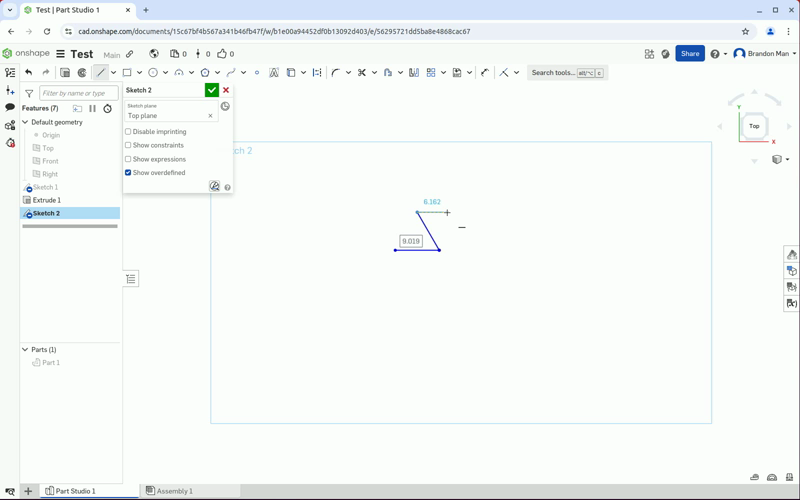
mouse_move(395, 250)
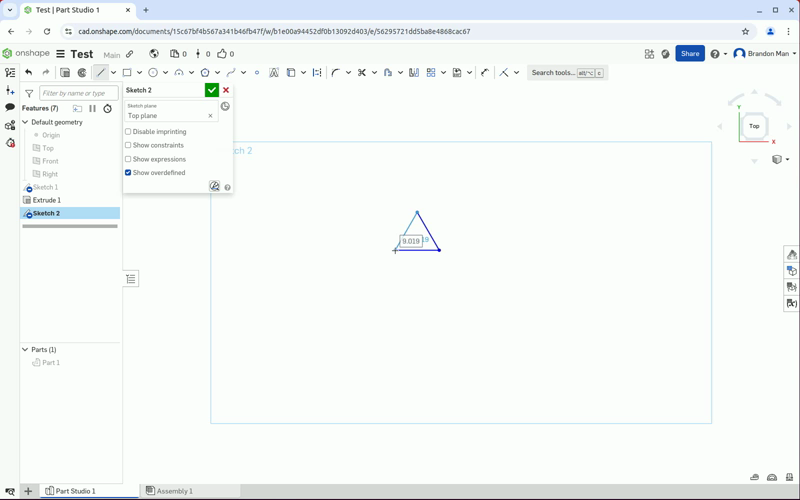
key_up(shift)
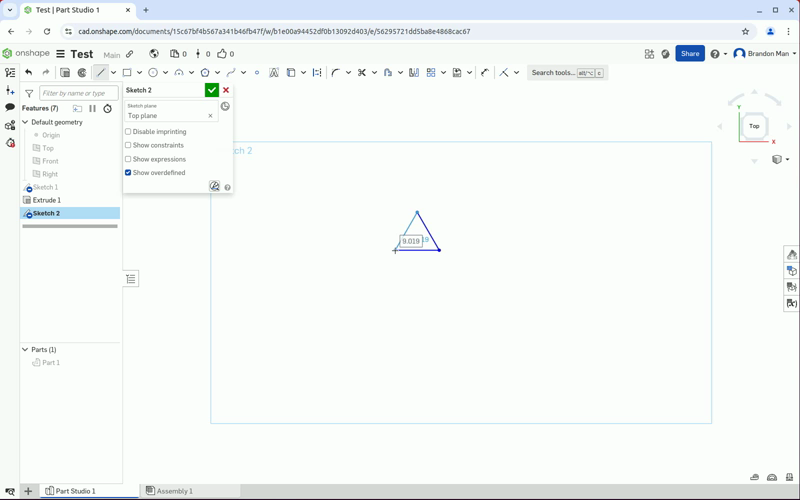
click(395, 250)
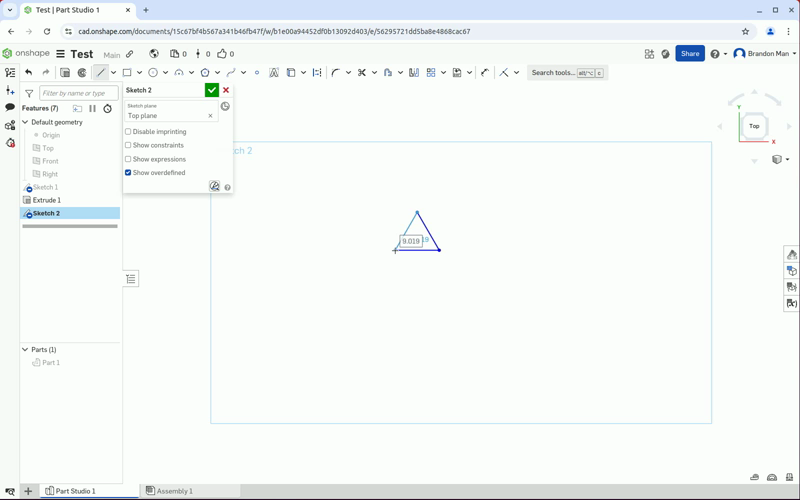
key(esc)
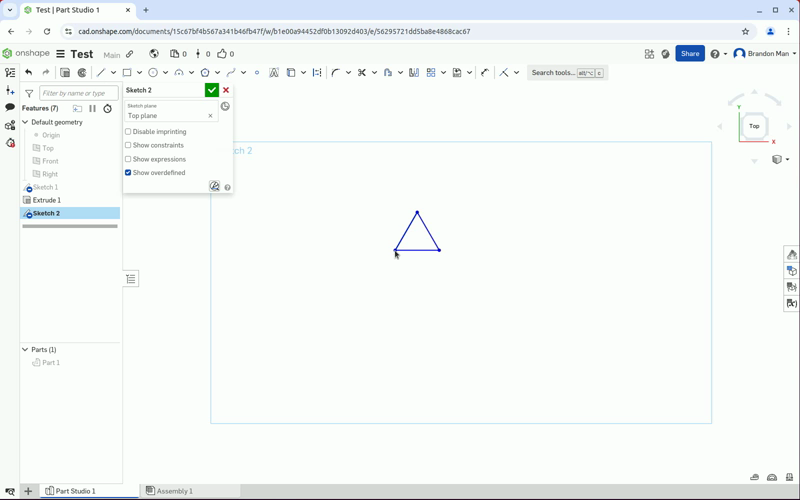
key(c)
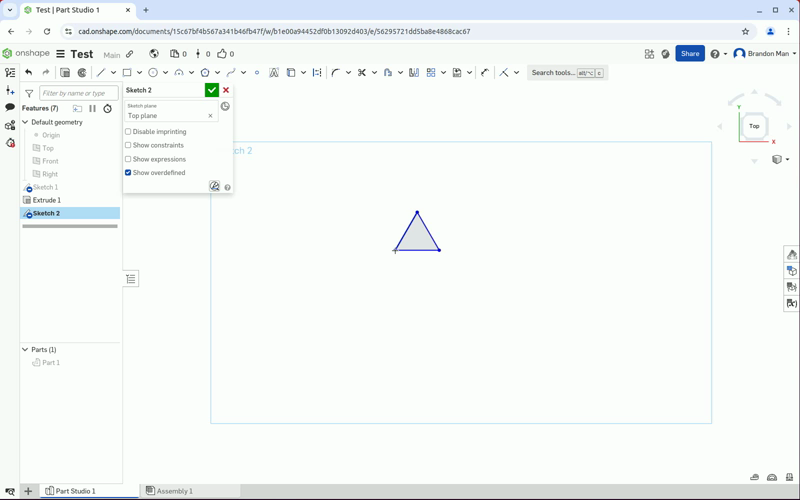
key_down(shift)
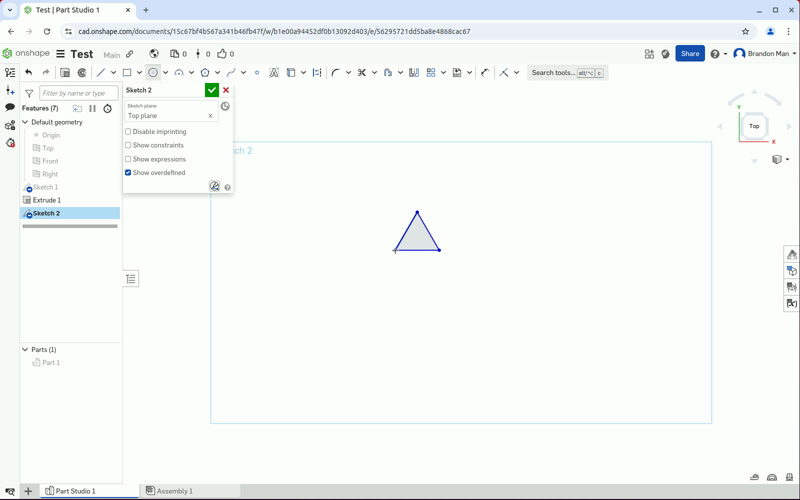
mouse_move(417, 237)
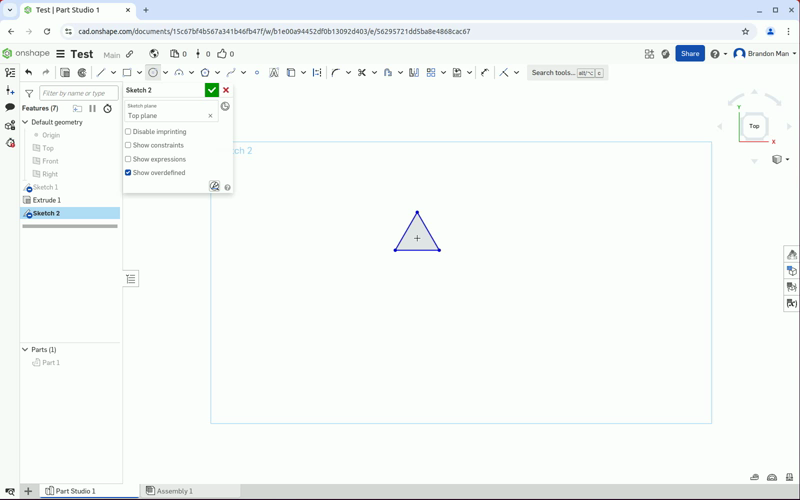
click(417, 237)
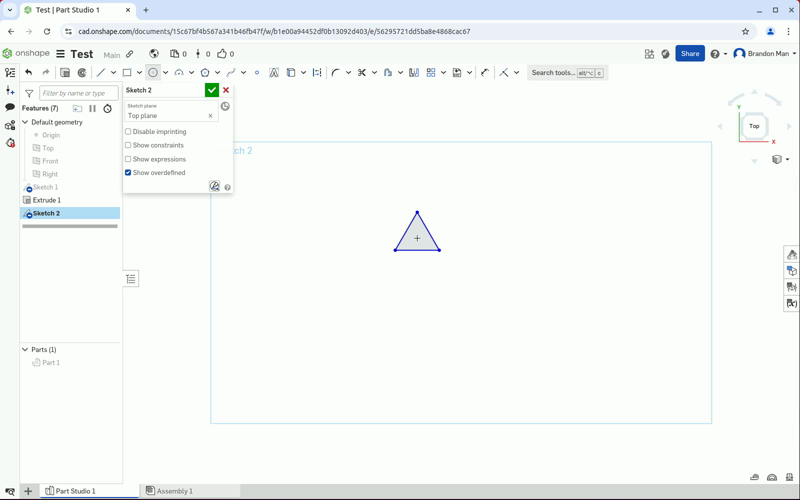
key_up(shift)
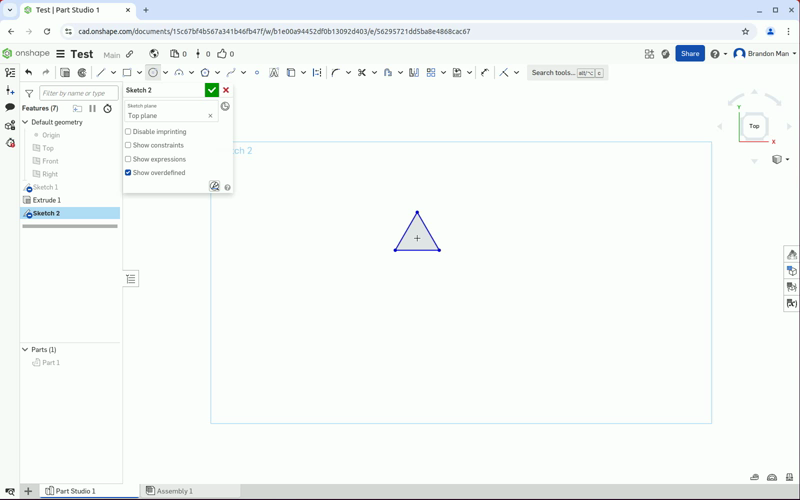
mouse_move(426, 237)
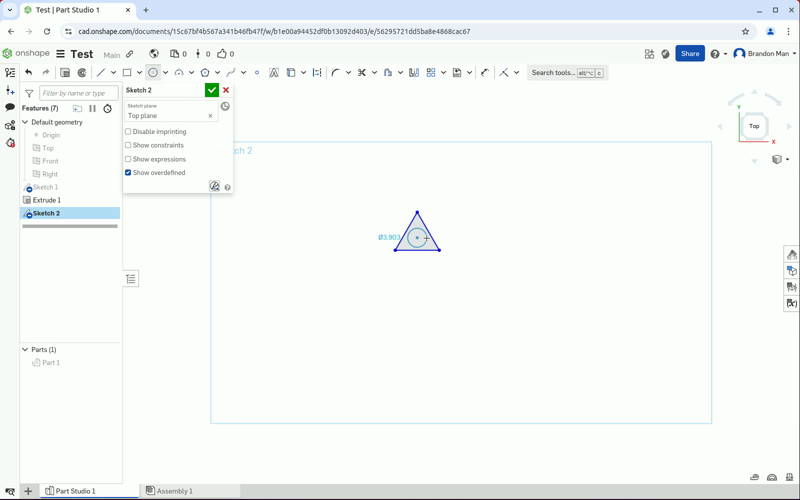
click(426, 237)
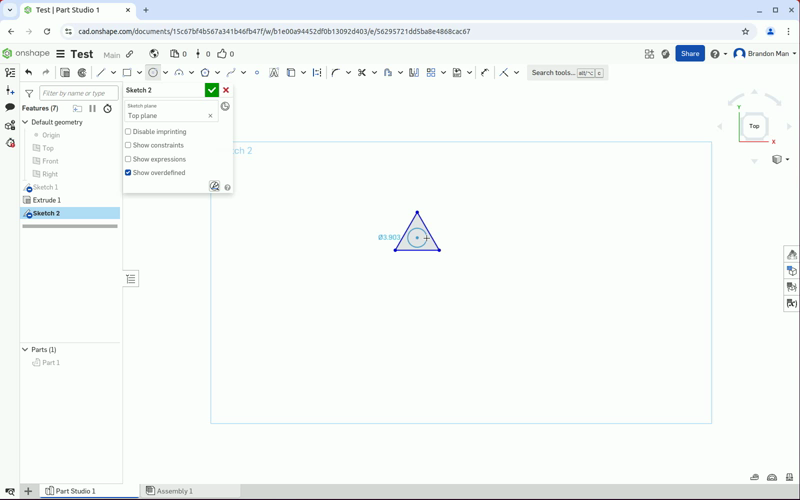
key(esc)
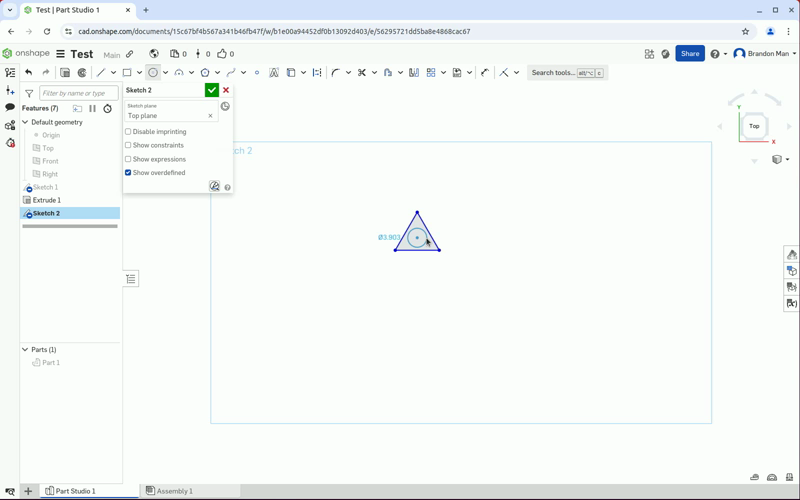
mouse_move(431, 240)
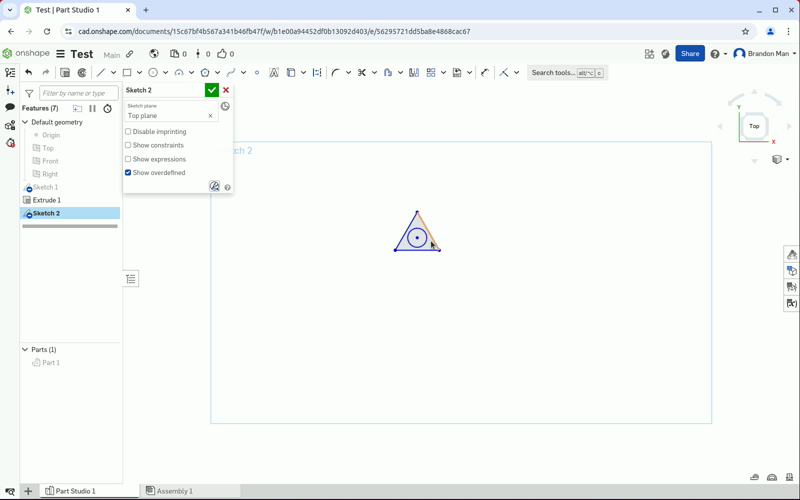
scroll(6)
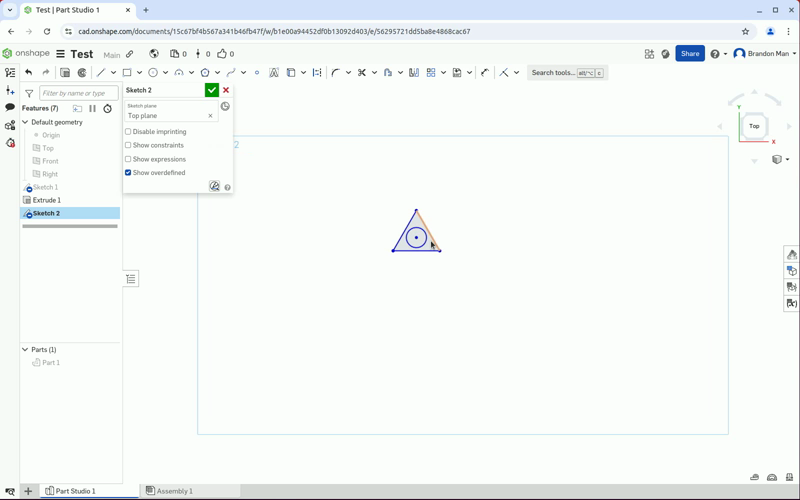
scroll(6)
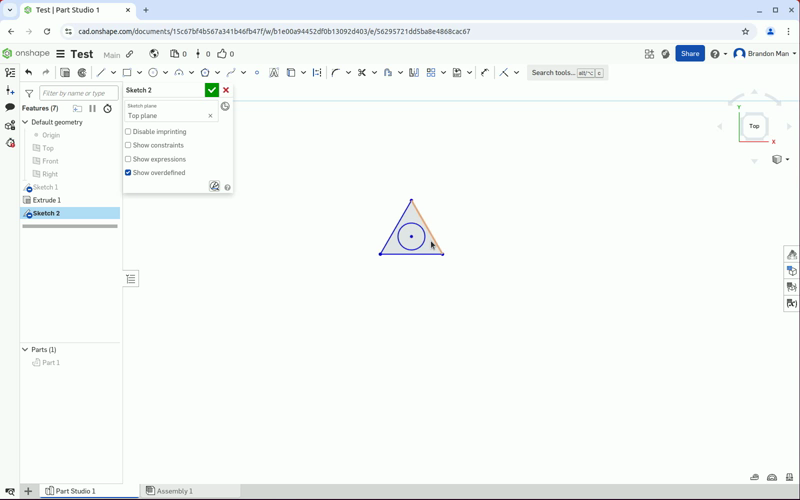
scroll(6)
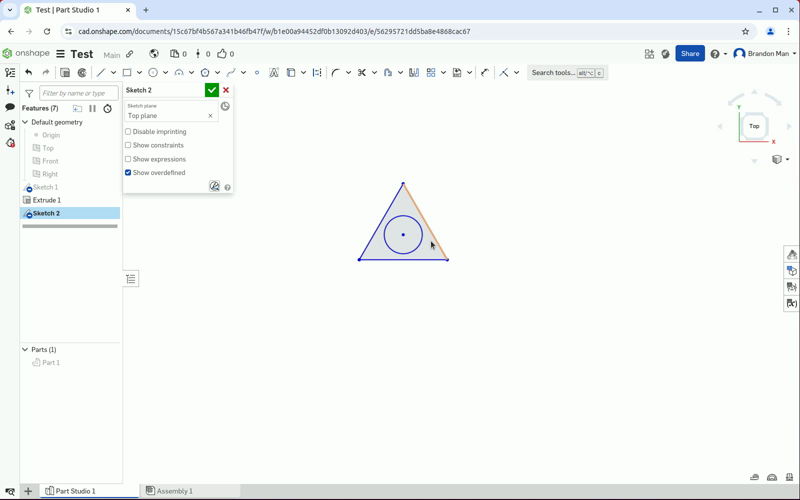
scroll(6)
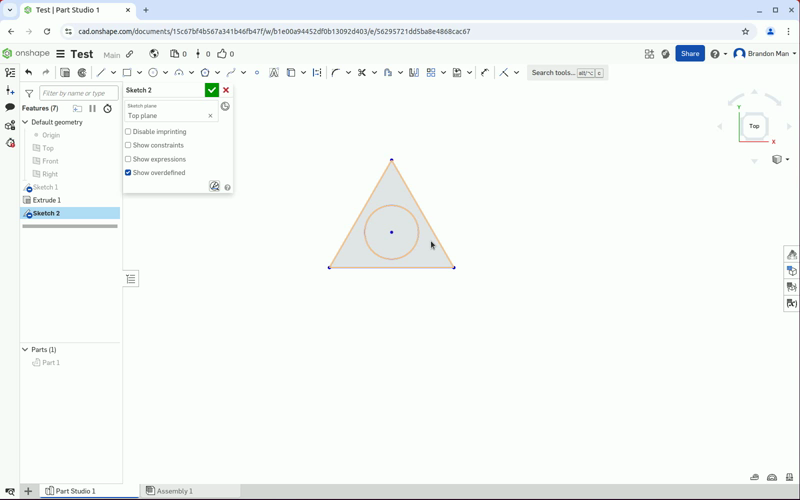
scroll(6)
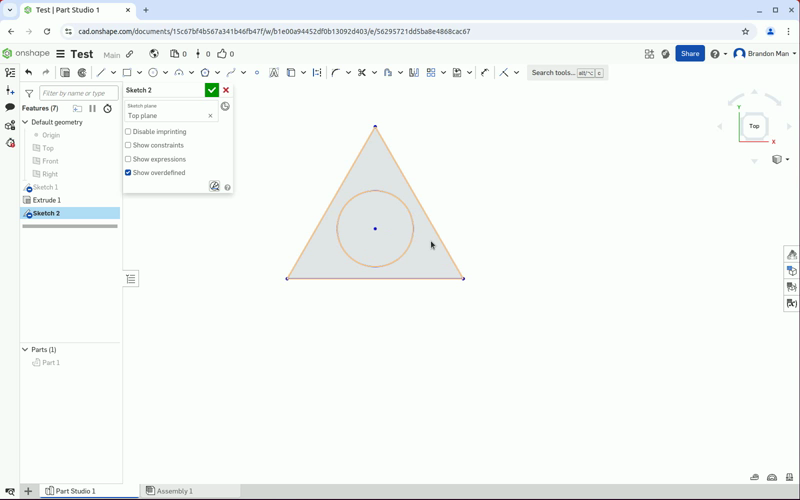
scroll(6)
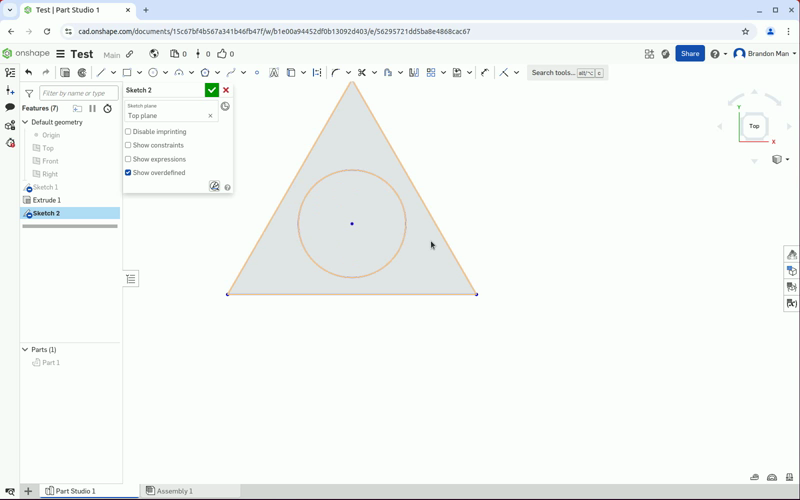
scroll(6)
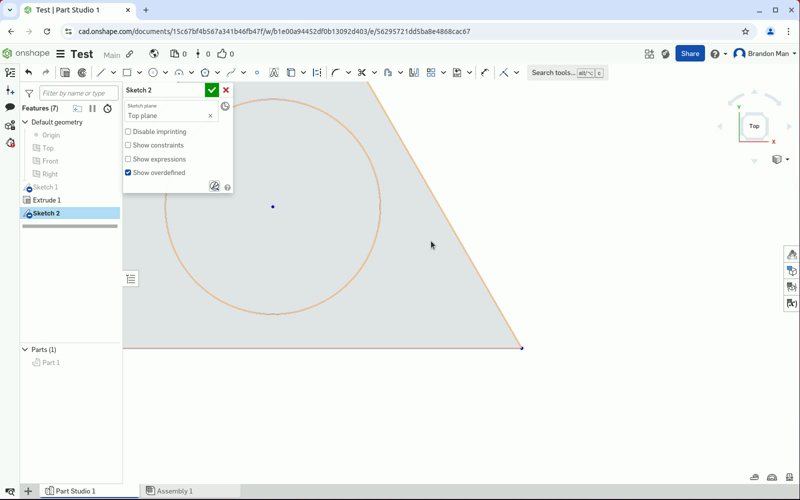
click(431, 240)
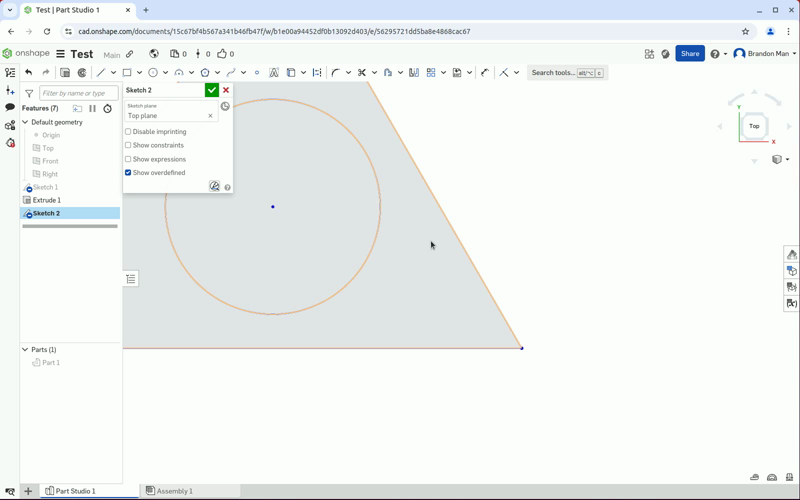
scroll(-6)
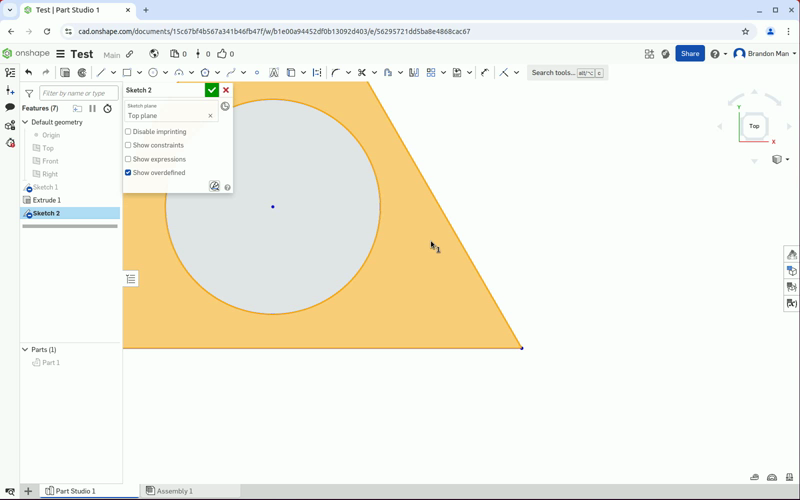
scroll(-6)
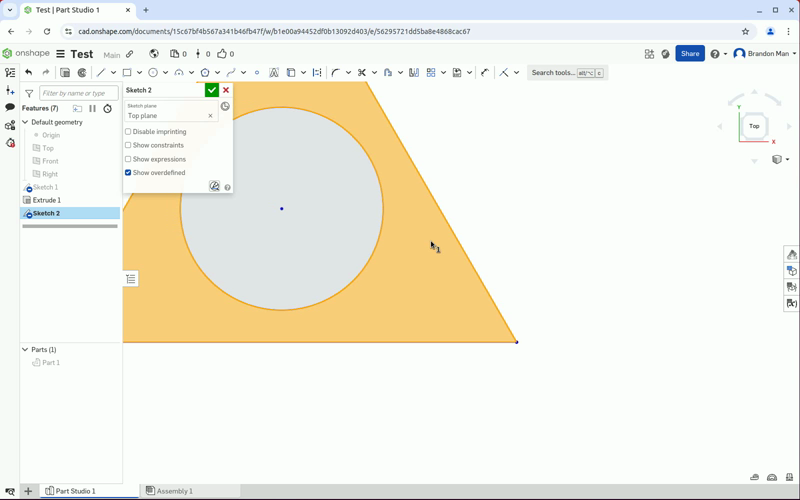
scroll(-6)
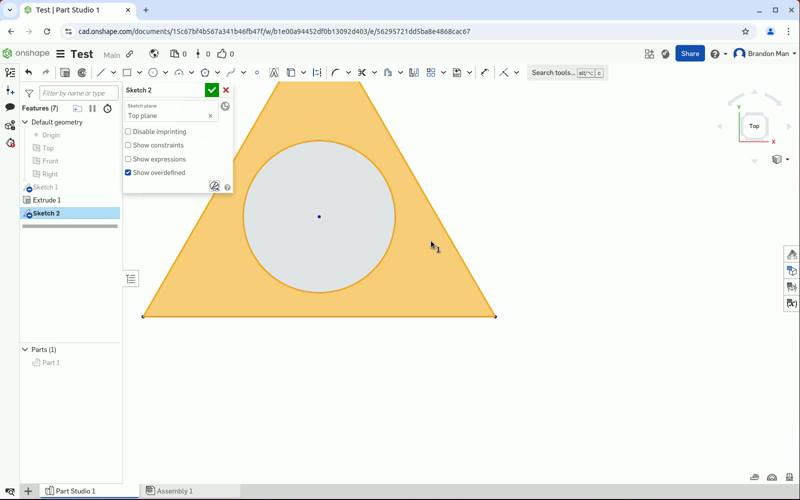
scroll(-6)
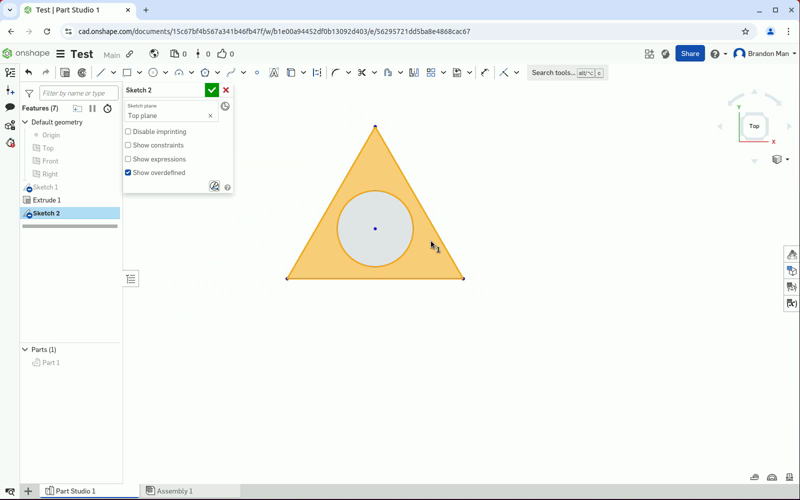
scroll(-6)
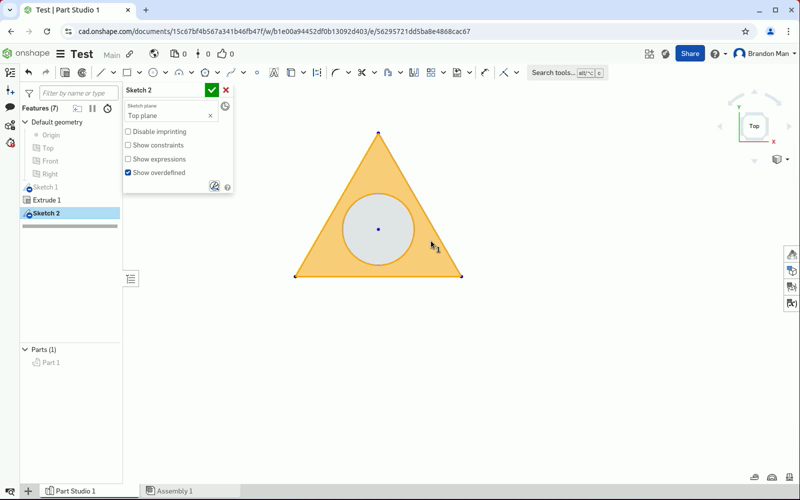
scroll(-6)
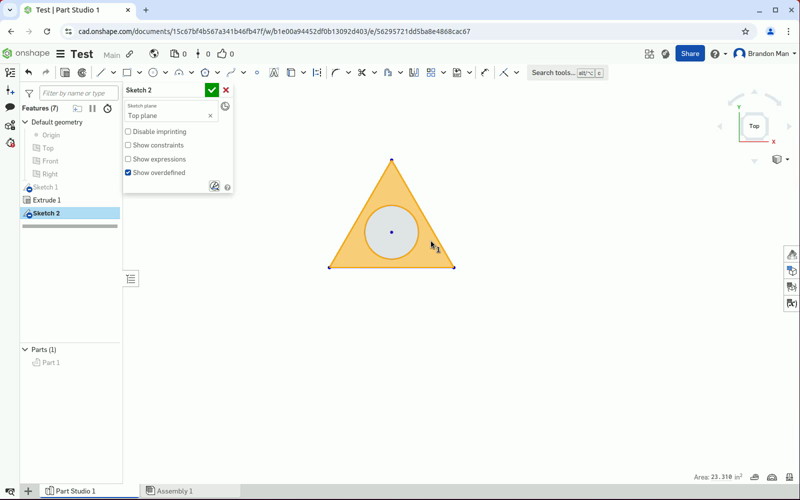
scroll(-6)
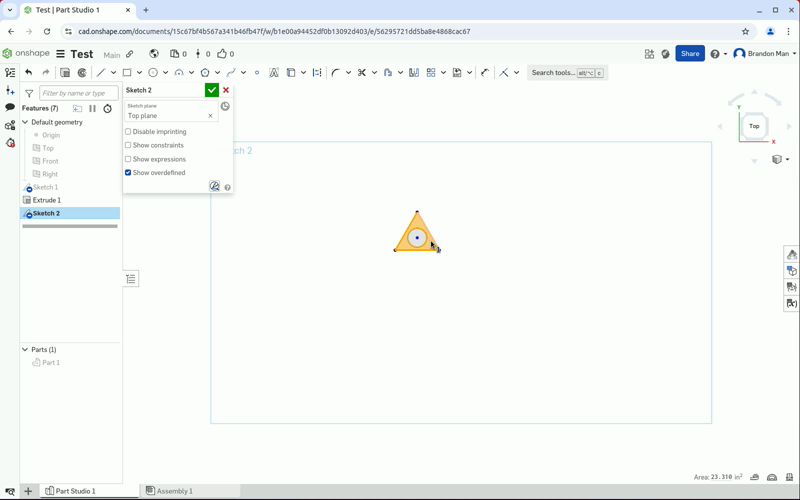
mouse_move(73, 352)
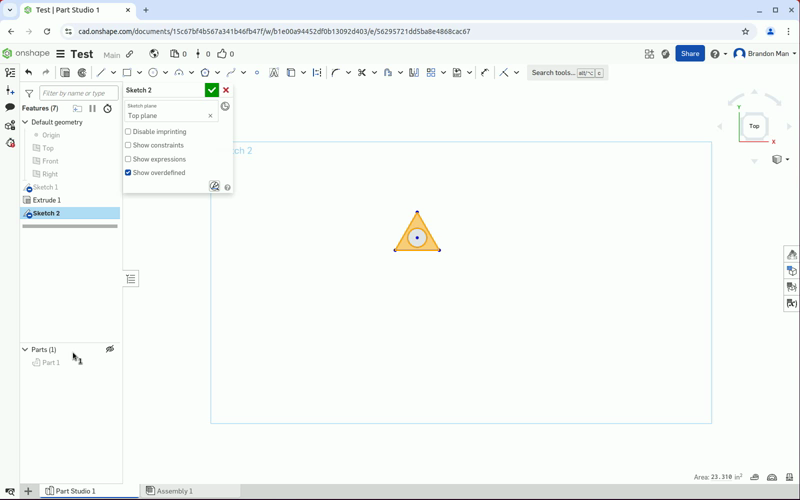
key(shift+y)
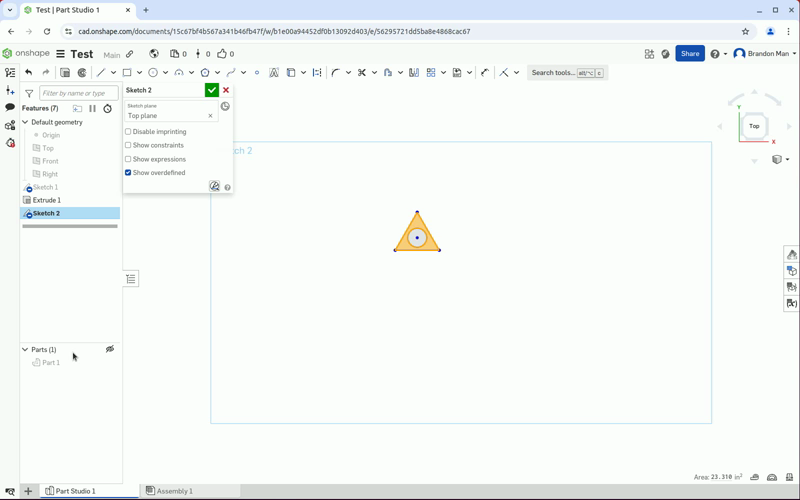
key(shift+e)
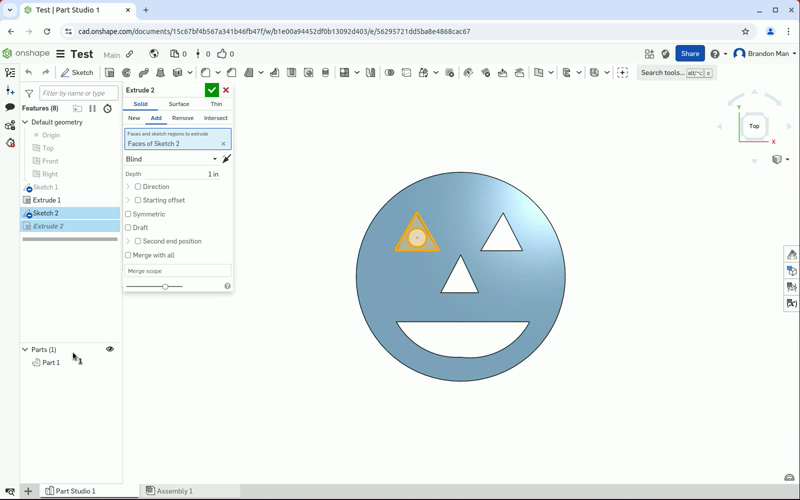
mouse_move(143, 106)
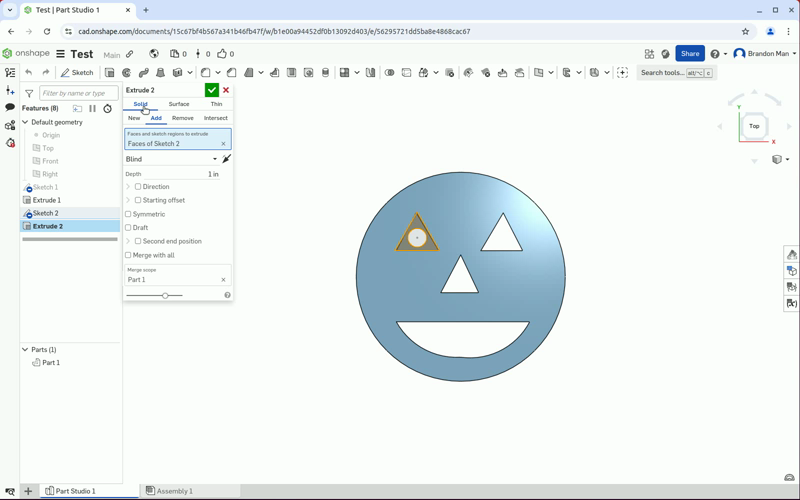
click(143, 106)
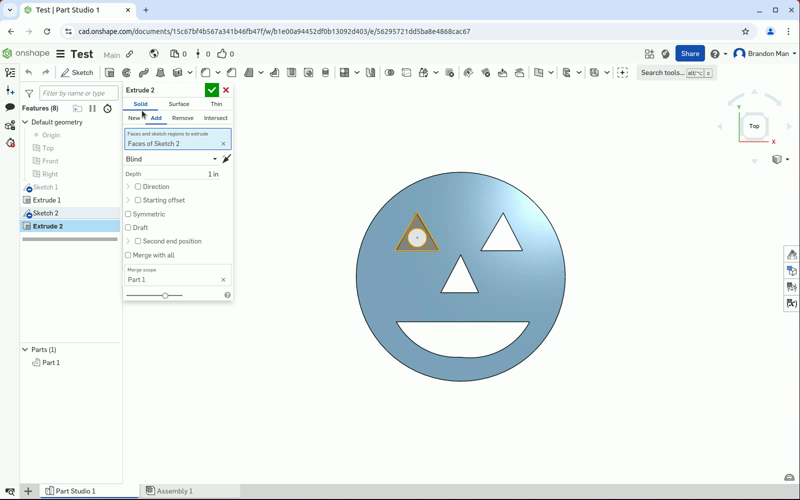
mouse_move(137, 120)
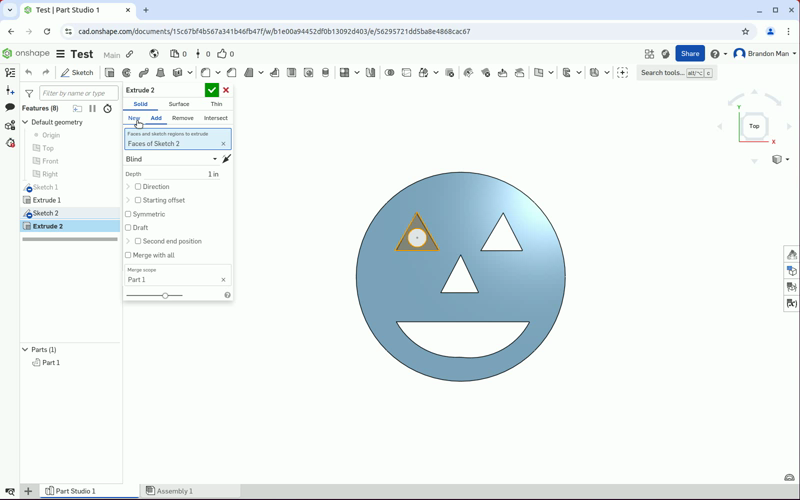
click(137, 120)
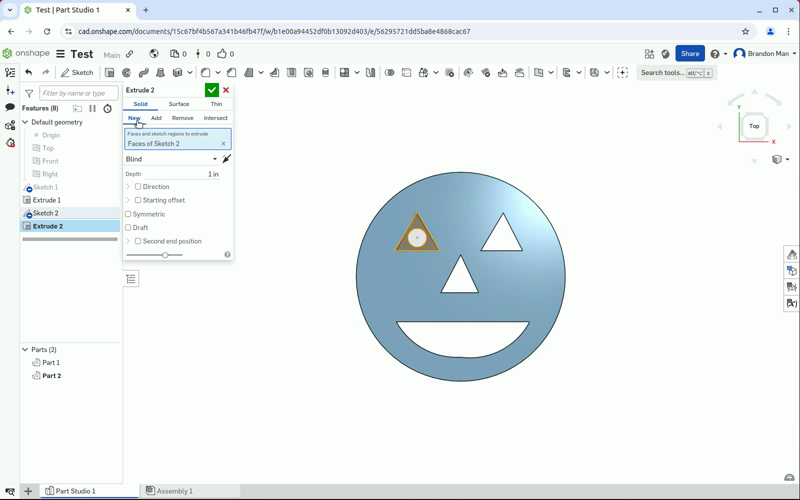
key(tab, 4)
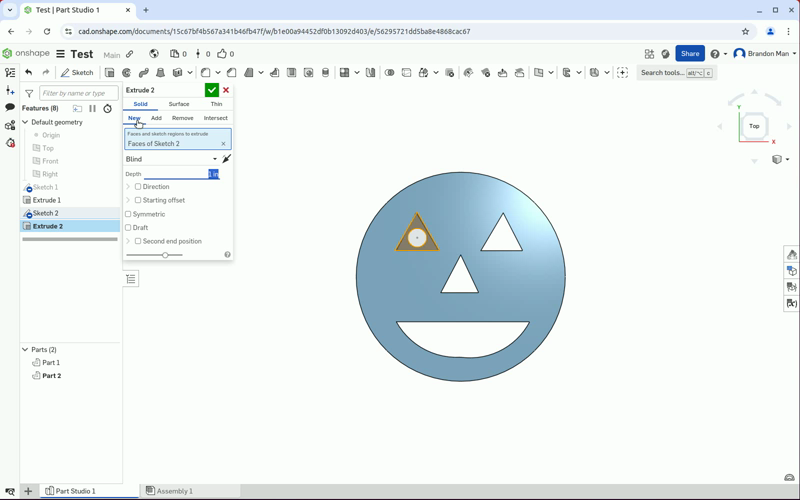
text(14.443)
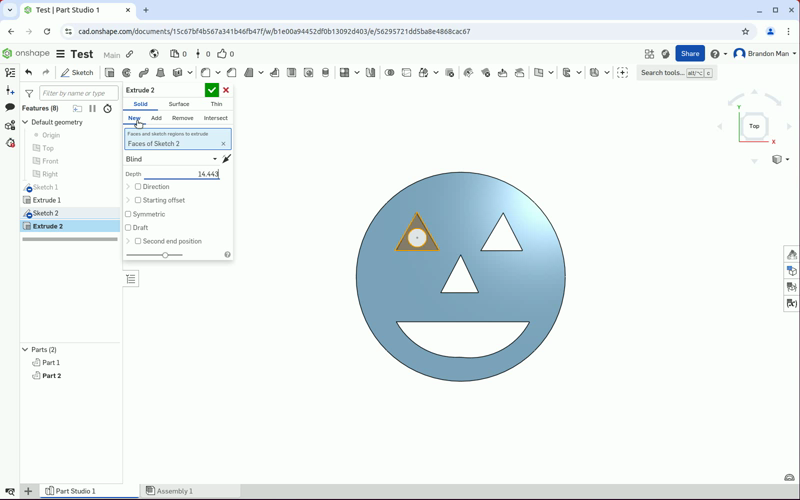
key(enter)
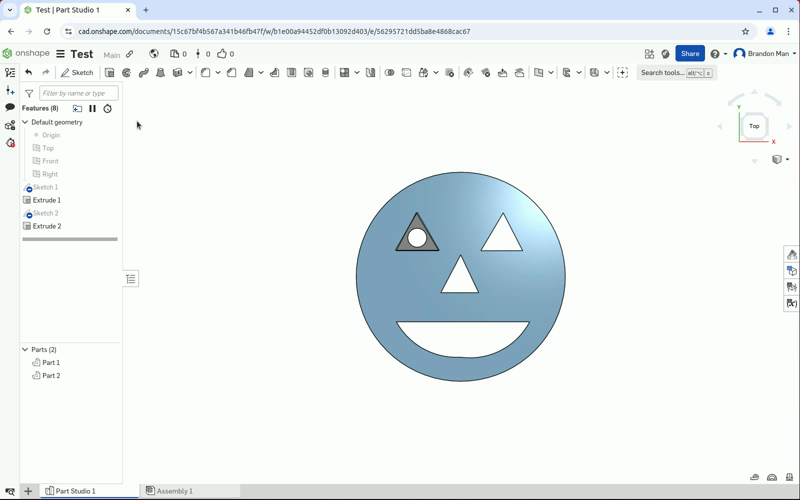
key(shift+h)
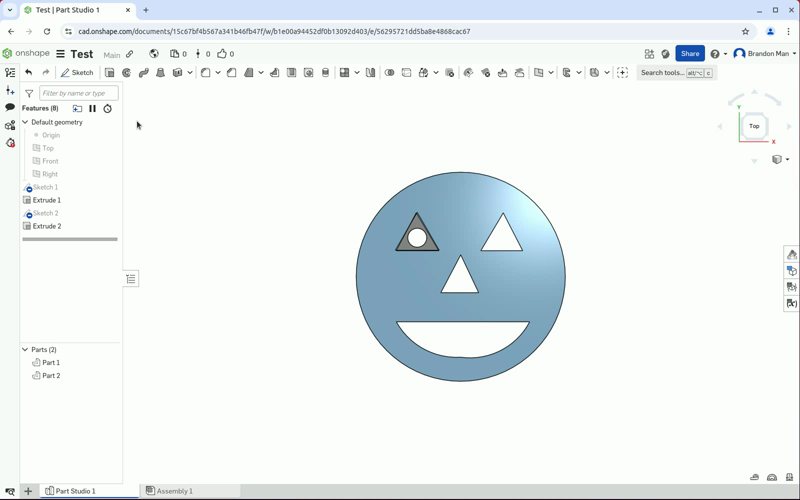
key(shift+h)
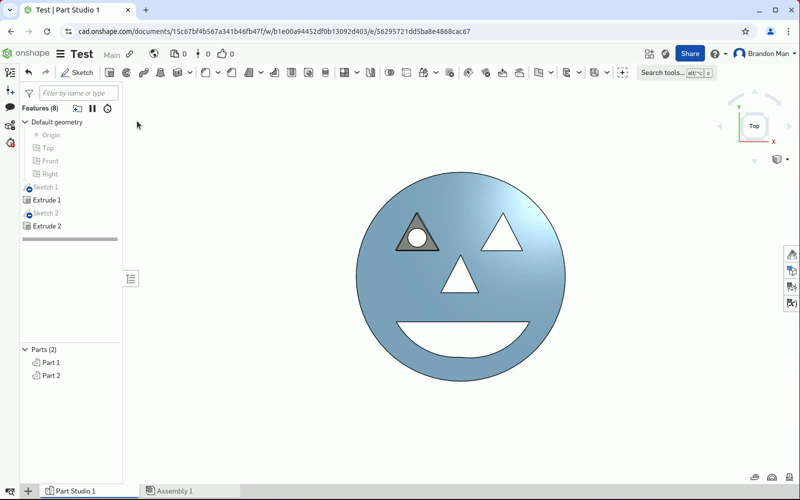
mouse_move(73, 189)
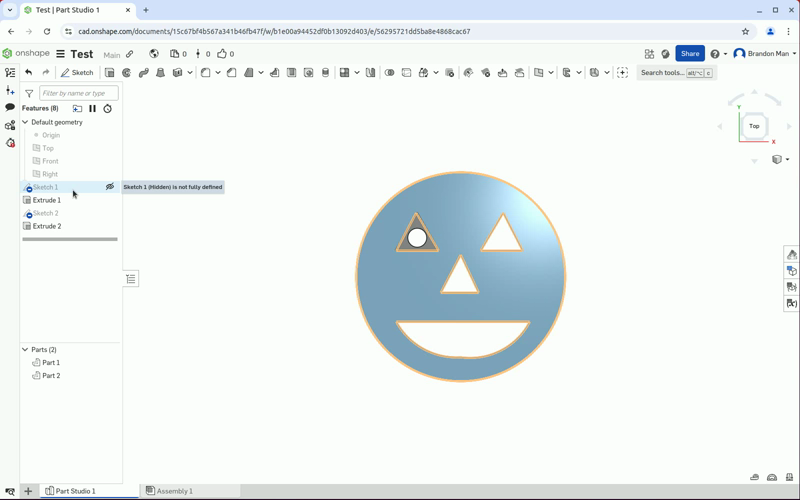
click(73, 189)
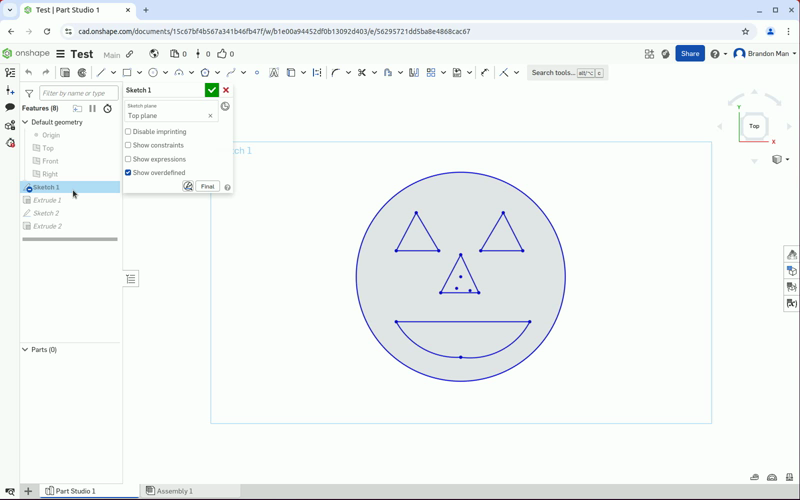
mouse_move(229, 92)
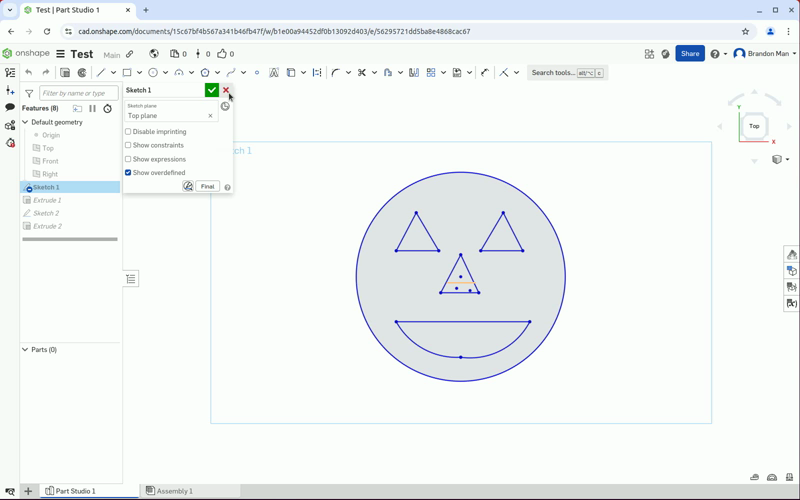
click(229, 92)
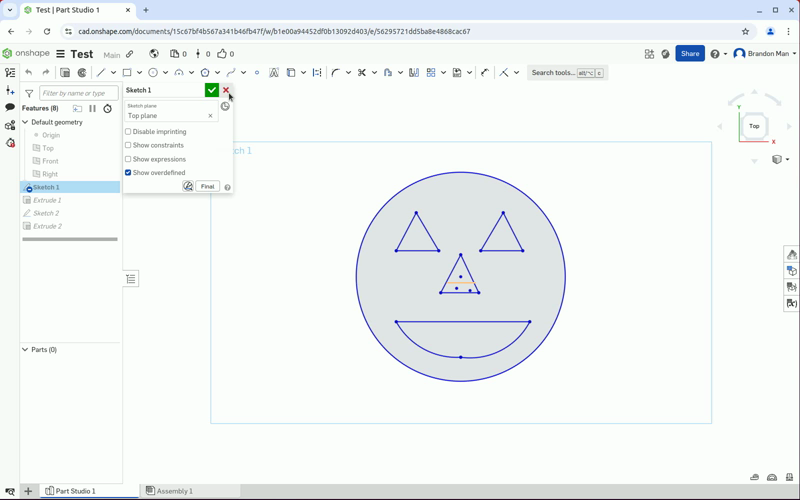
key(shift+s)
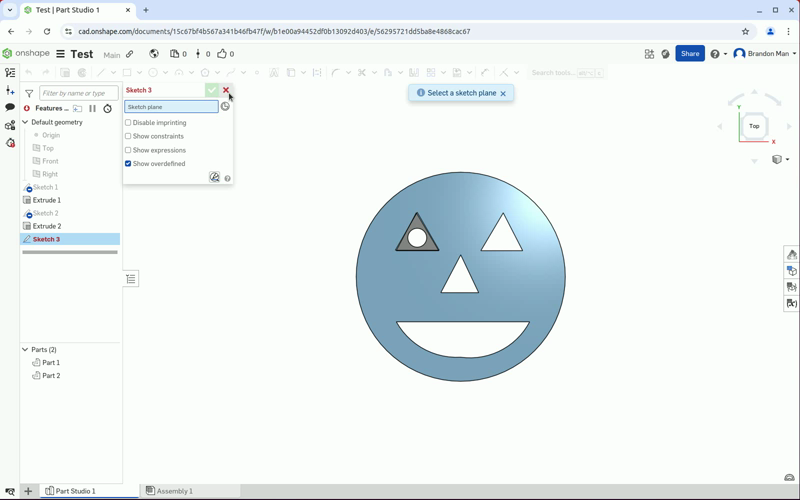
mouse_move(73, 150)
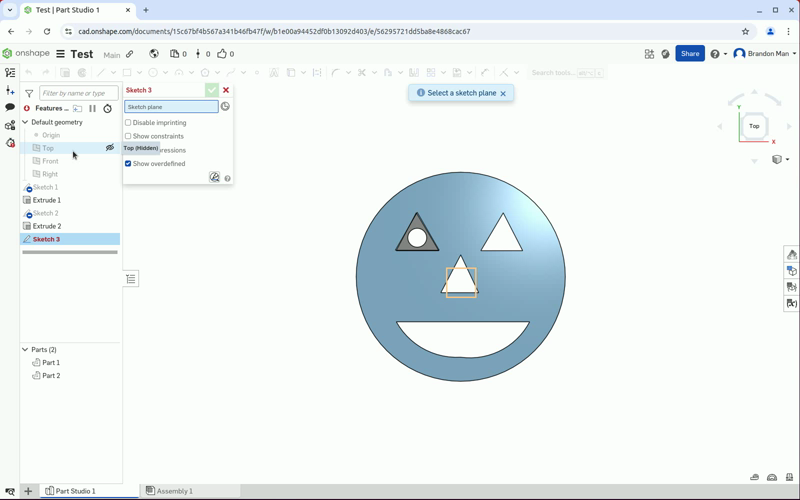
click(73, 150)
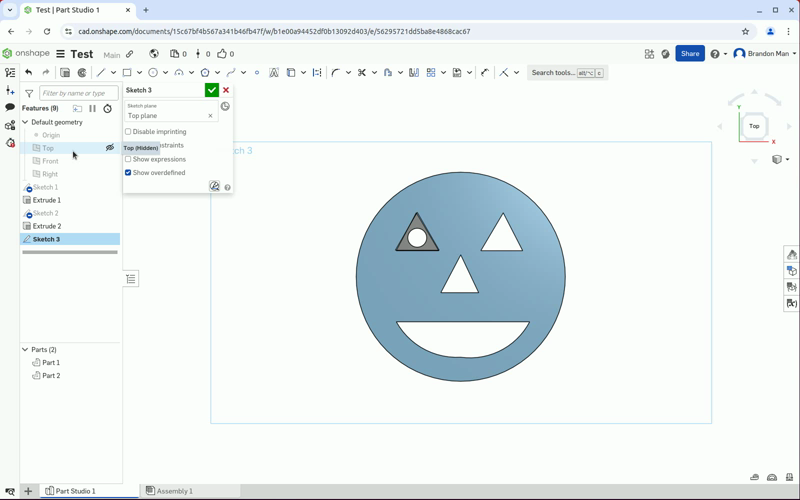
mouse_move(73, 352)
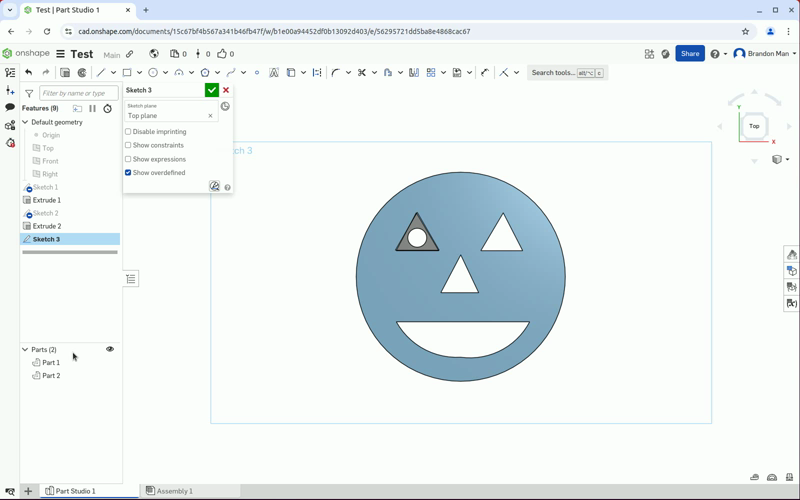
key(y)
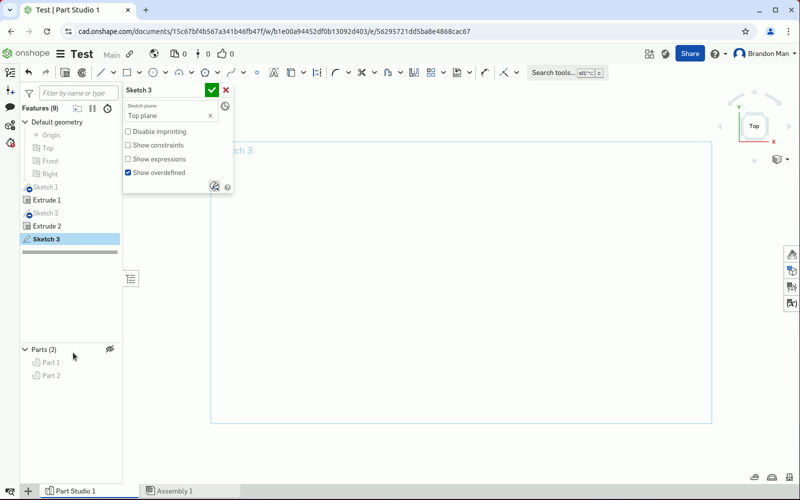
key(l)
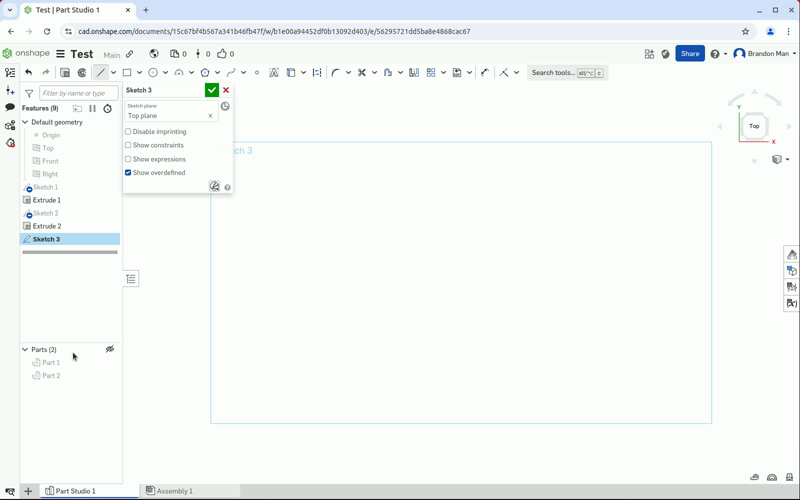
key_down(shift)
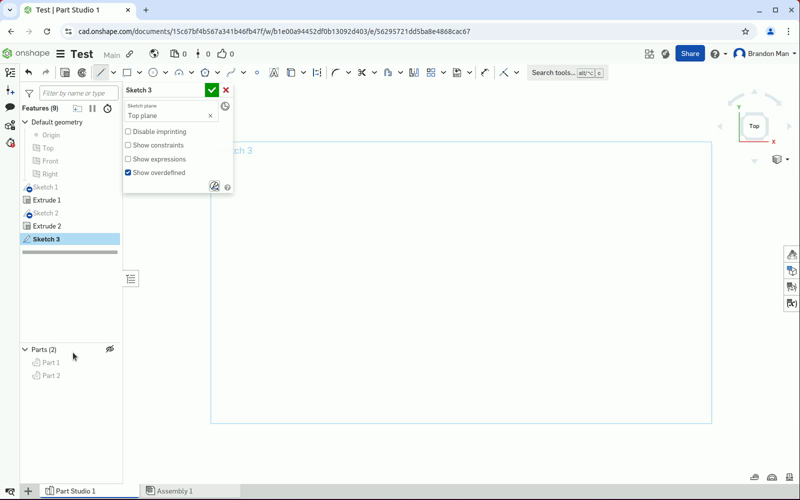
mouse_move(481, 250)
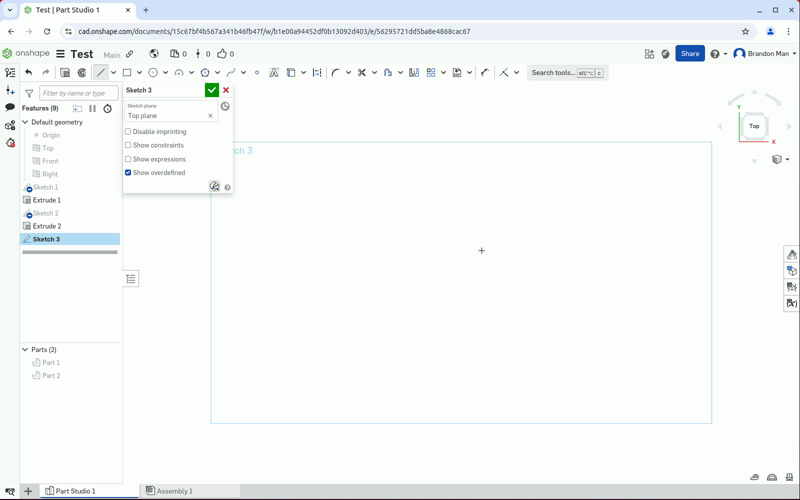
click(481, 250)
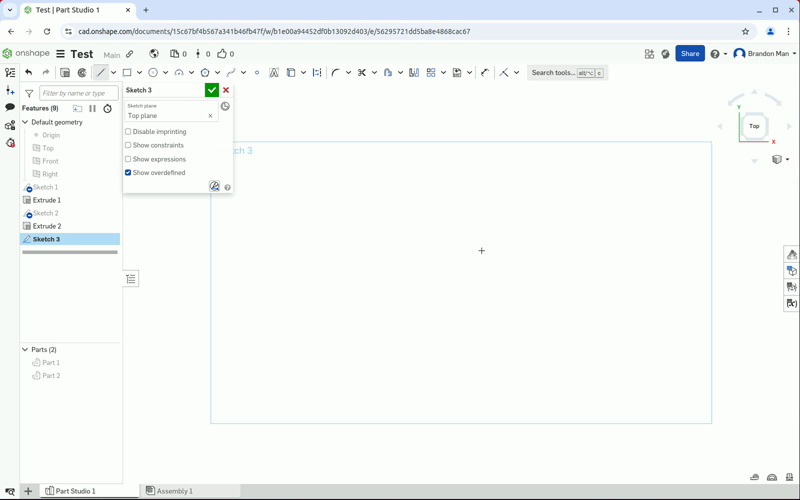
key_up(shift)
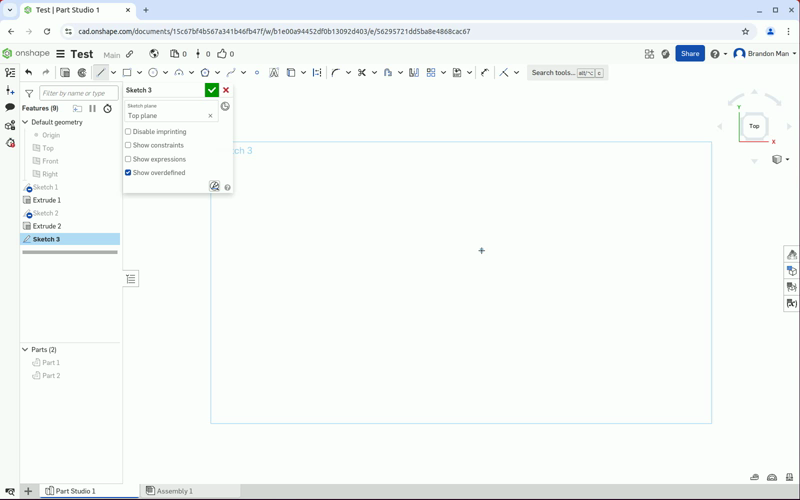
key_down(shift)
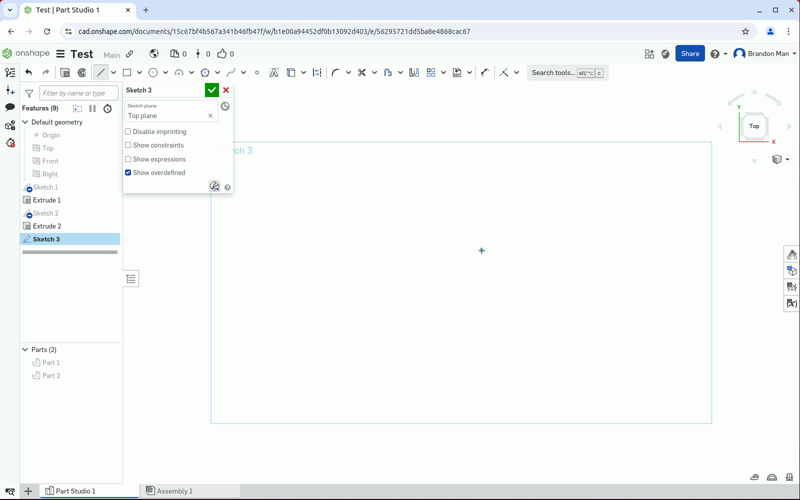
mouse_move(511, 250)
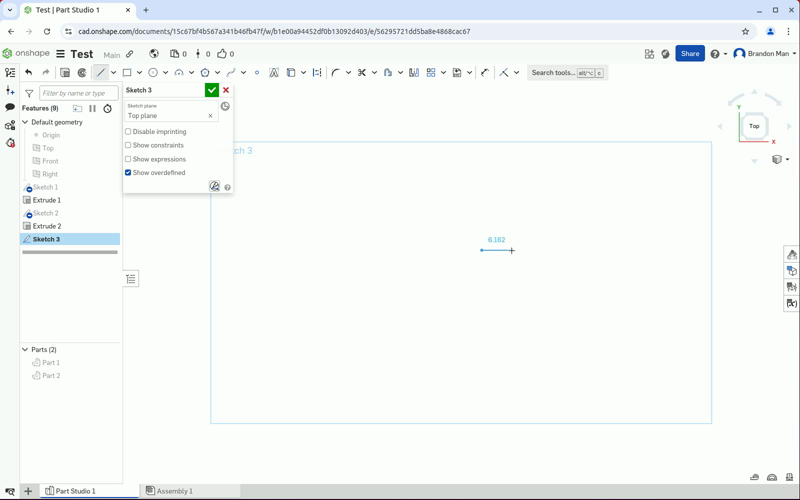
mouse_move(525, 250)
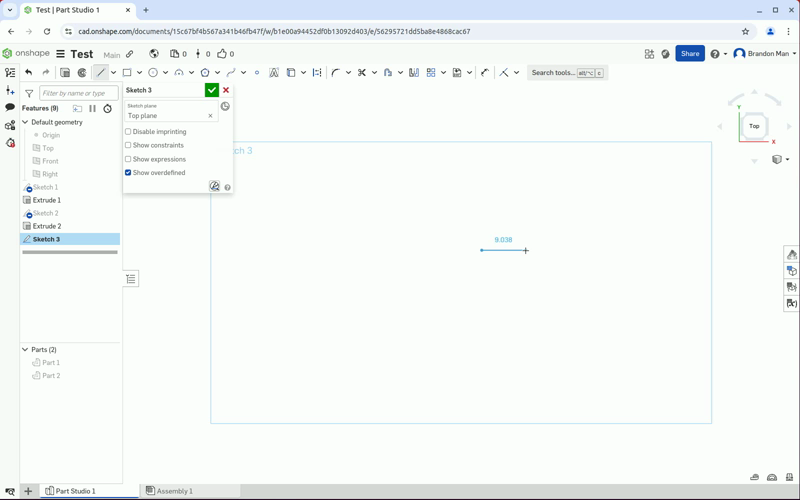
click(525, 250)
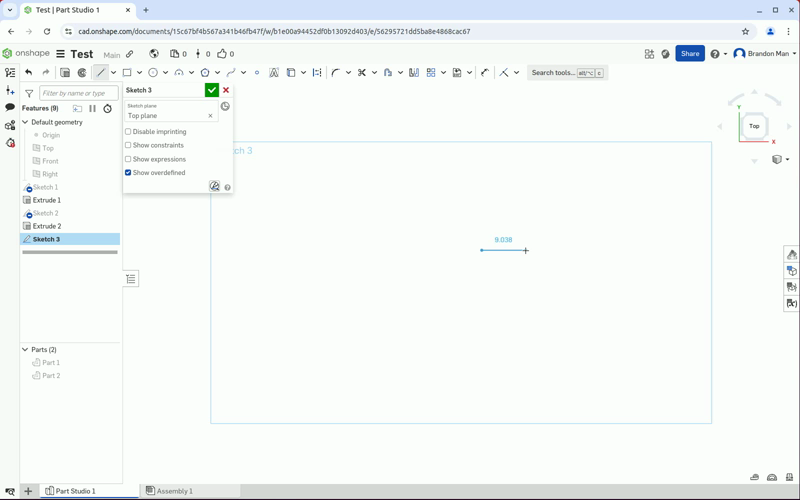
key_up(shift)
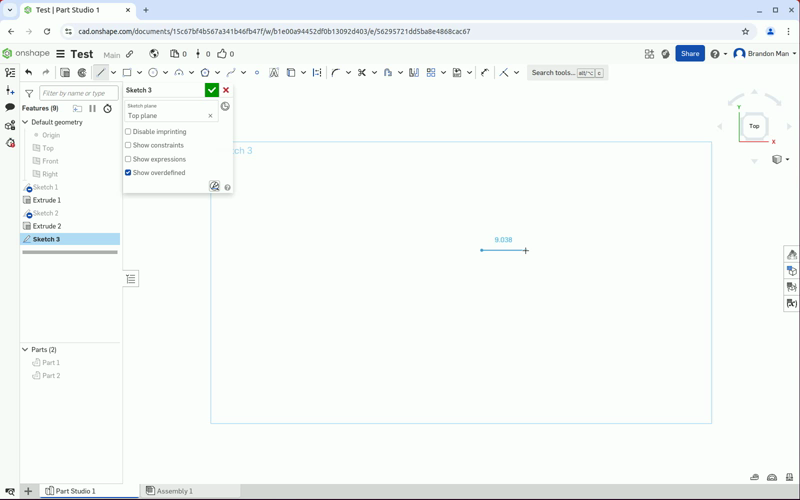
key_down(shift)
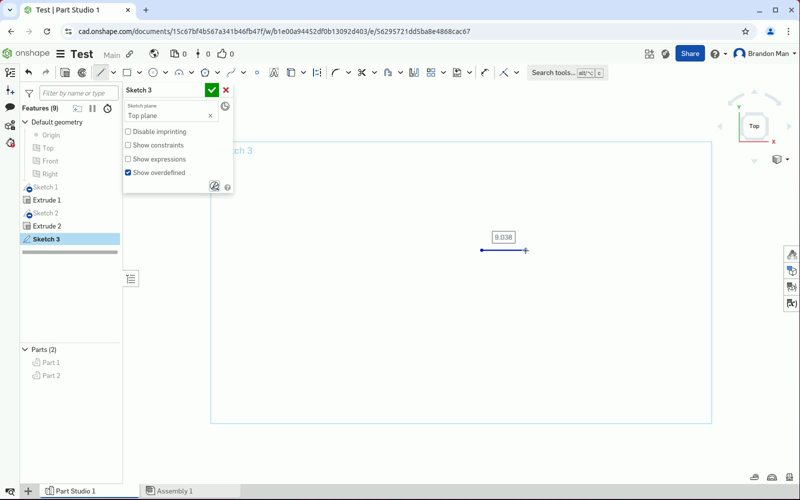
mouse_move(555, 250)
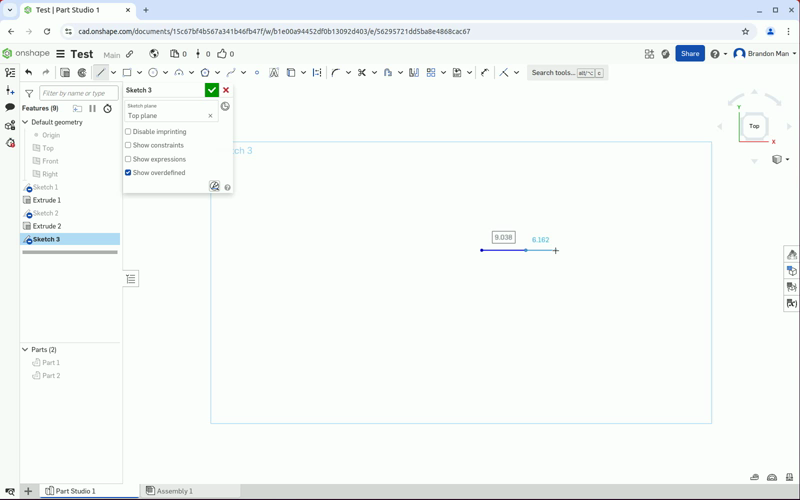
mouse_move(503, 212)
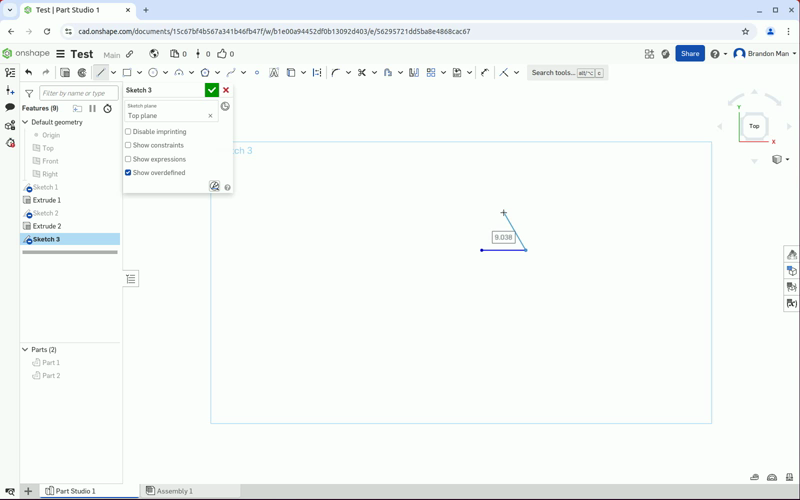
click(503, 212)
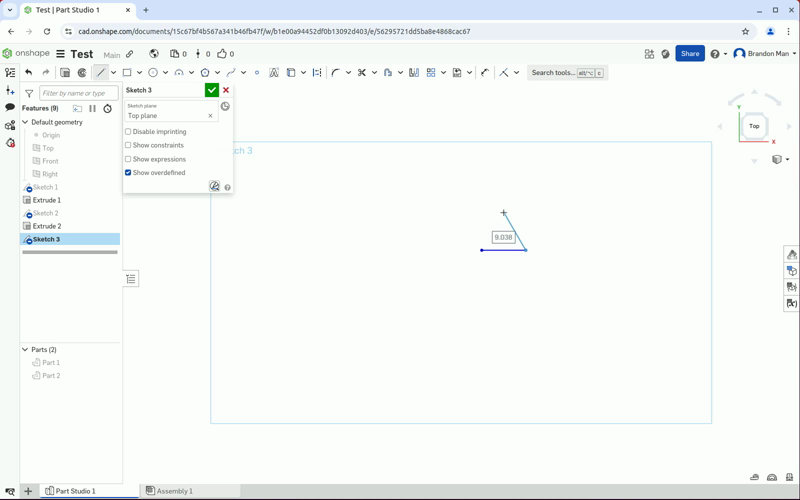
key_up(shift)
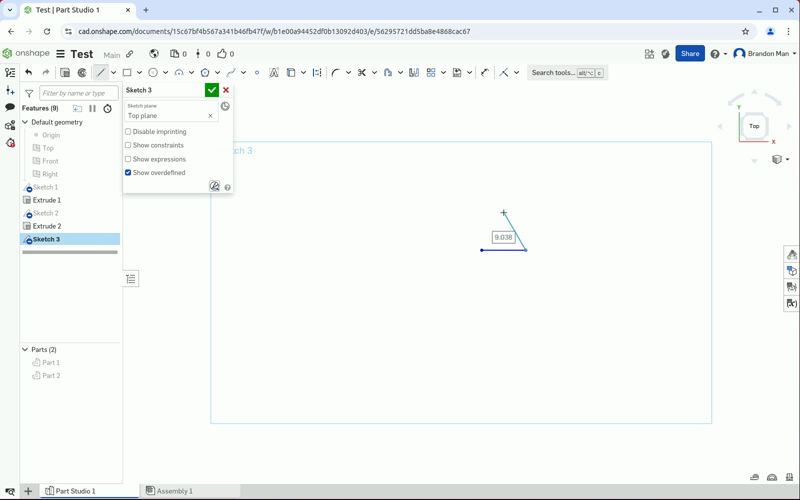
mouse_move(533, 212)
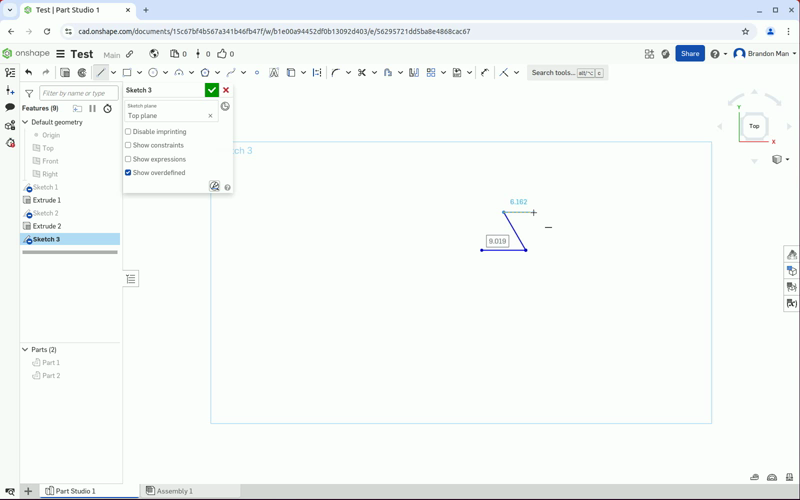
key_down(shift)
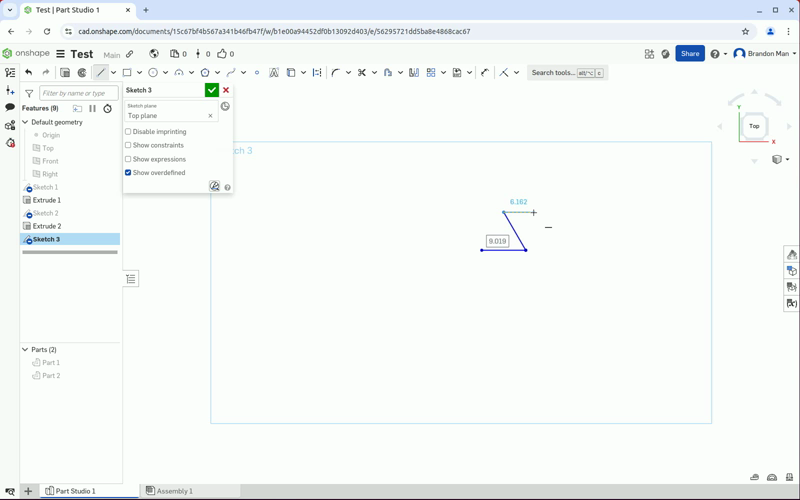
mouse_move(481, 250)
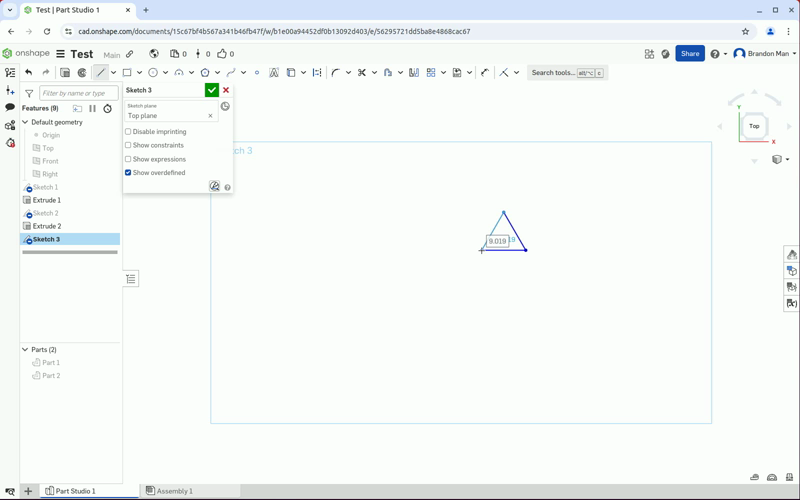
key_up(shift)
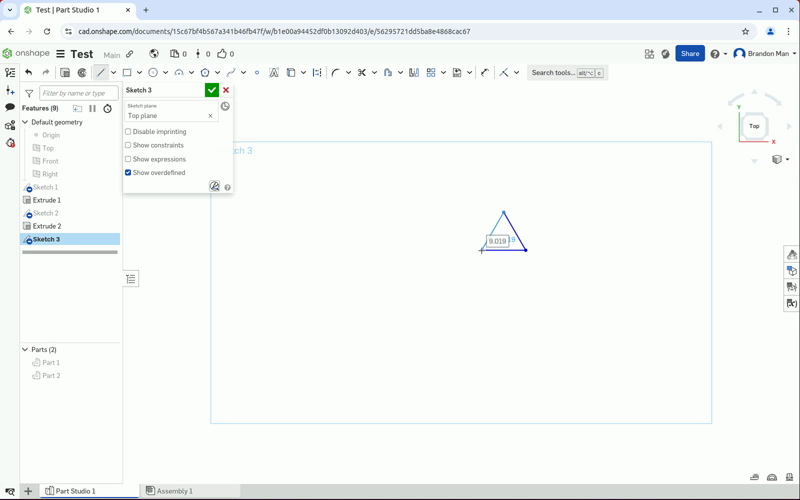
click(481, 250)
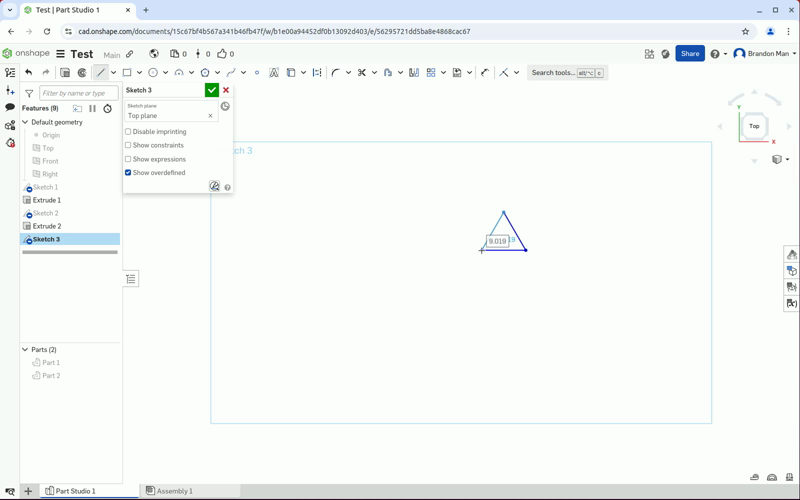
key(esc)
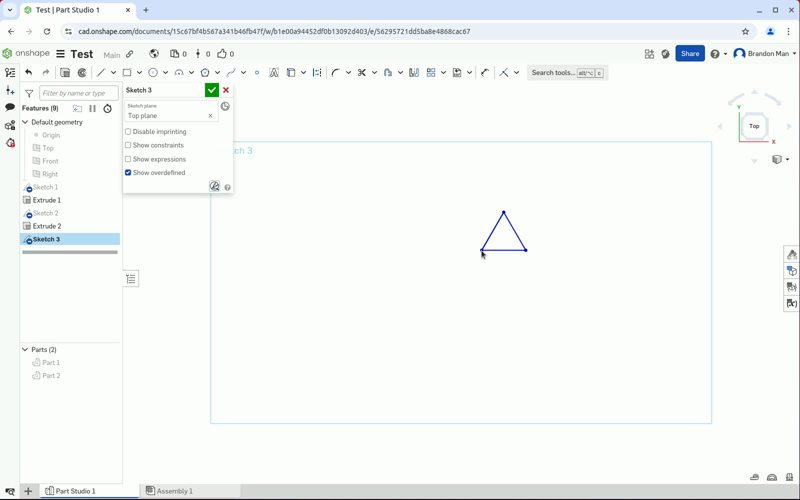
key(c)
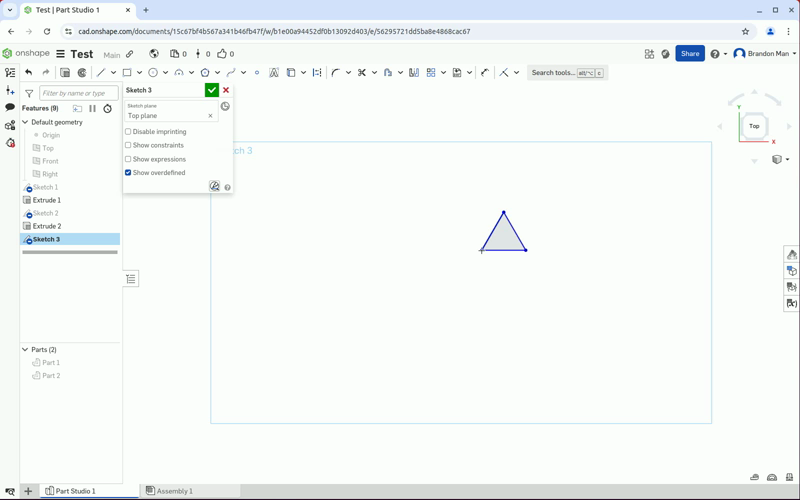
key_down(shift)
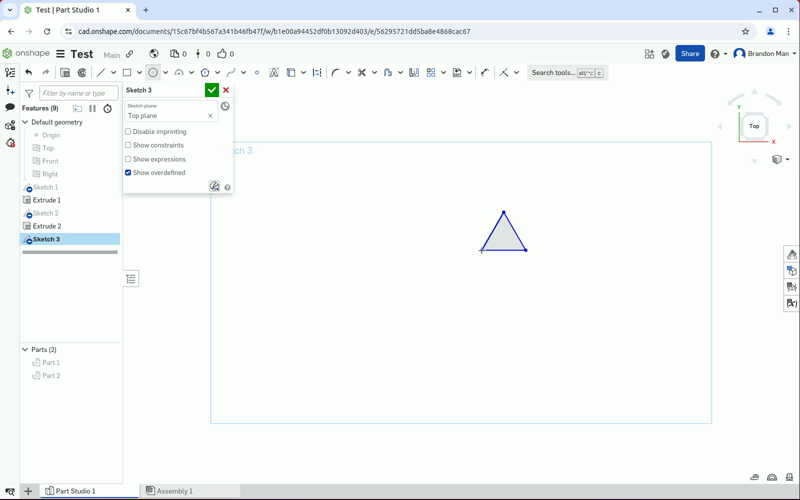
mouse_move(503, 237)
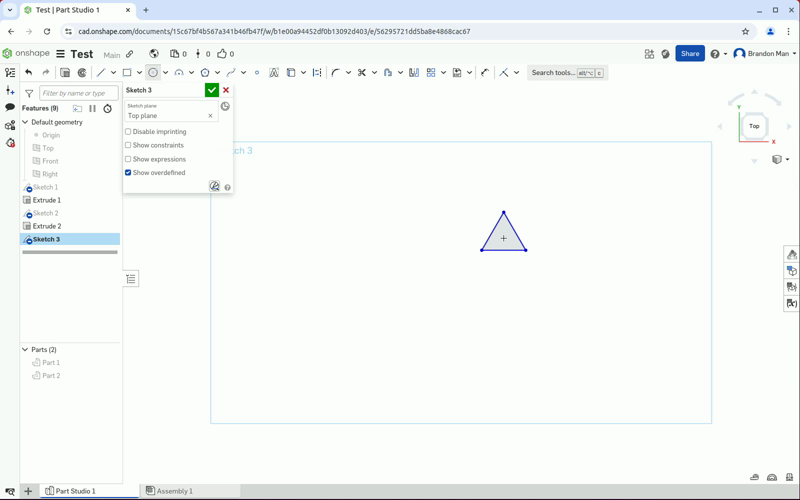
click(503, 237)
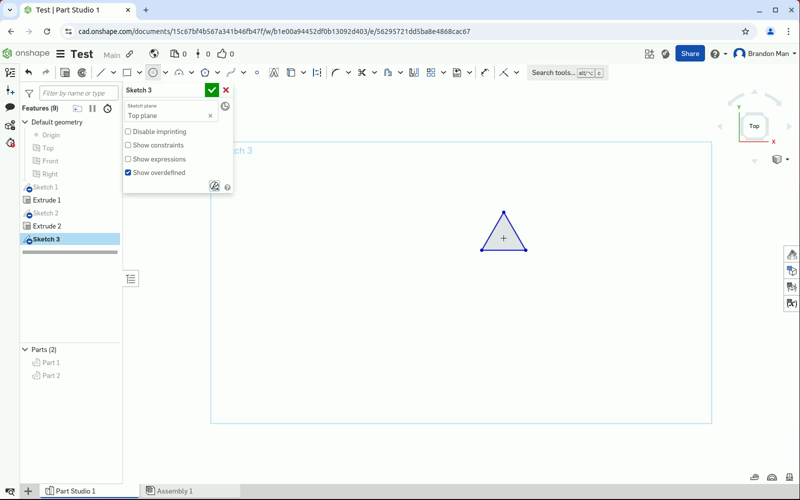
key_up(shift)
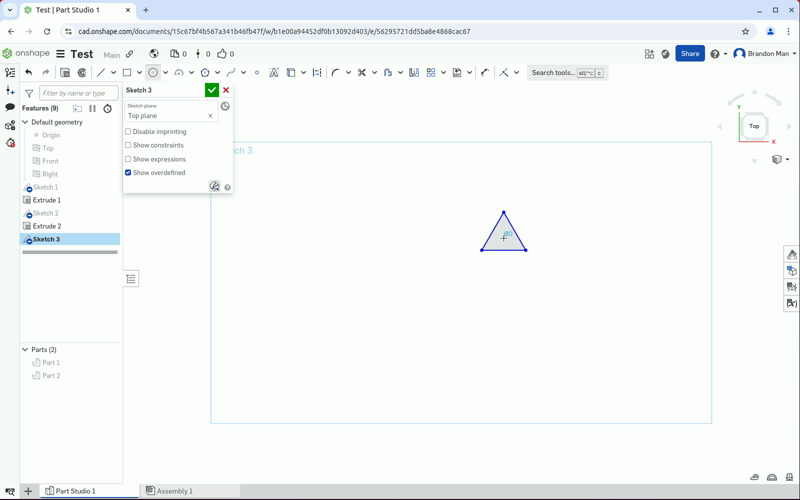
mouse_move(513, 237)
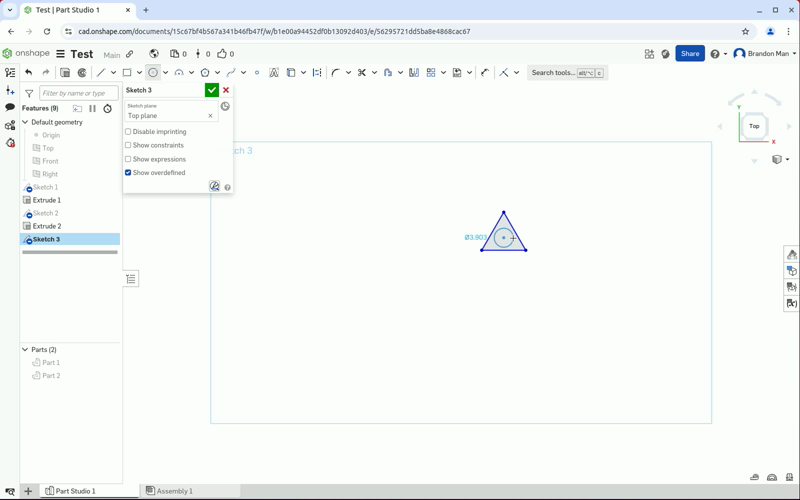
click(513, 237)
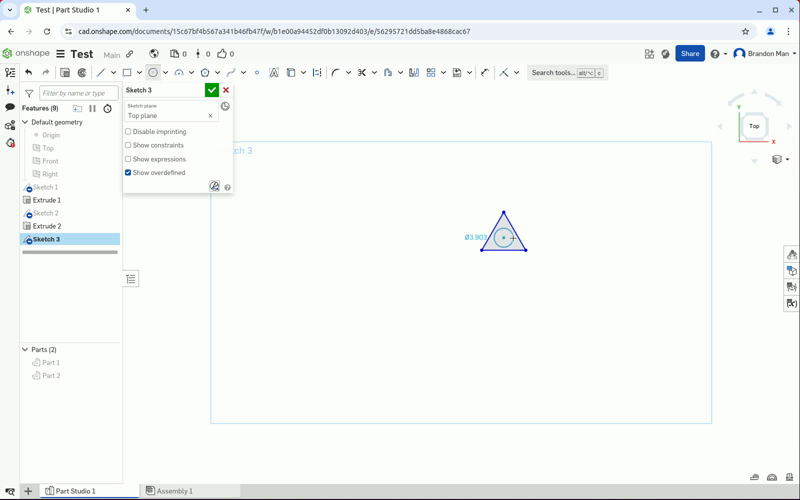
key(esc)
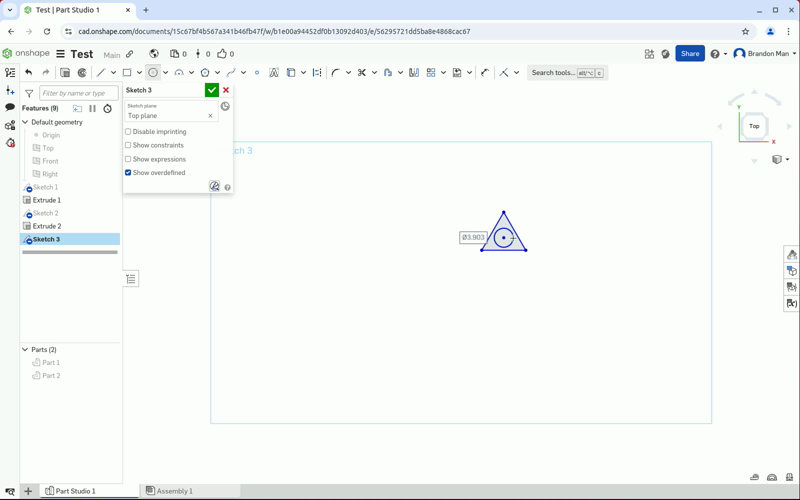
mouse_move(519, 245)
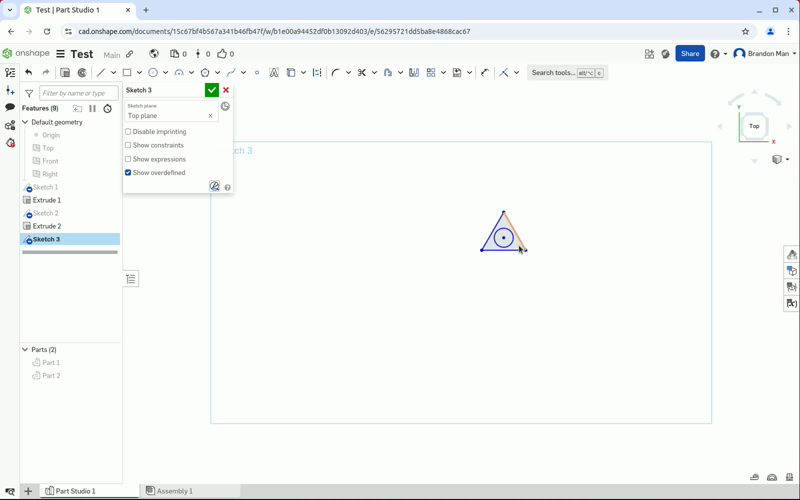
scroll(6)
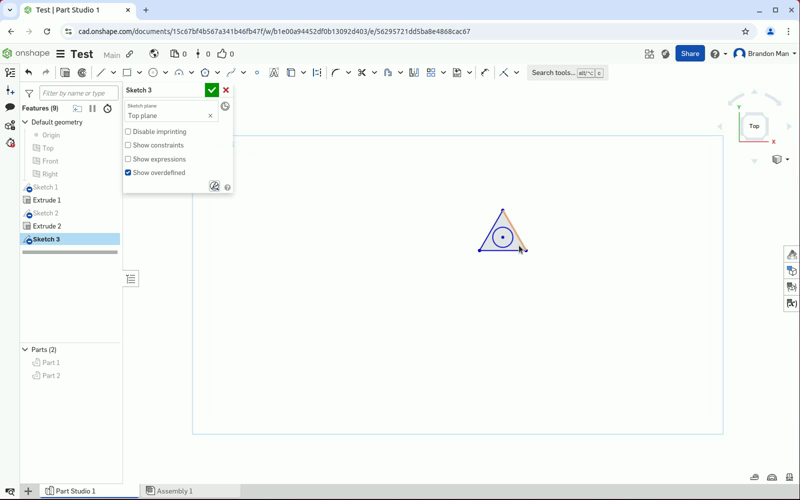
scroll(6)
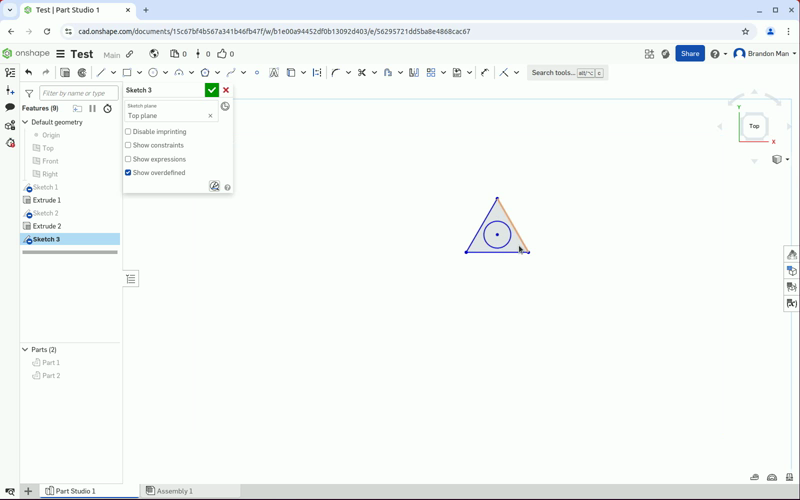
scroll(6)
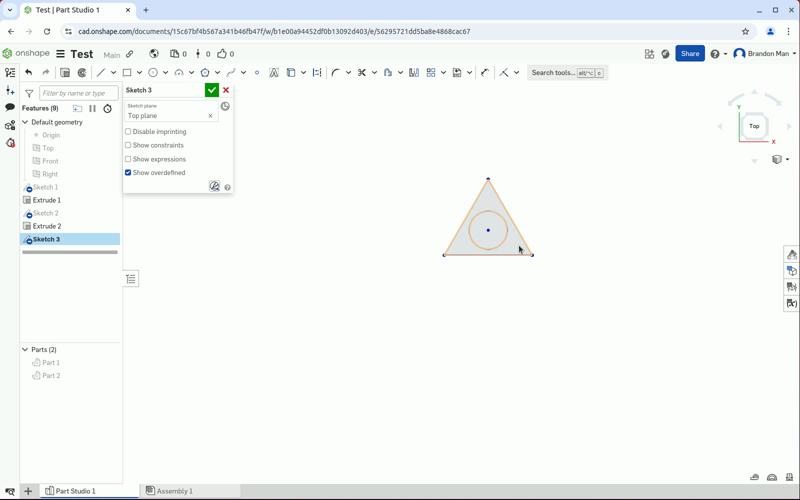
scroll(6)
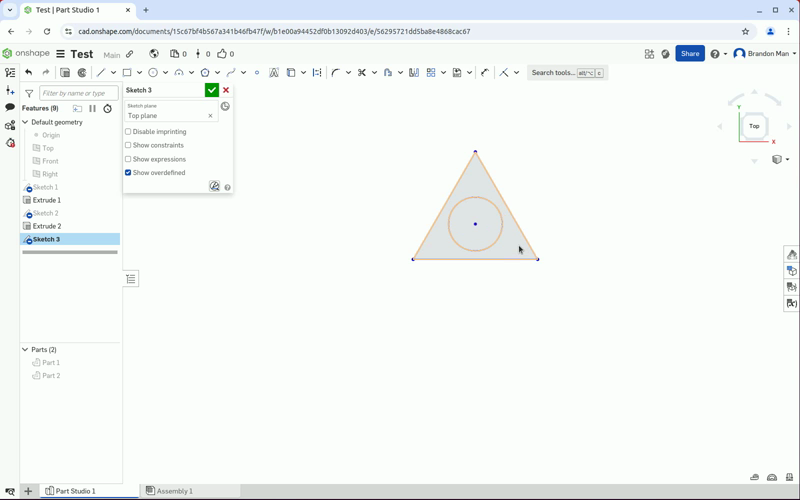
scroll(6)
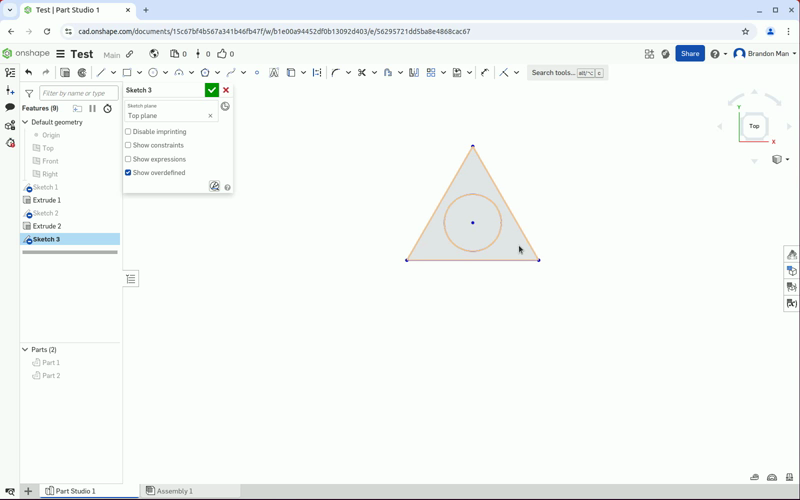
scroll(6)
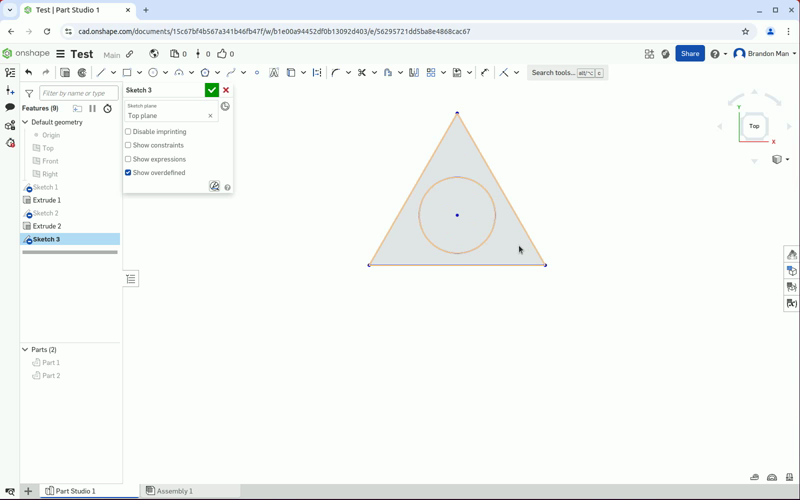
scroll(6)
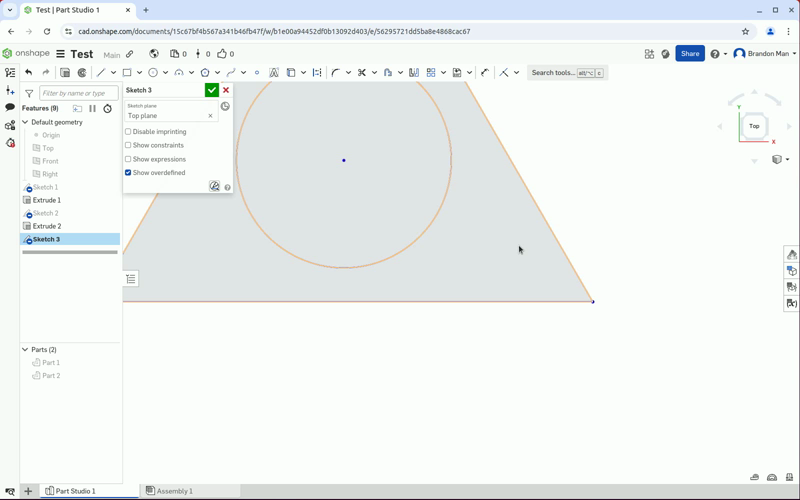
click(519, 245)
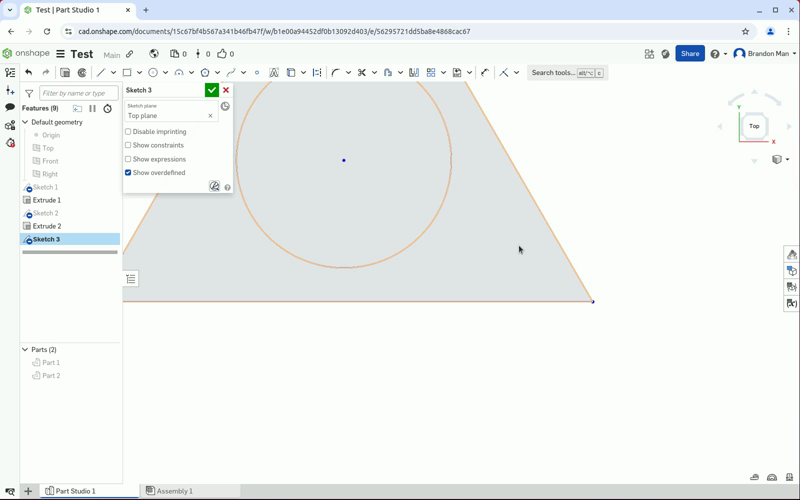
scroll(-6)
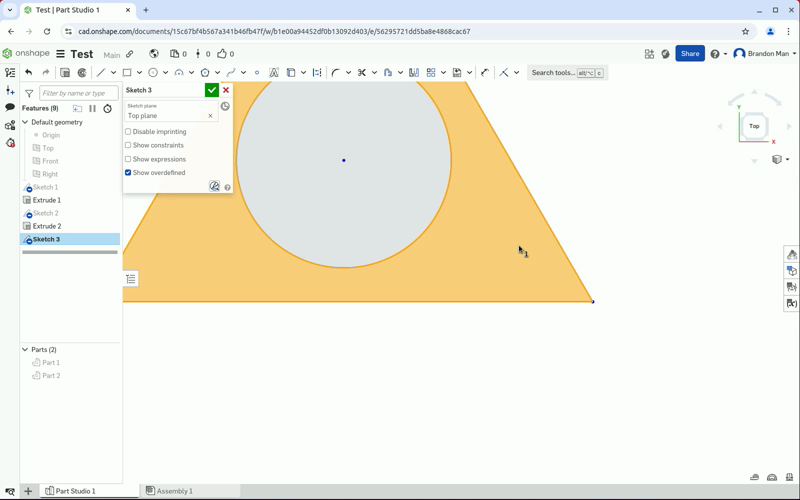
scroll(-6)
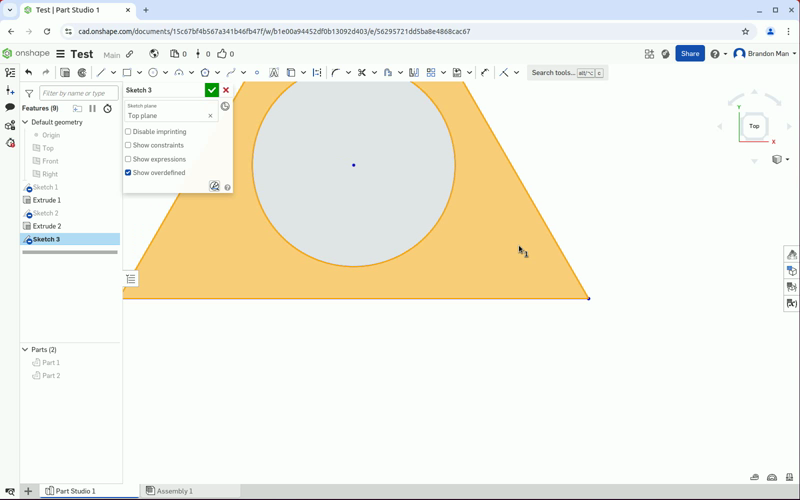
scroll(-6)
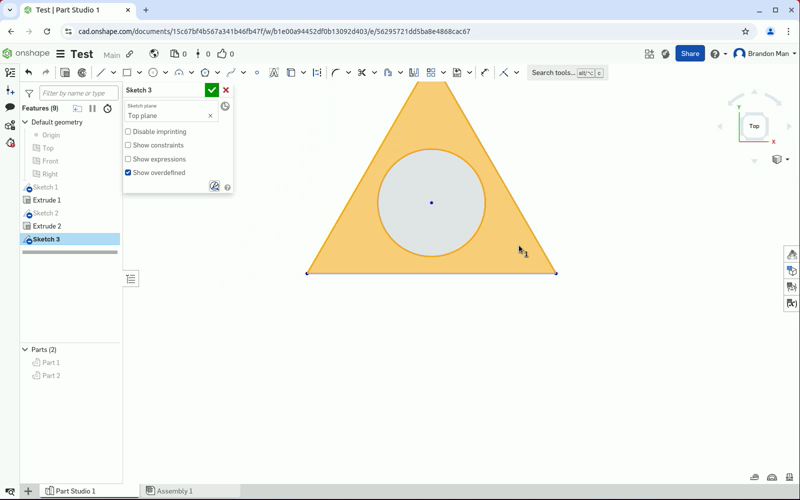
scroll(-6)
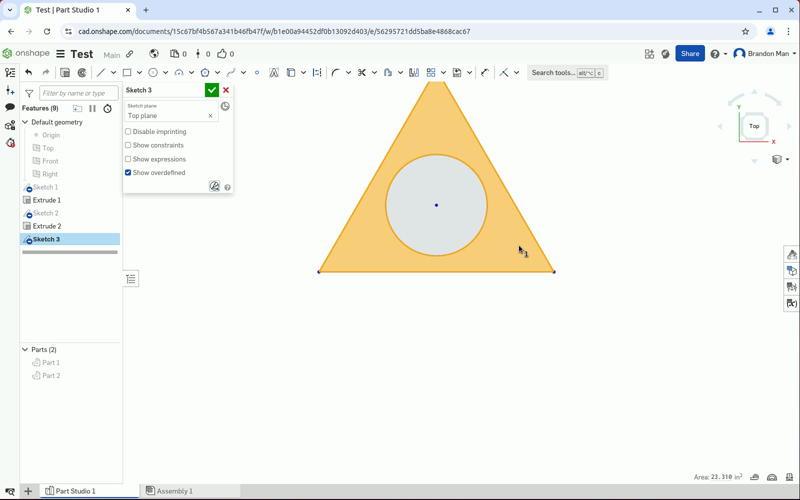
scroll(-6)
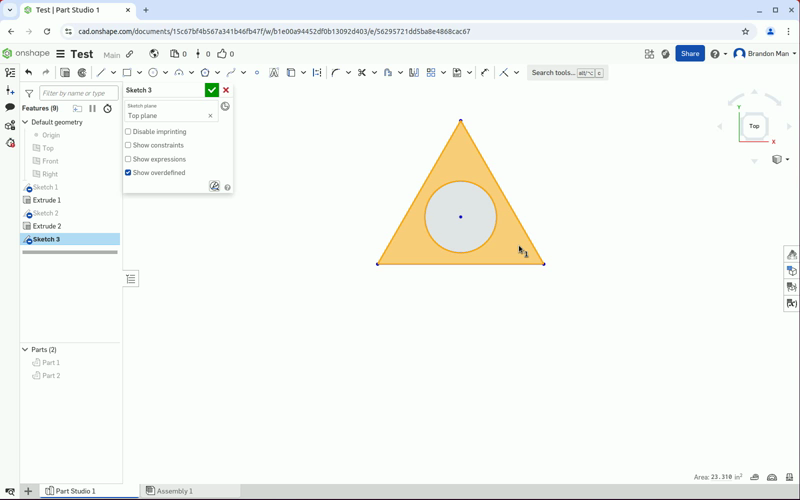
scroll(-6)
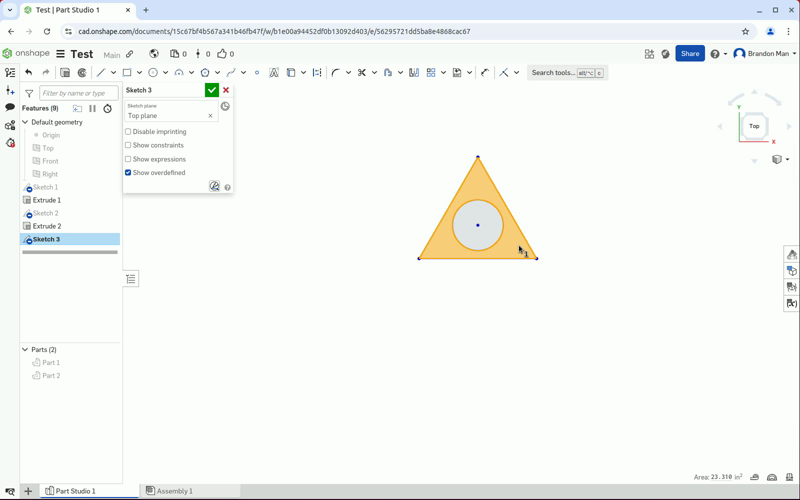
scroll(-6)
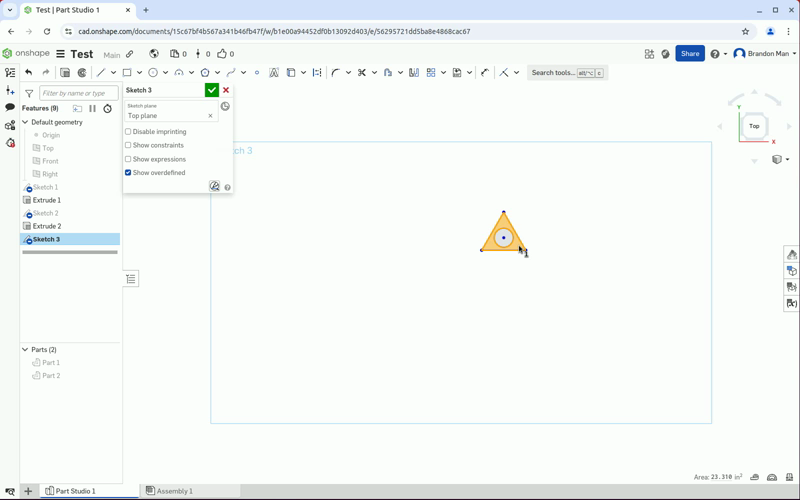
mouse_move(73, 352)
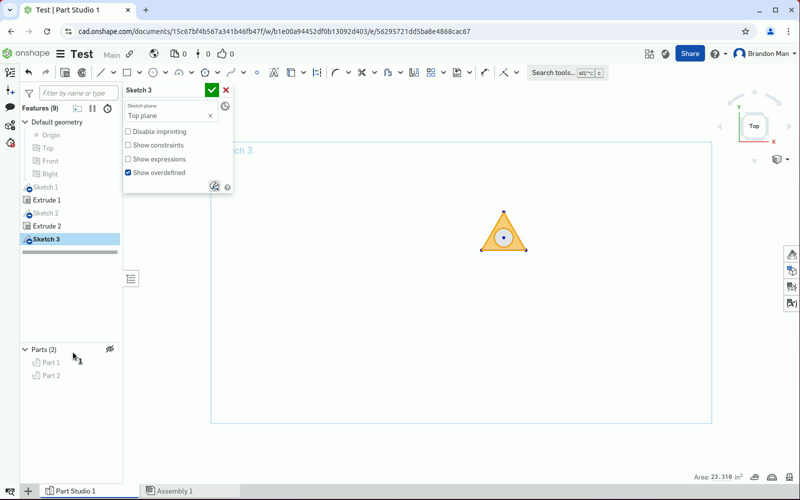
key(shift+y)
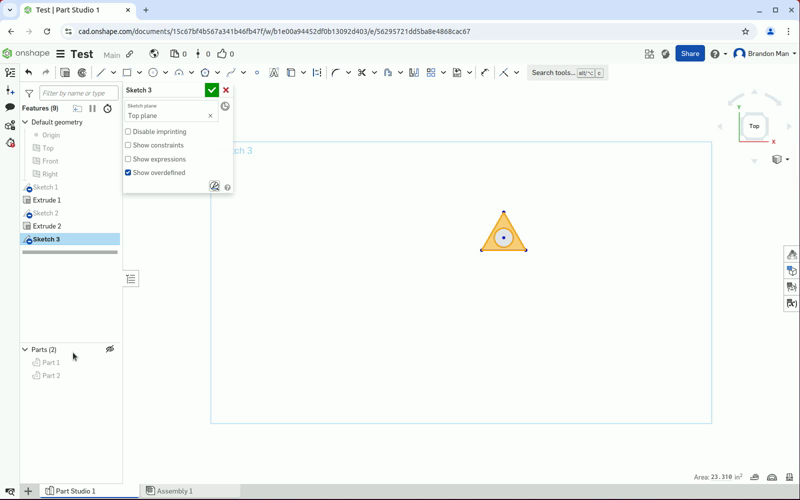
key(shift+e)
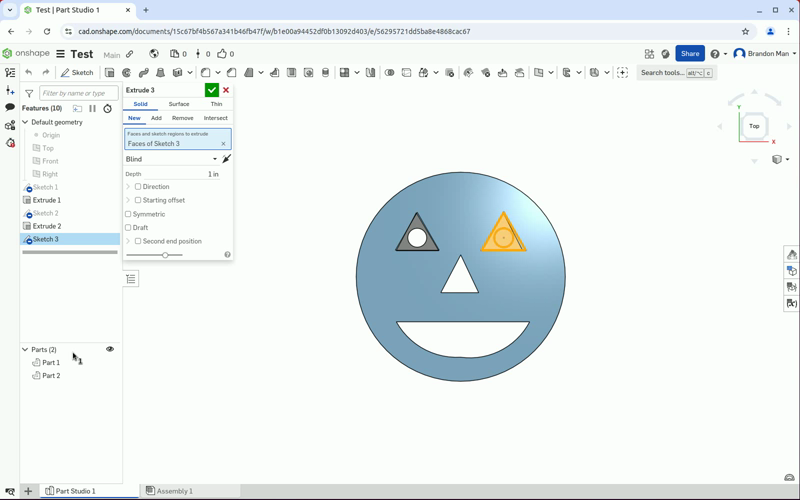
mouse_move(143, 106)
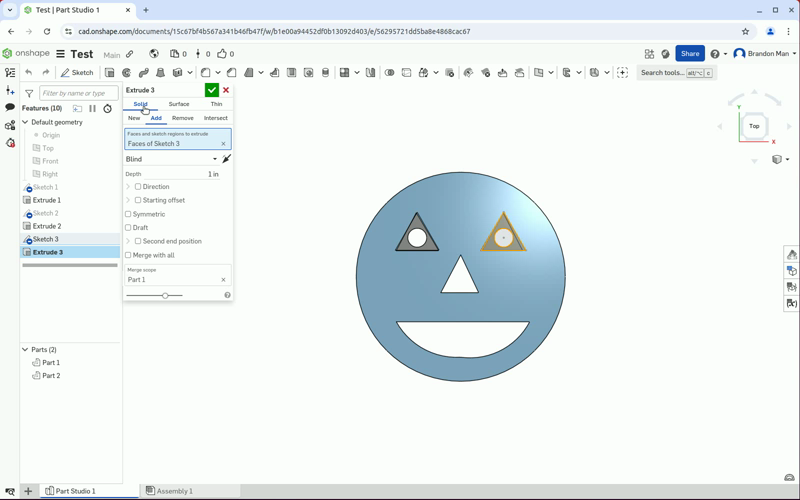
click(143, 106)
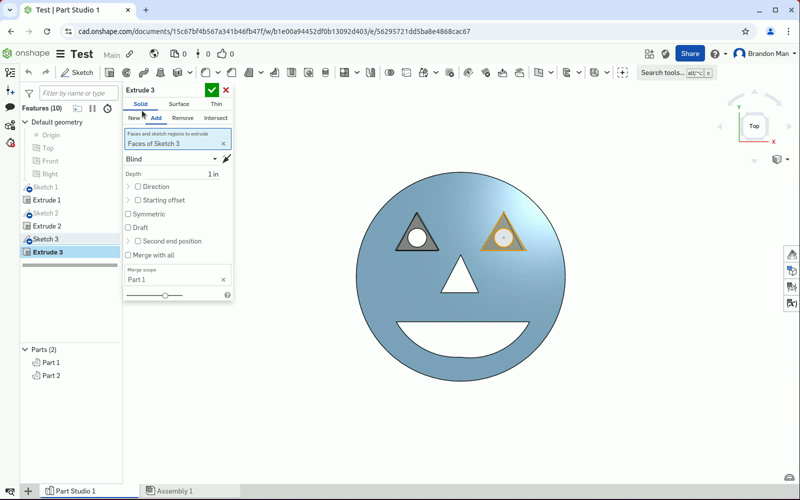
mouse_move(137, 120)
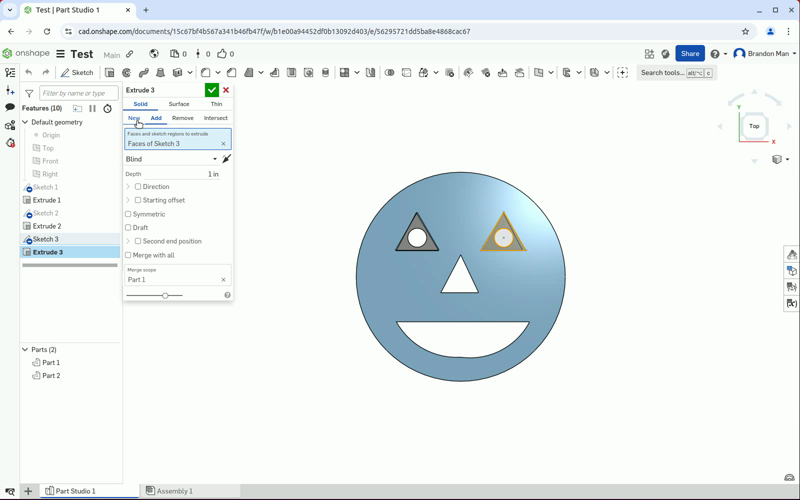
click(137, 120)
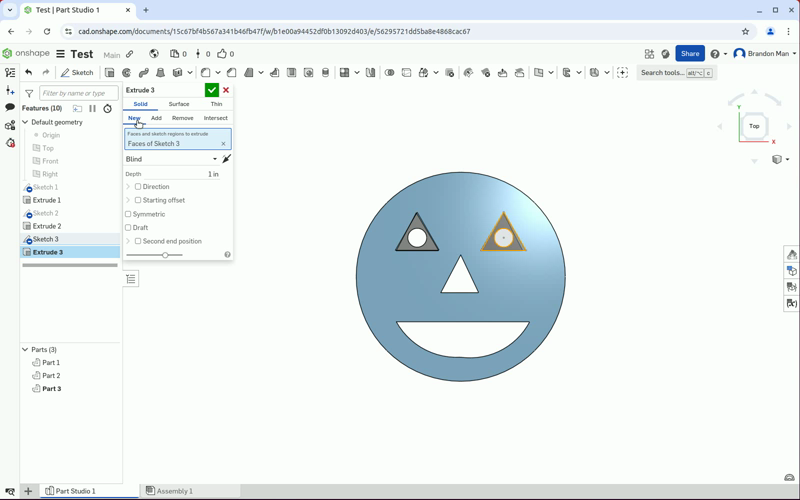
key(tab, 4)
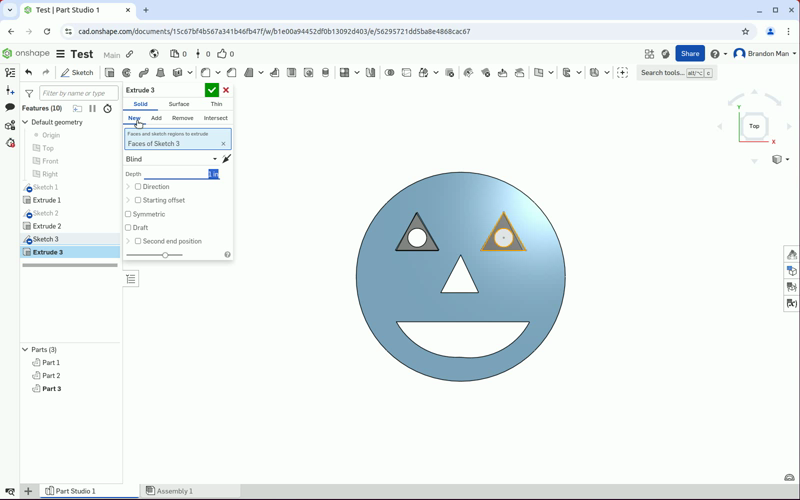
text(14.443)
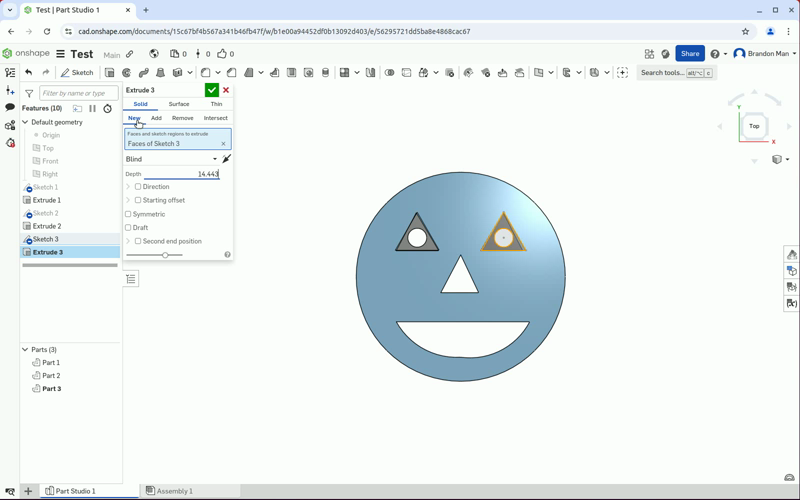
key(enter)
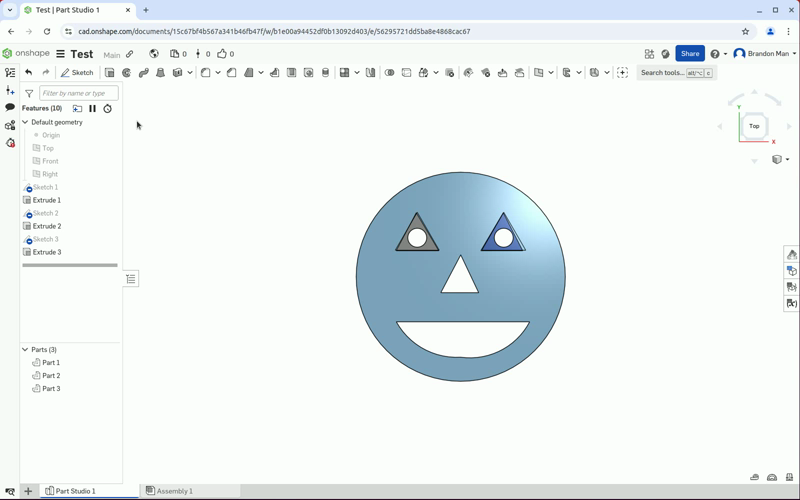
key(shift+h)
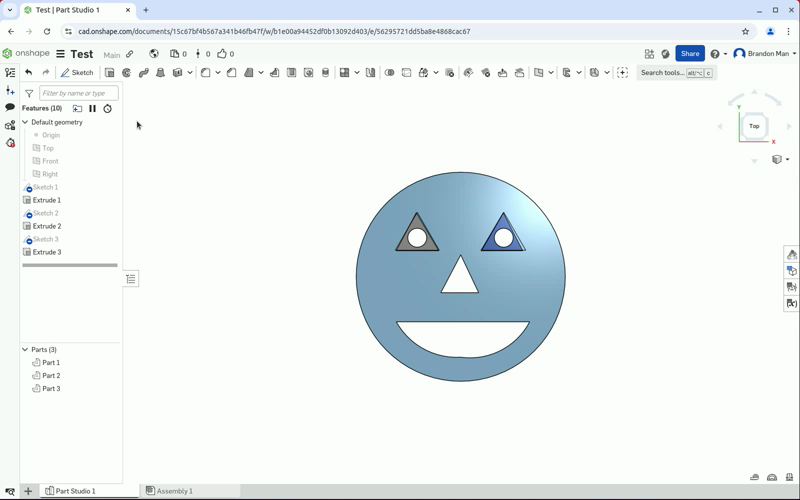
key(shift+h)
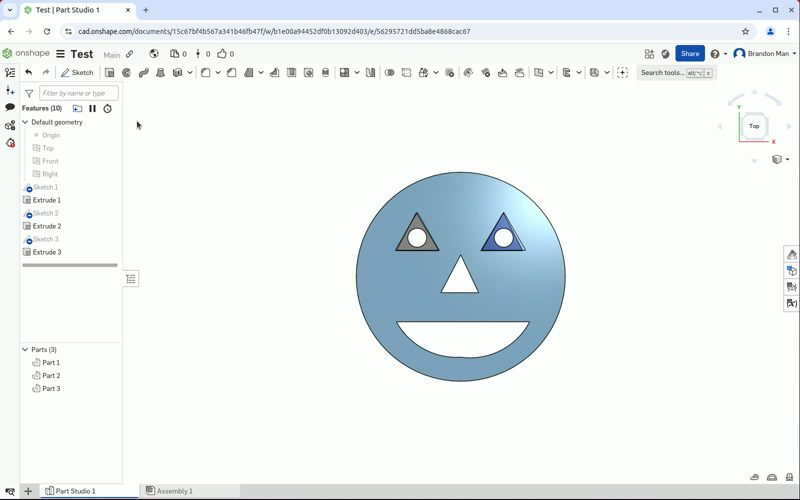
mouse_move(73, 189)
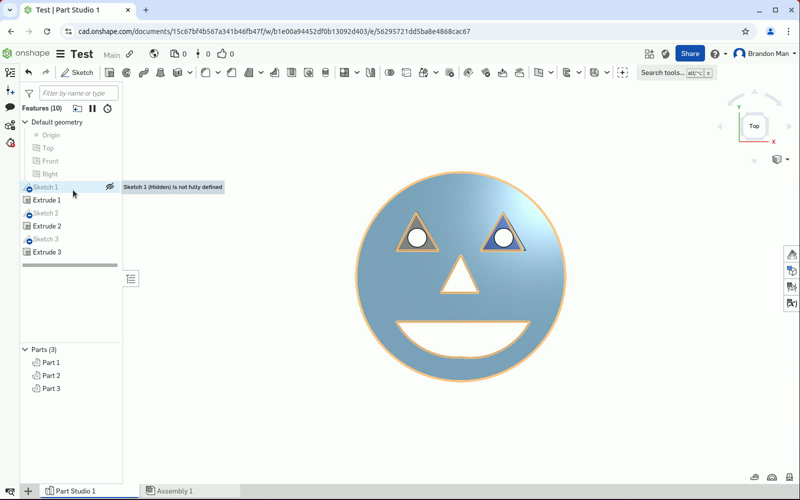
click(73, 189)
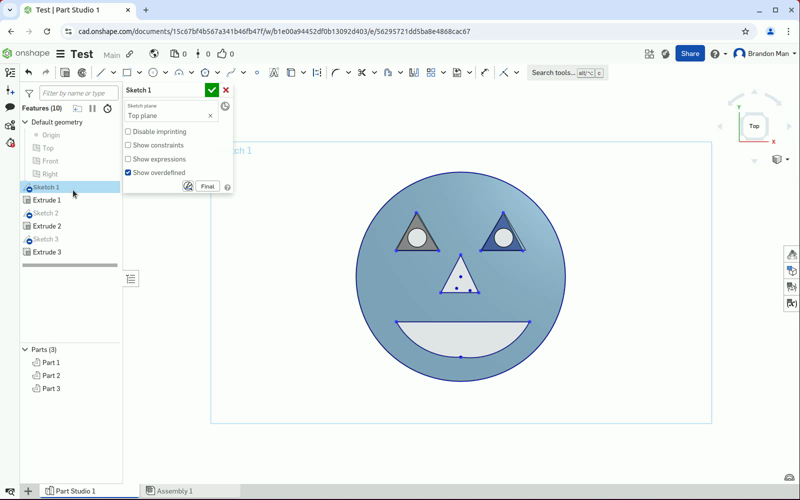
mouse_move(229, 92)
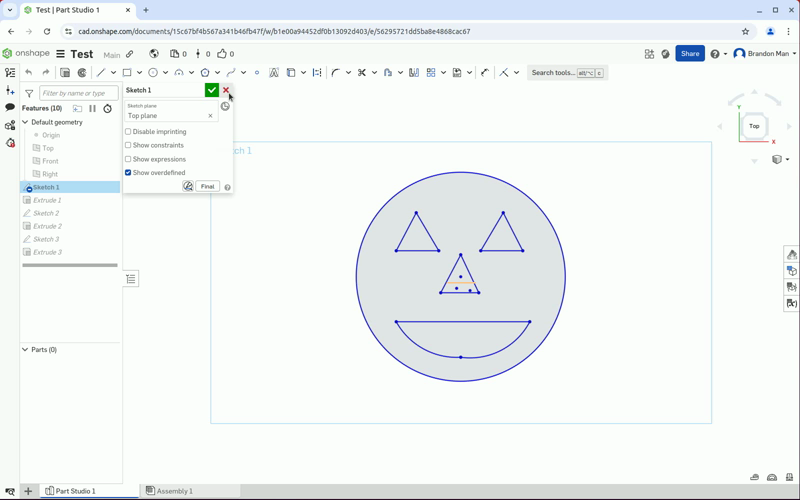
click(229, 92)
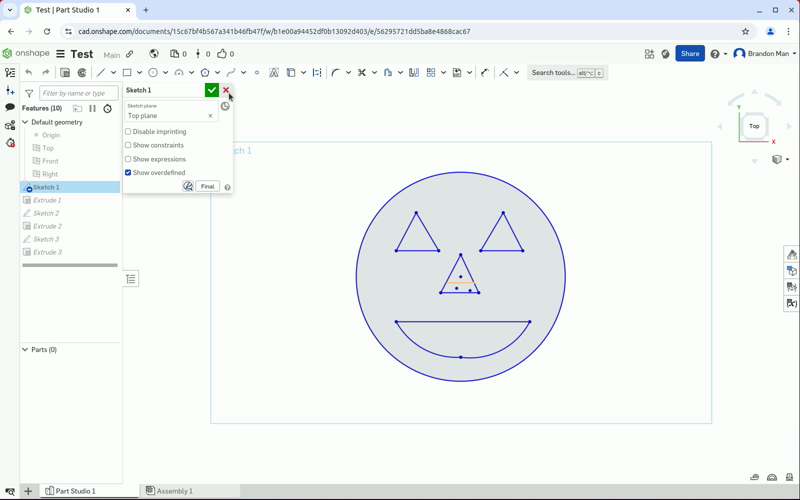
key(shift+s)
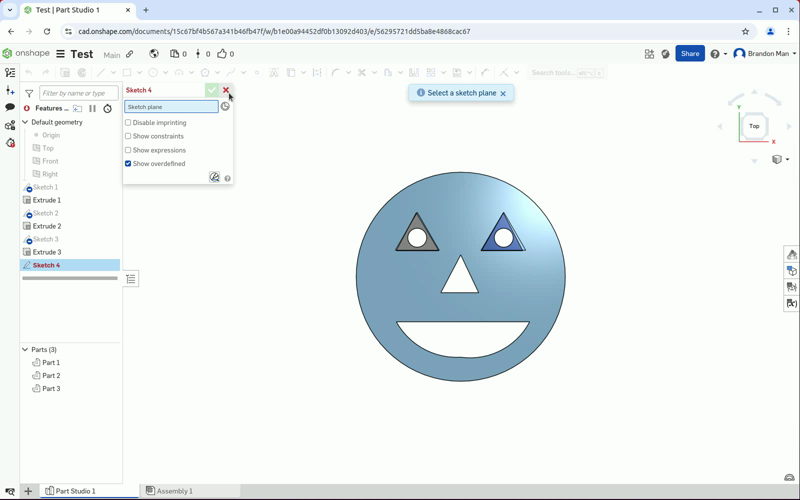
mouse_move(73, 150)
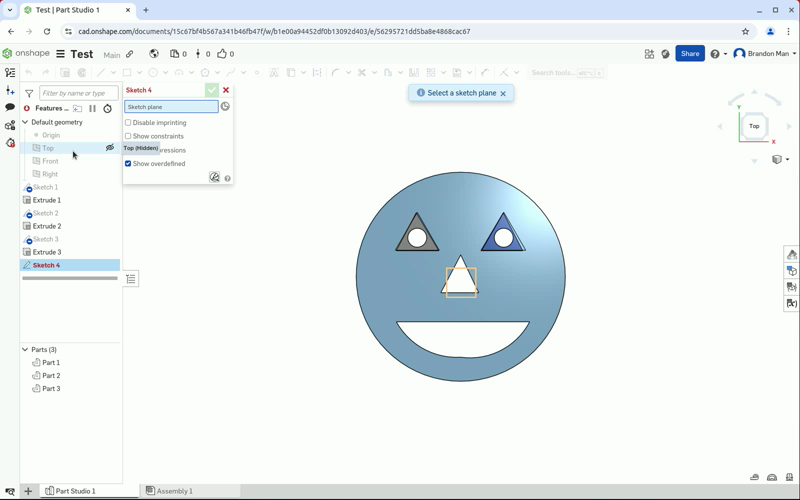
click(73, 150)
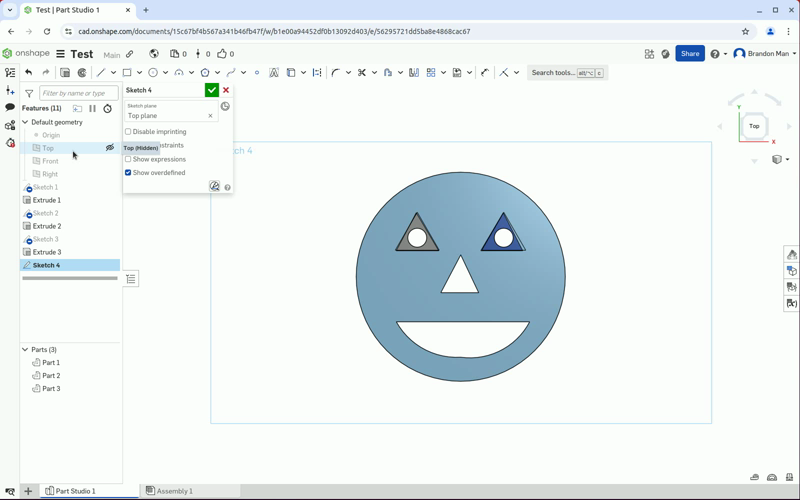
mouse_move(73, 352)
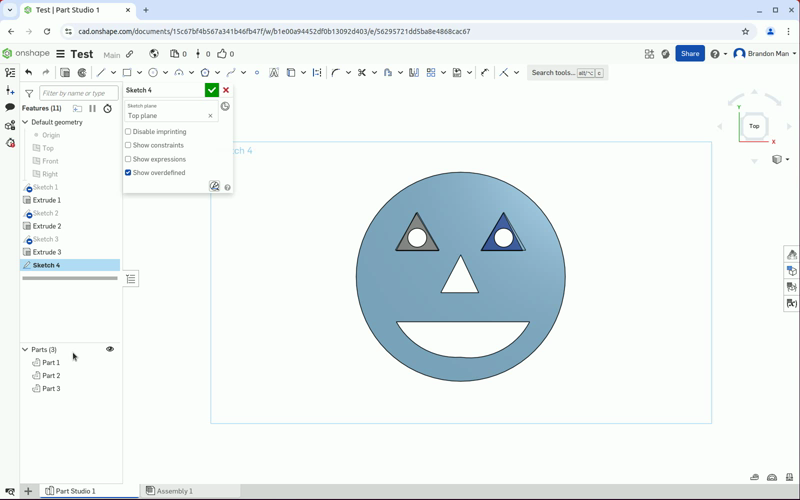
key(y)
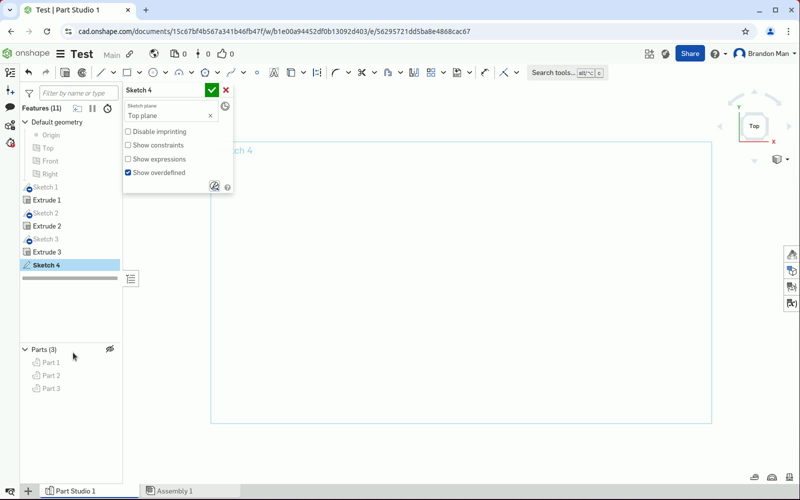
key(a)
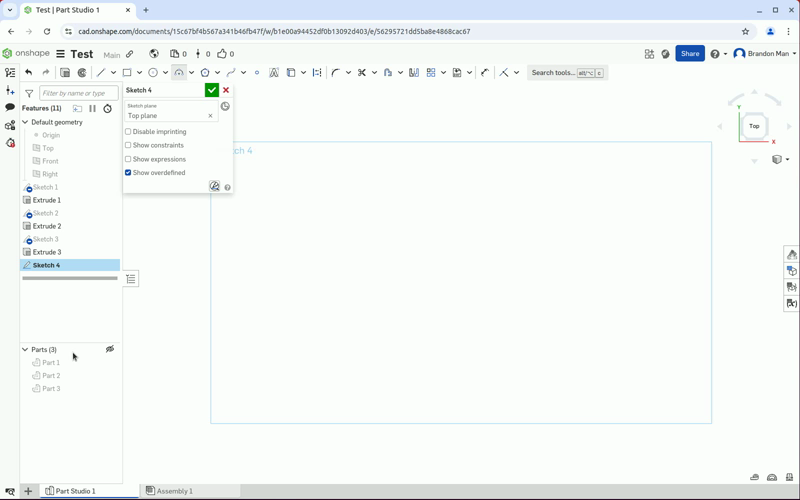
key_down(shift)
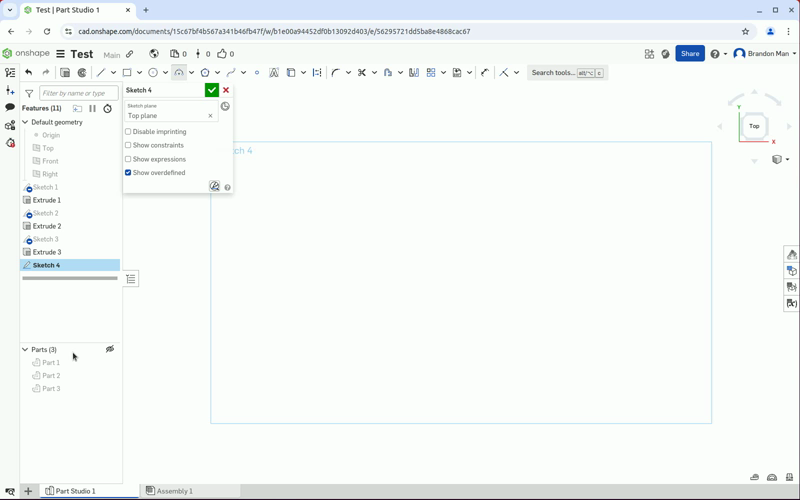
mouse_move(396, 321)
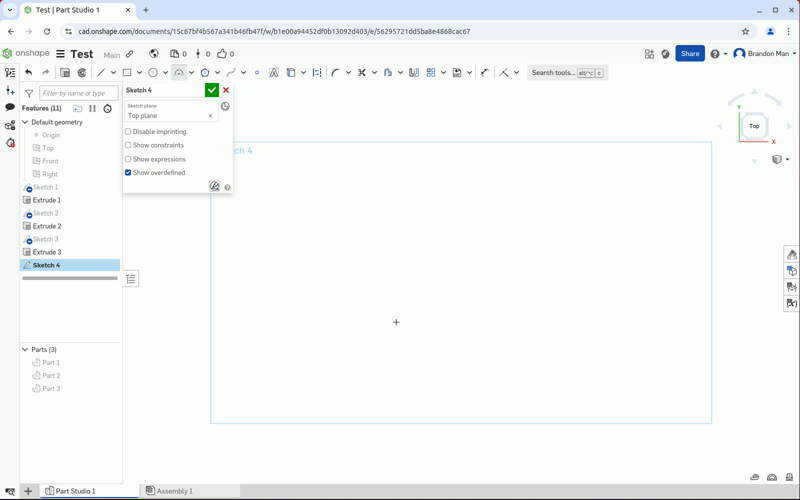
click(396, 321)
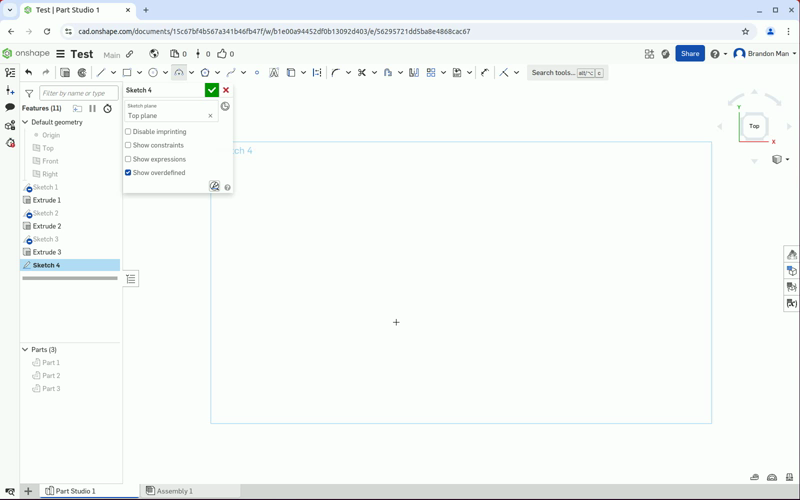
key_up(shift)
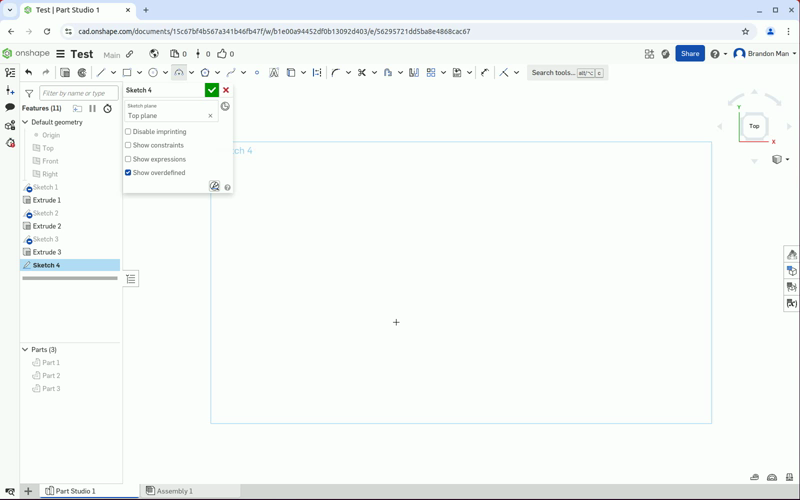
key_down(shift)
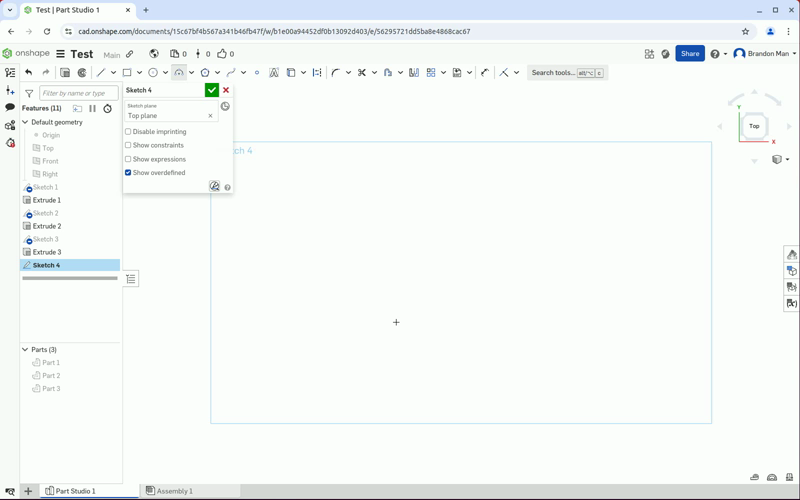
mouse_move(458, 357)
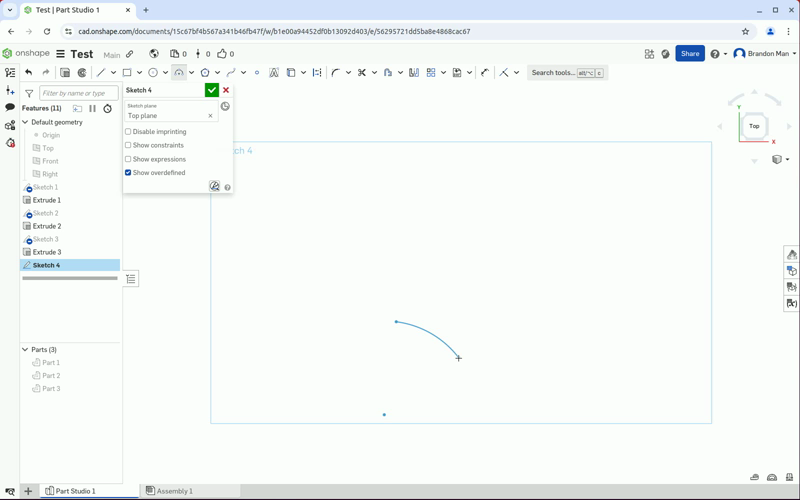
click(458, 357)
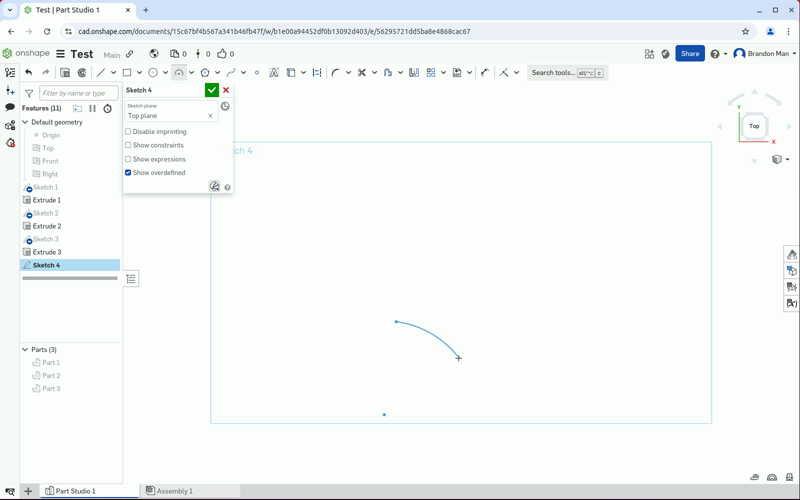
mouse_move(422, 348)
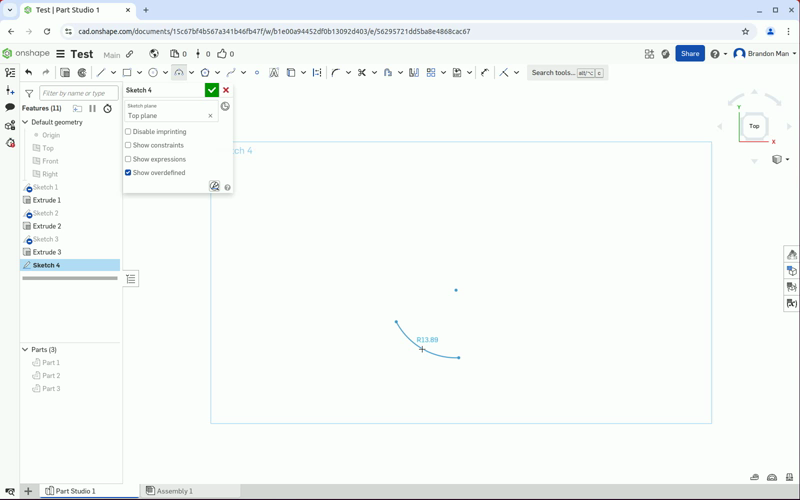
click(422, 348)
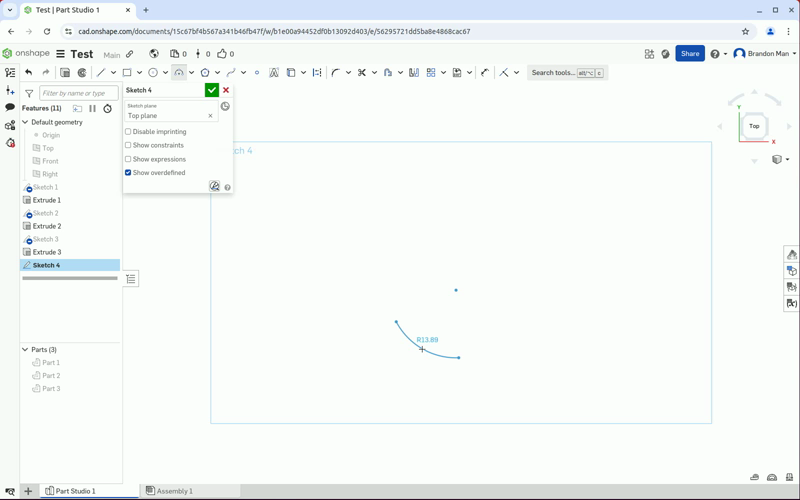
key_up(shift)
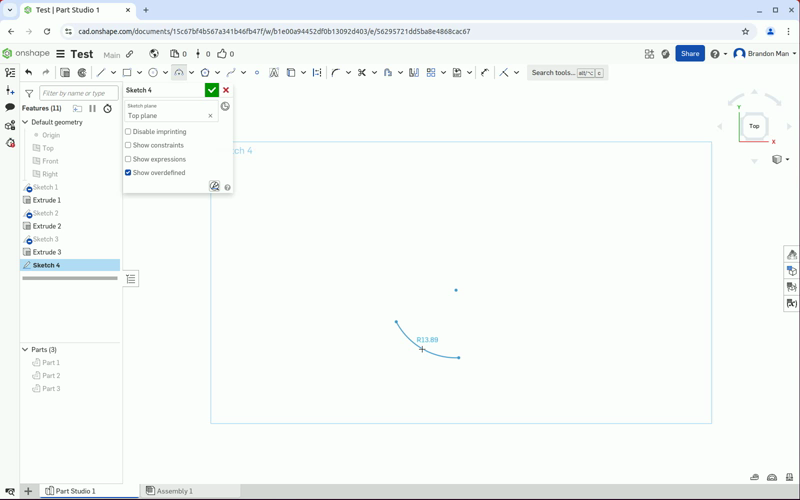
mouse_move(458, 357)
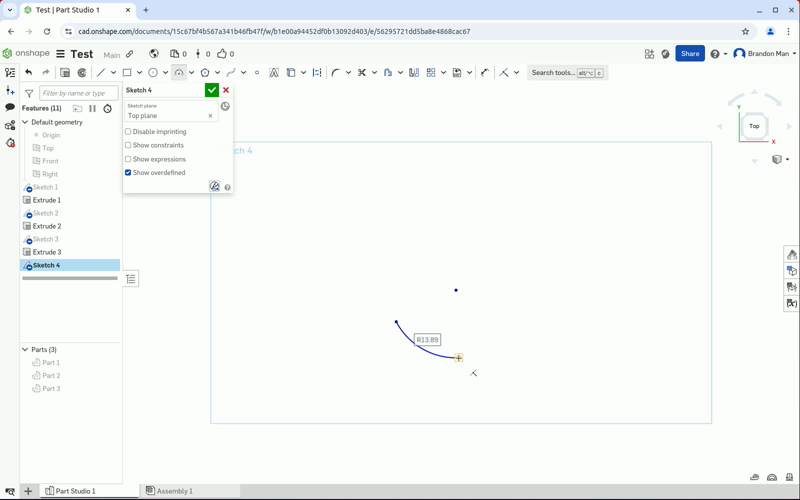
click(458, 357)
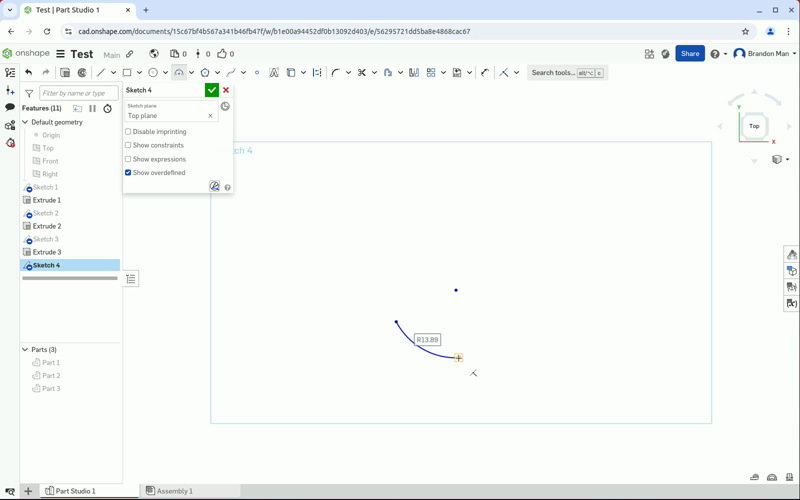
key_down(shift)
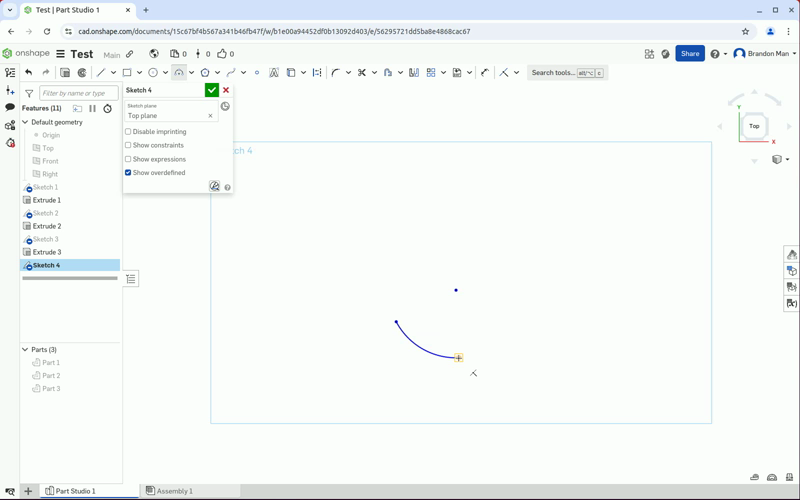
mouse_move(528, 321)
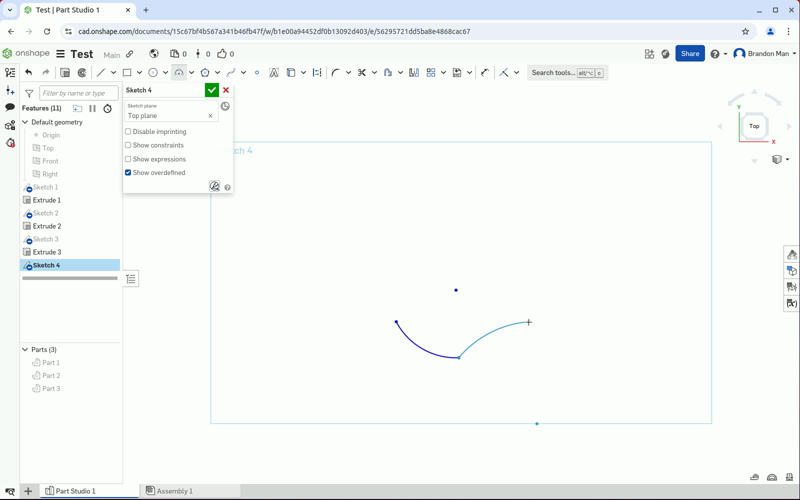
click(528, 321)
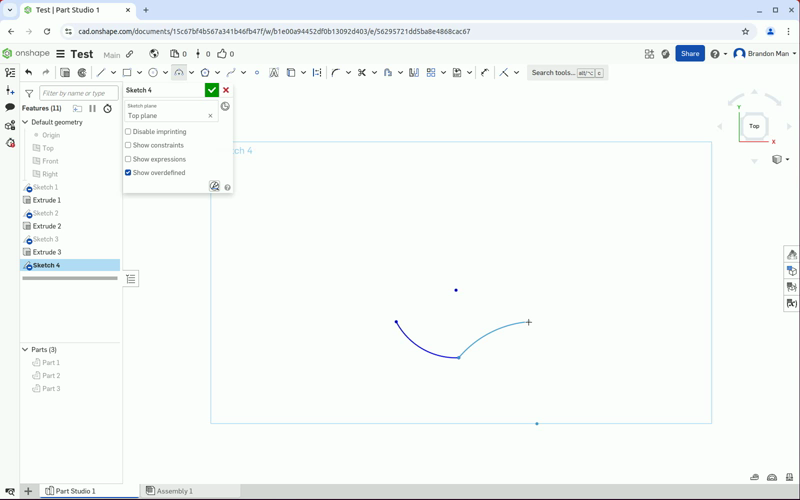
mouse_move(499, 350)
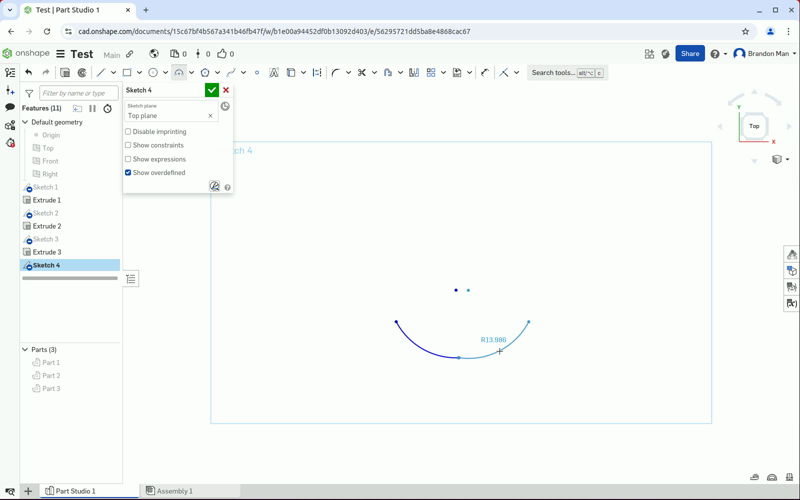
click(499, 350)
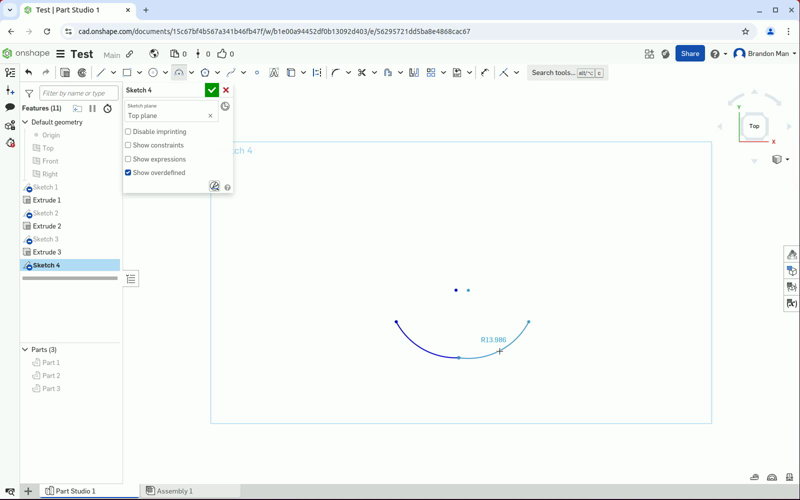
key_up(shift)
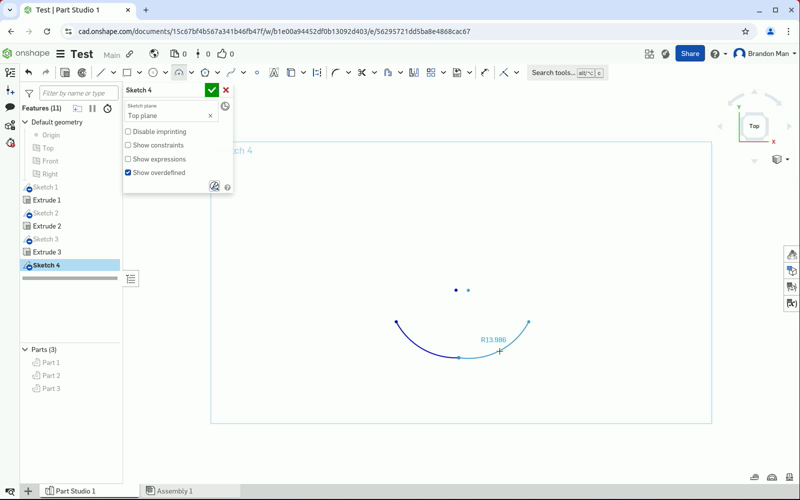
key(esc)
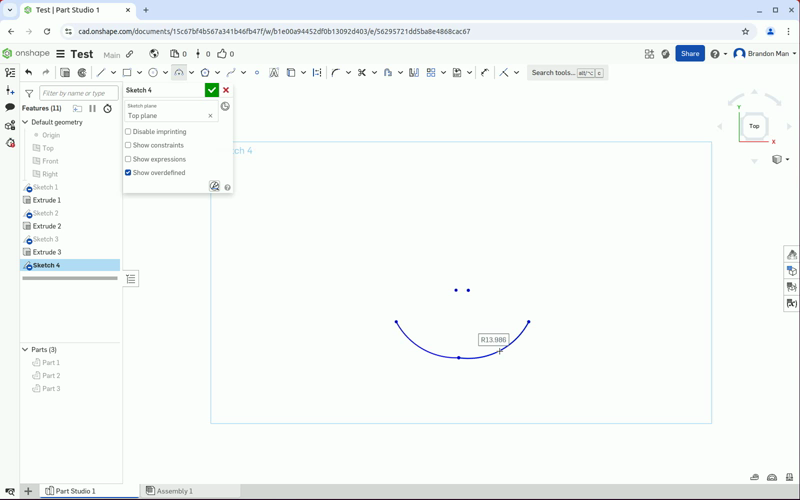
key(l)
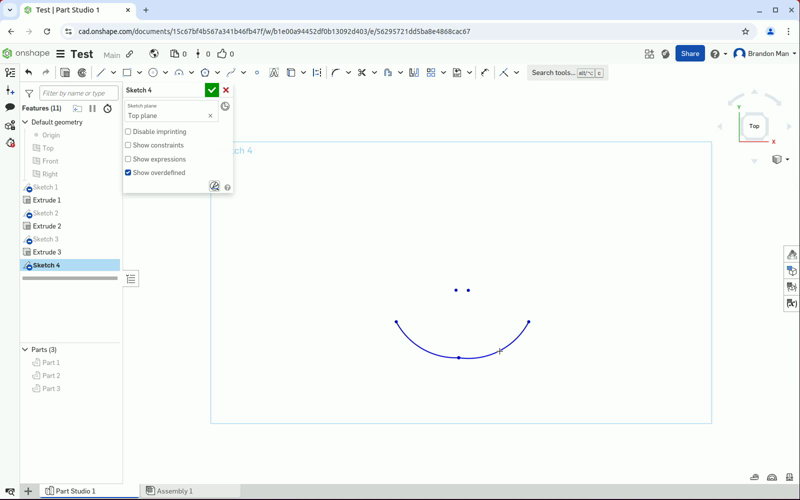
mouse_move(528, 321)
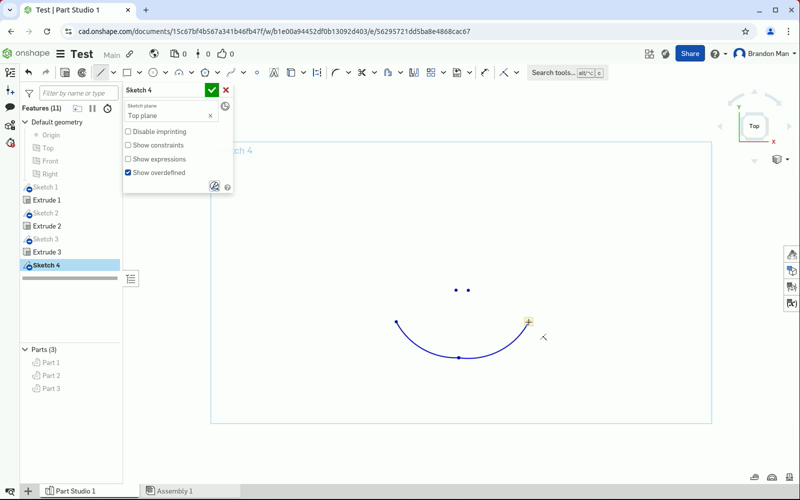
click(528, 321)
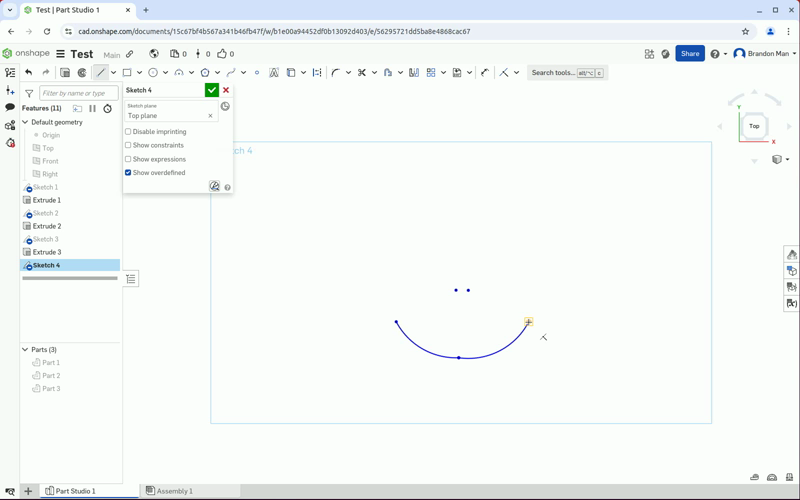
key_down(shift)
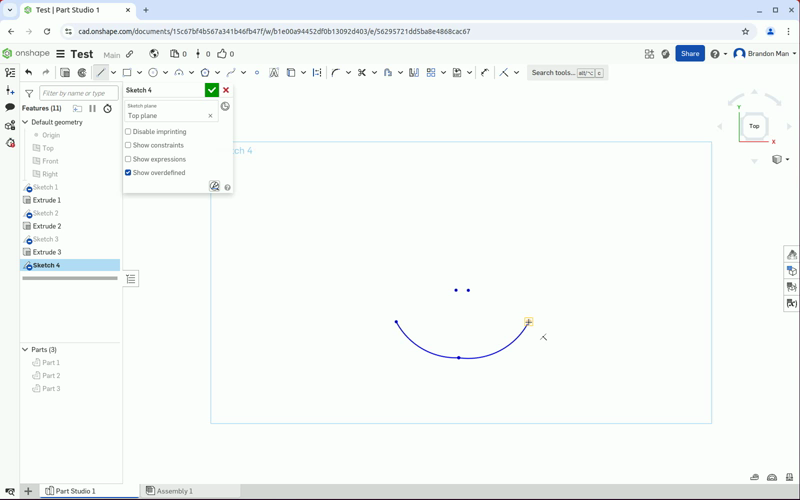
mouse_move(396, 321)
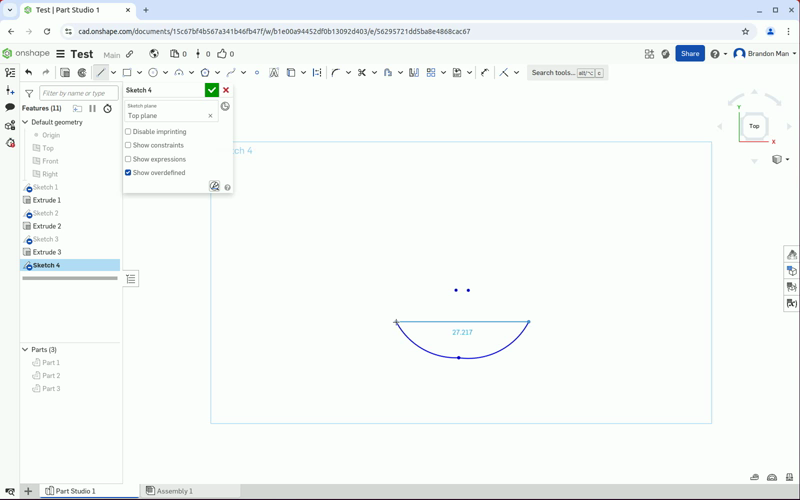
key_up(shift)
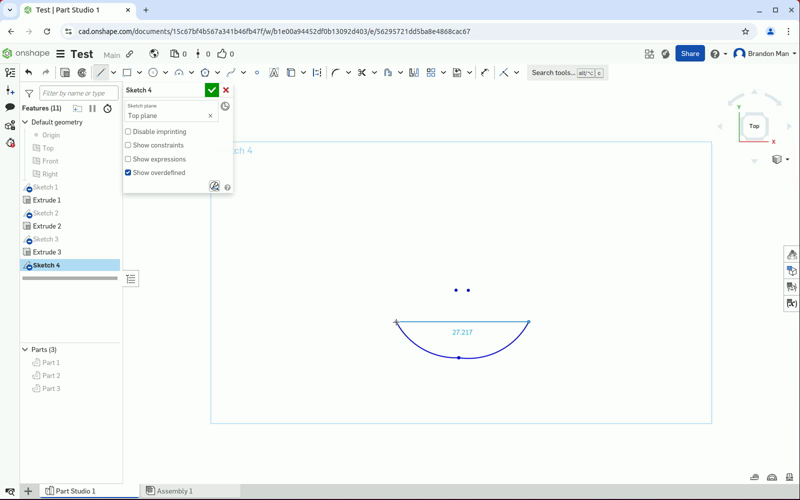
click(396, 321)
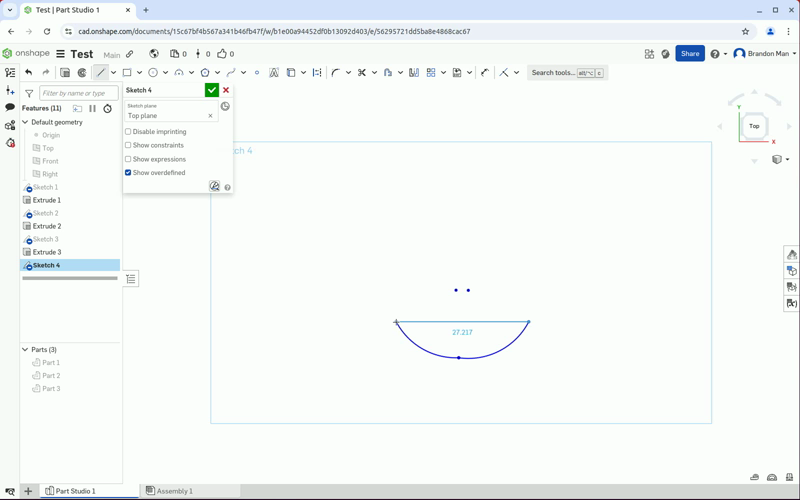
key(esc)
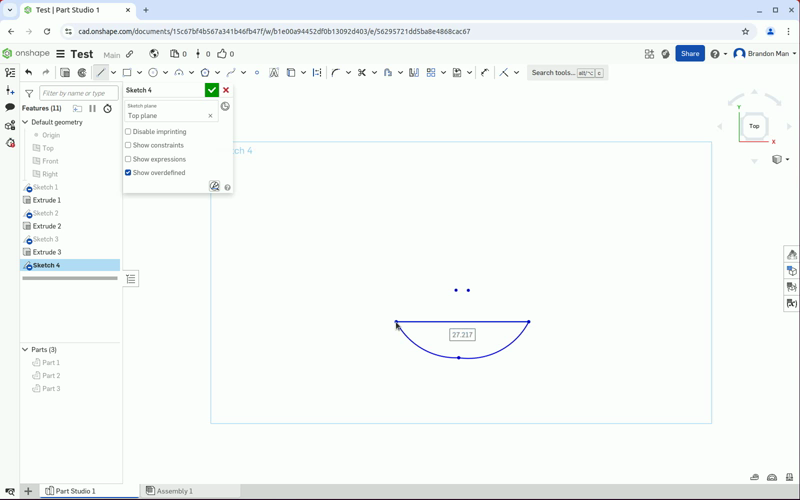
key(c)
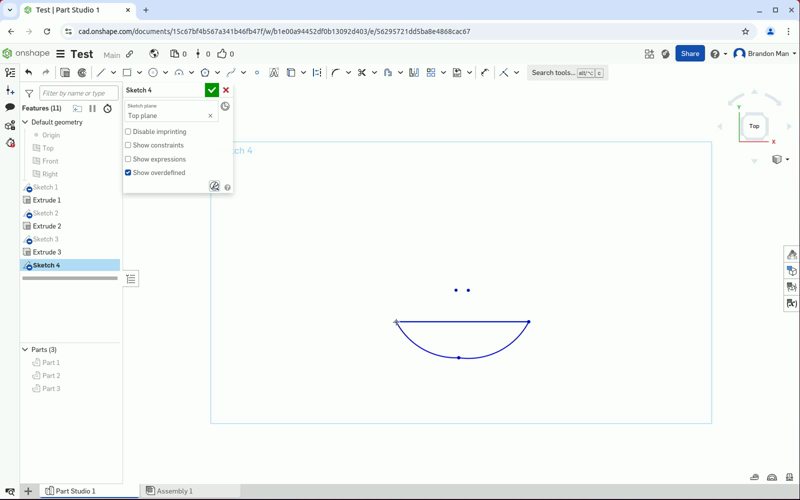
key_down(shift)
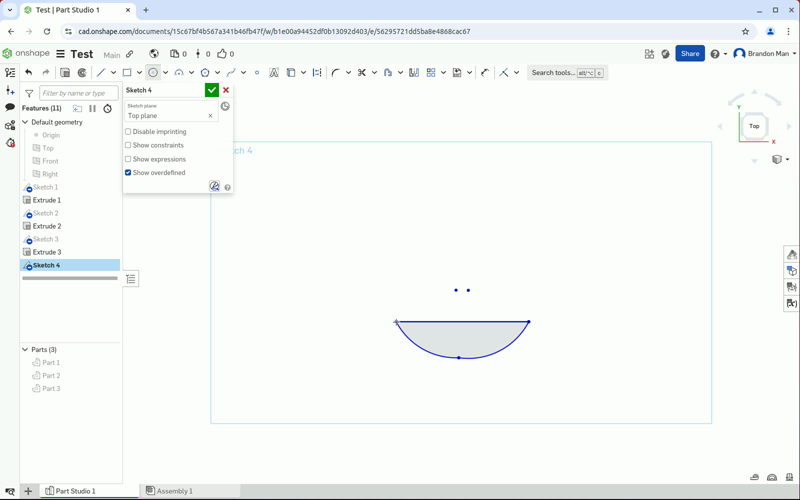
mouse_move(435, 336)
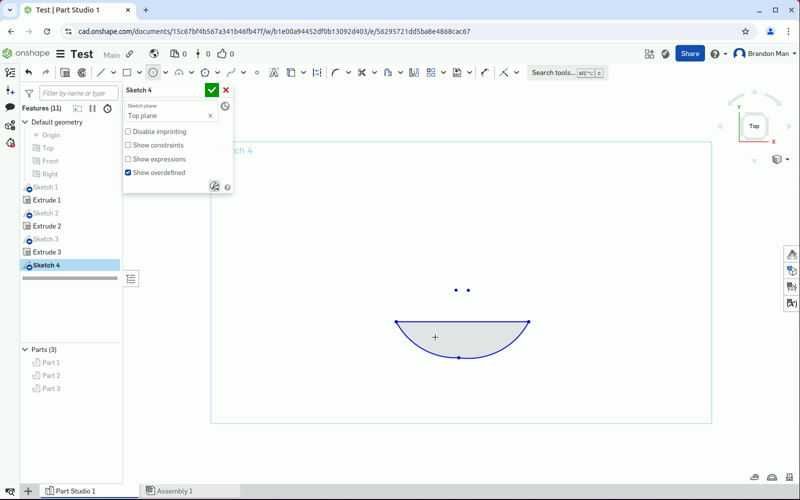
click(435, 336)
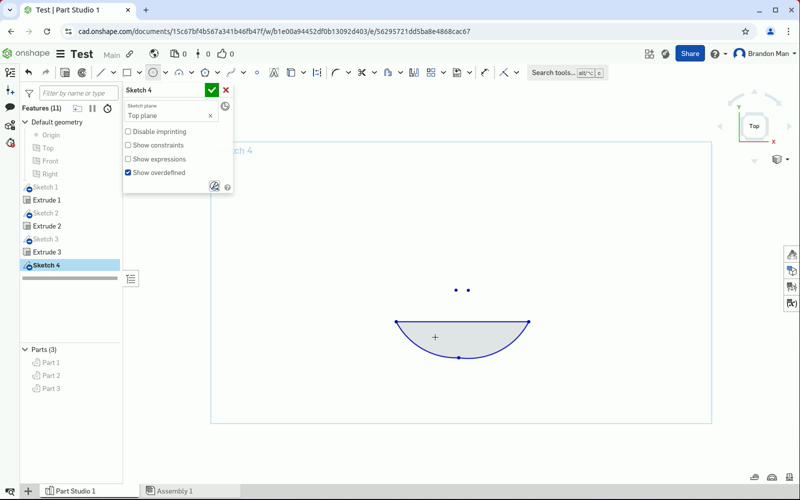
key_up(shift)
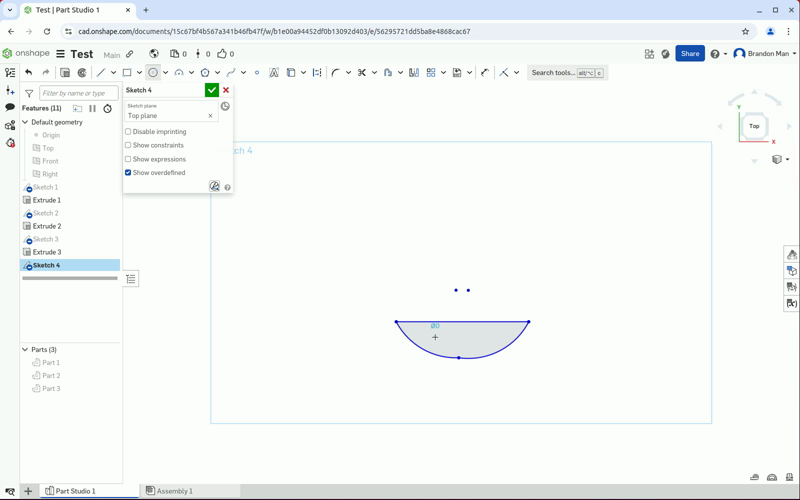
mouse_move(443, 336)
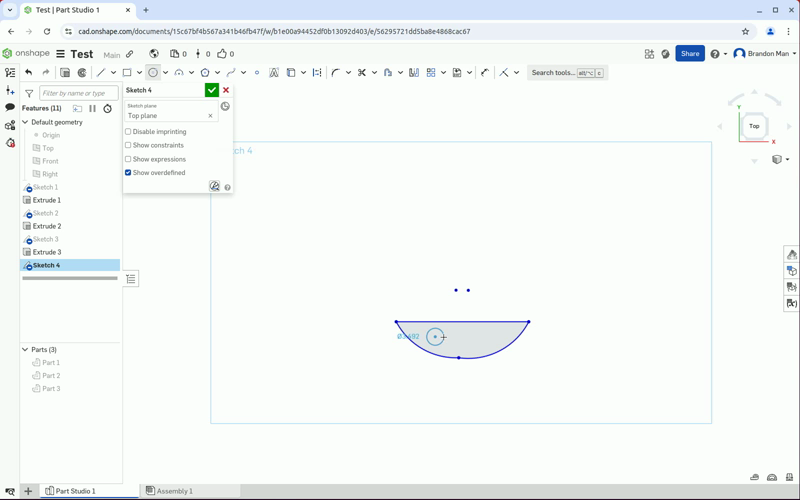
click(443, 336)
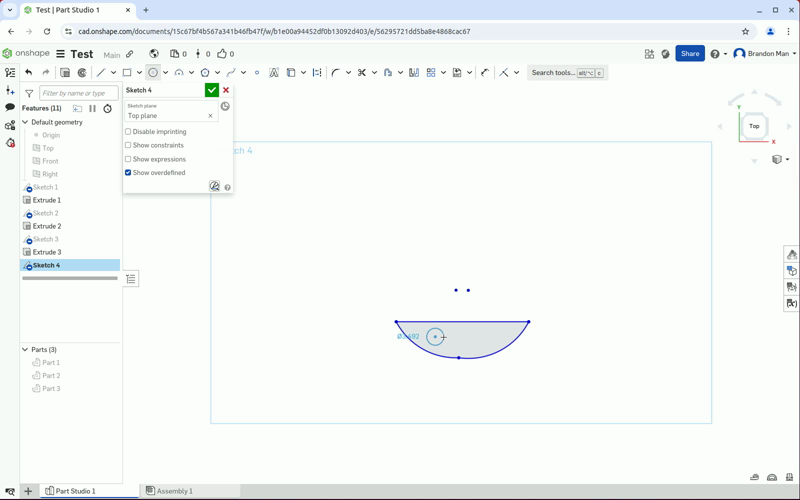
key(esc)
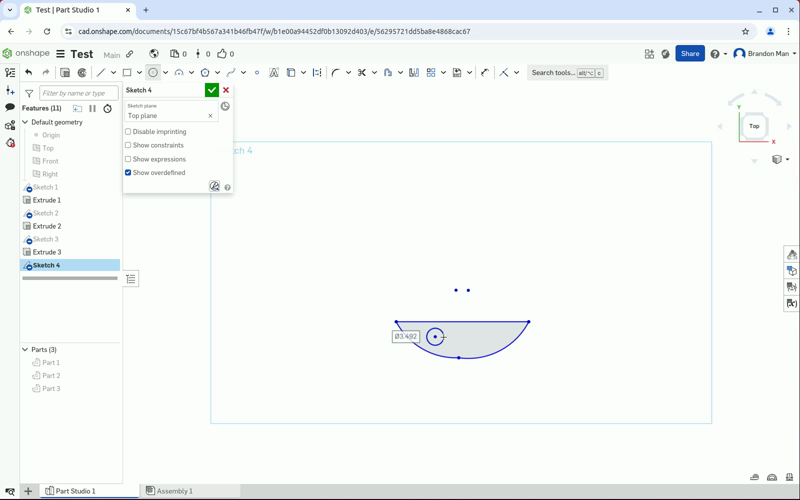
key(c)
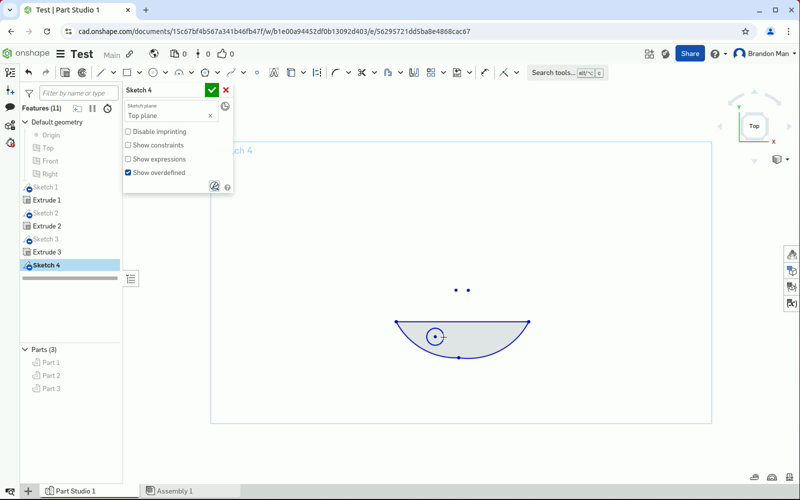
key_down(shift)
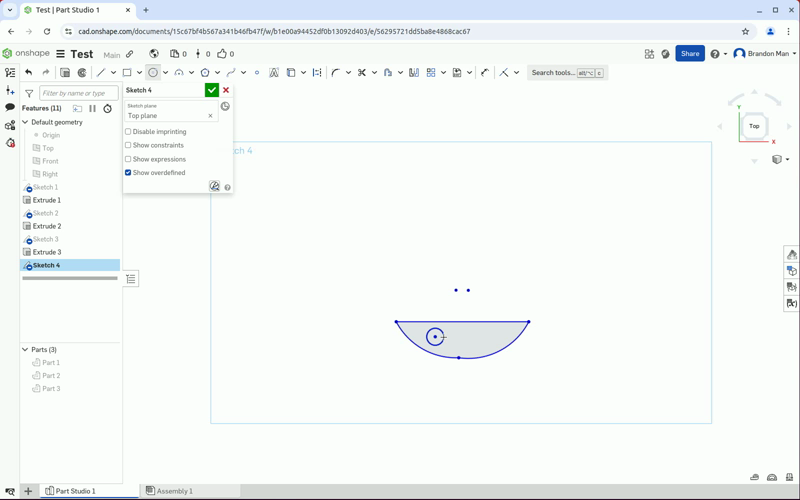
mouse_move(453, 336)
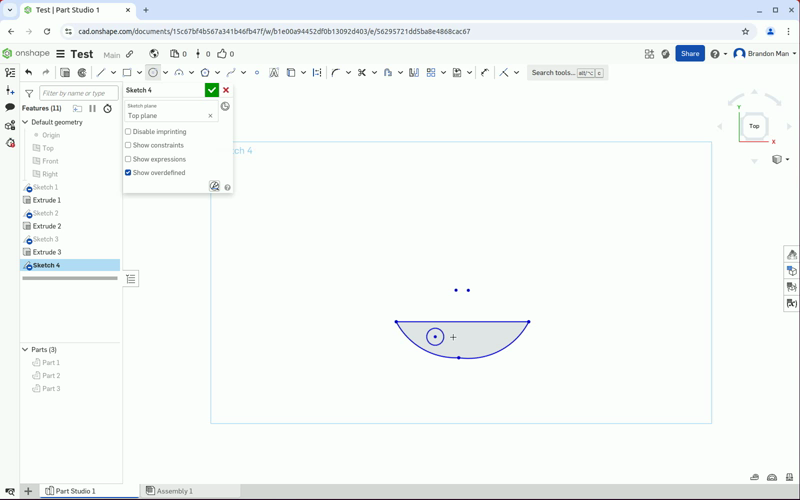
click(453, 336)
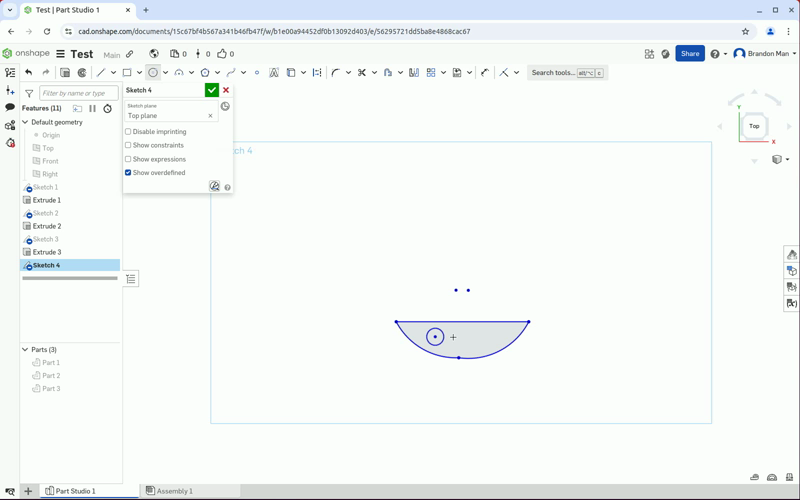
key_up(shift)
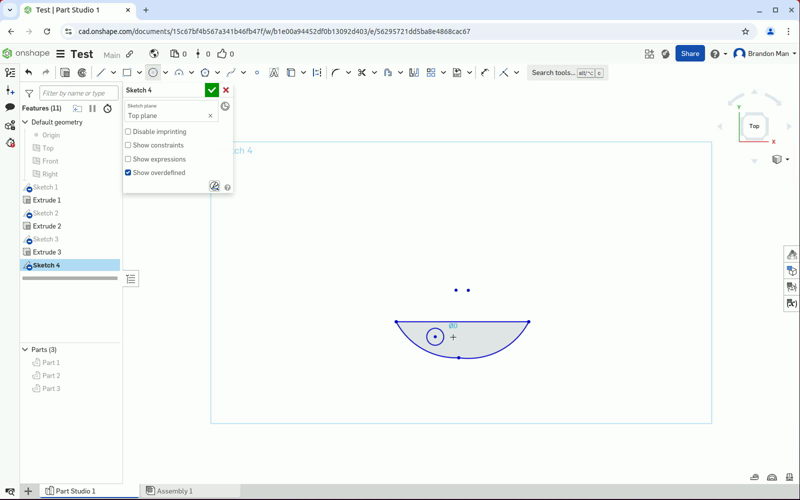
mouse_move(461, 336)
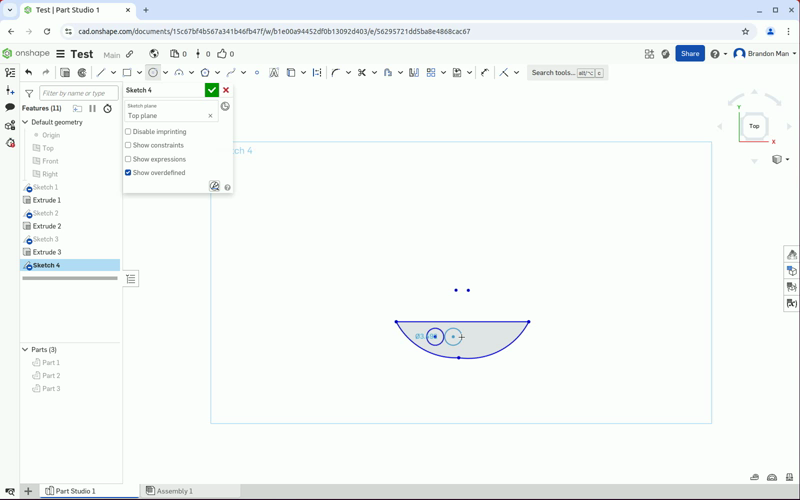
click(461, 336)
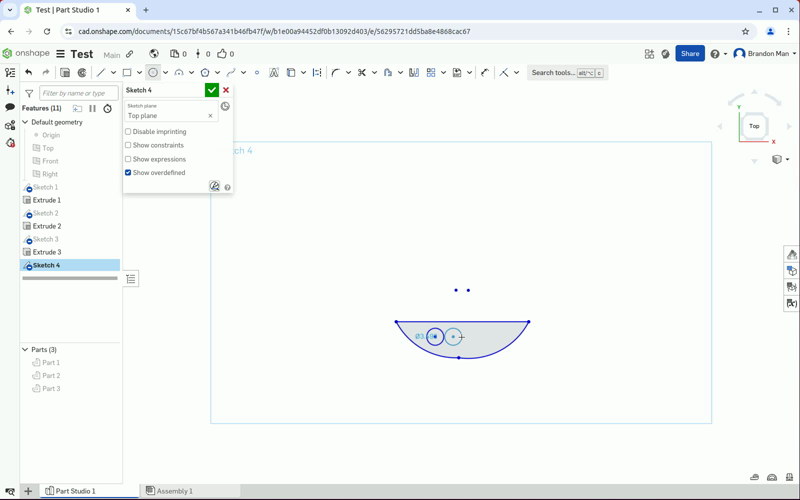
key(esc)
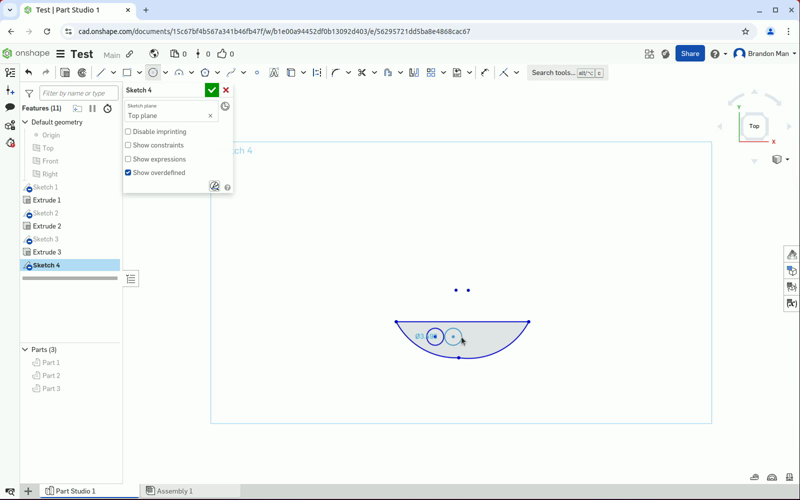
key(c)
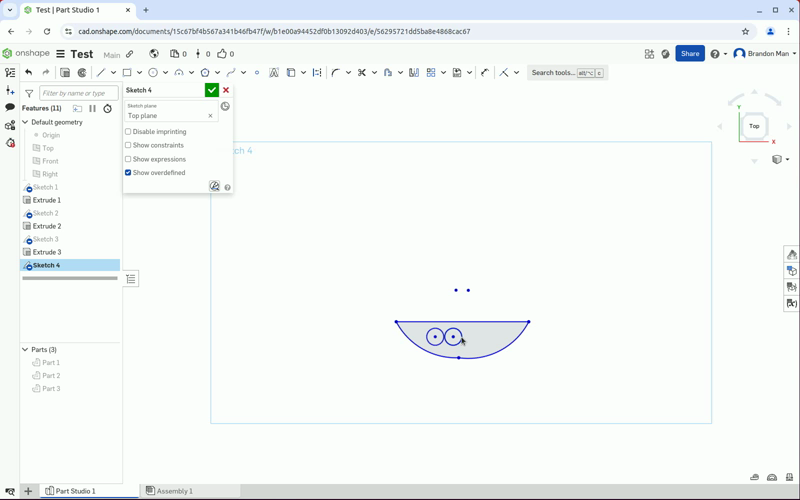
key_down(shift)
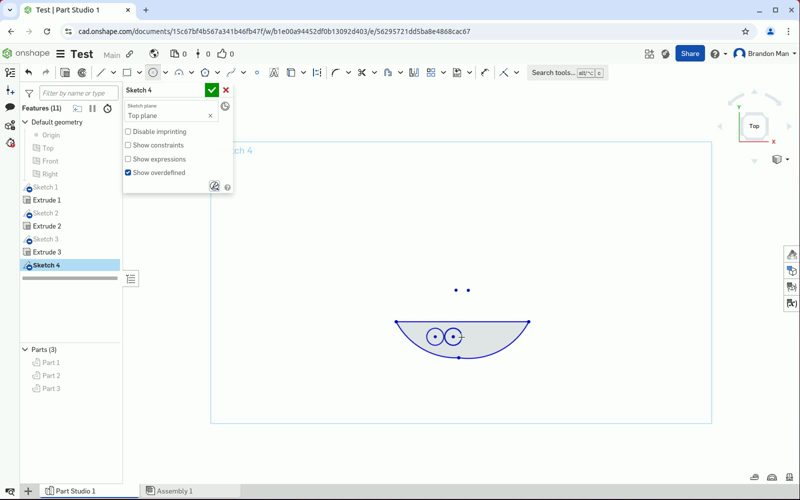
mouse_move(471, 336)
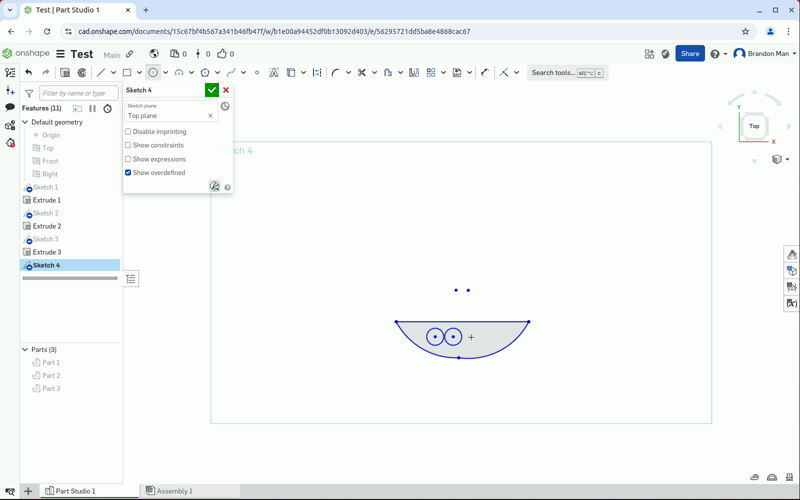
click(471, 336)
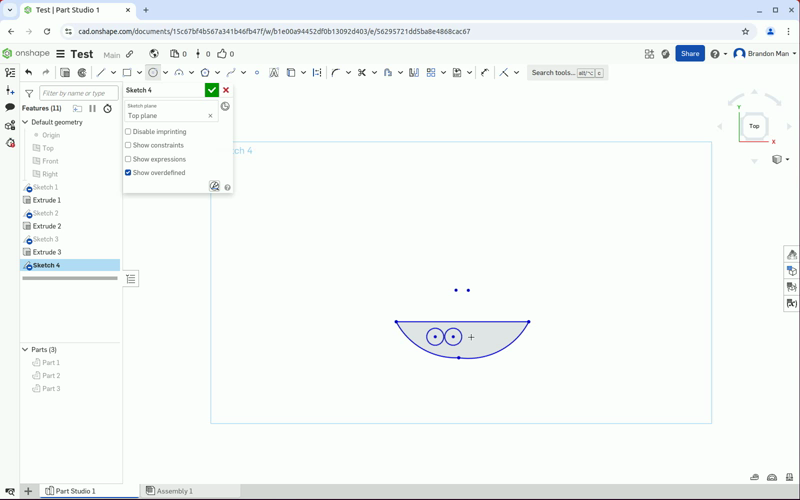
key_up(shift)
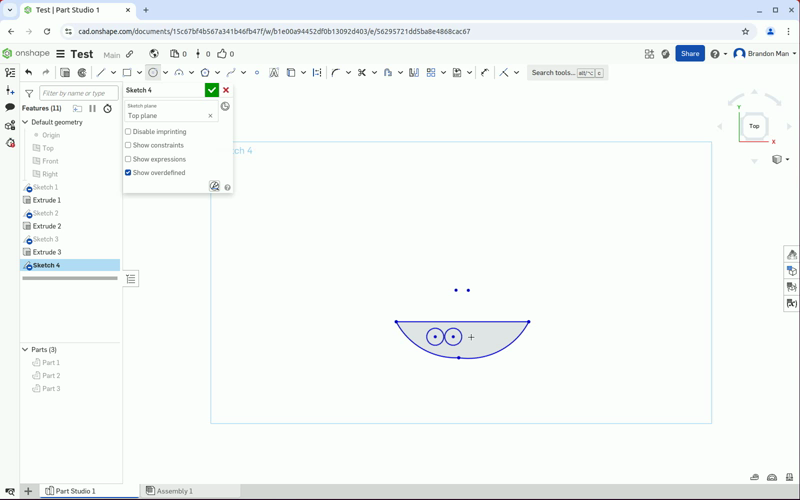
mouse_move(479, 336)
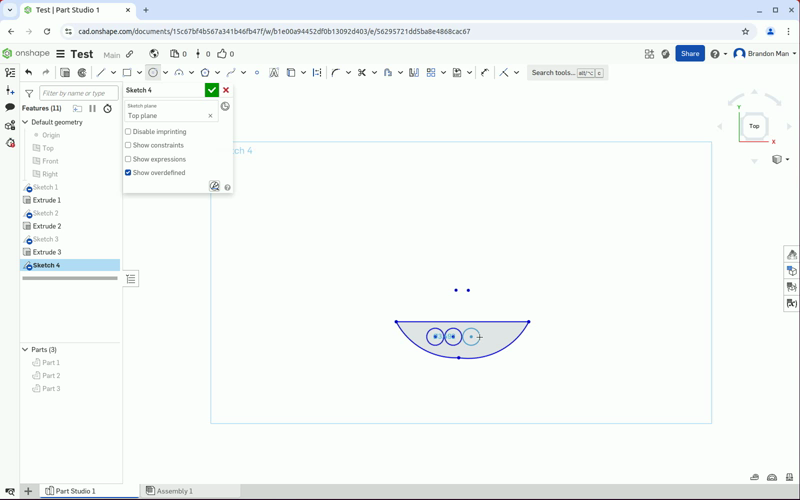
click(479, 336)
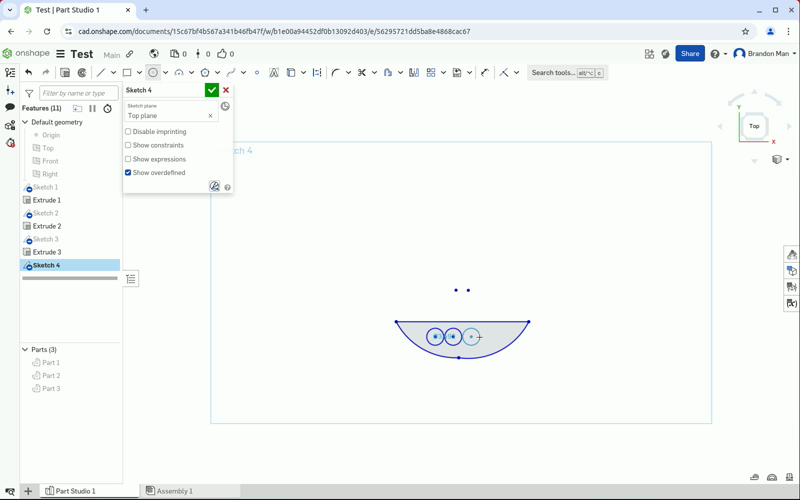
key(esc)
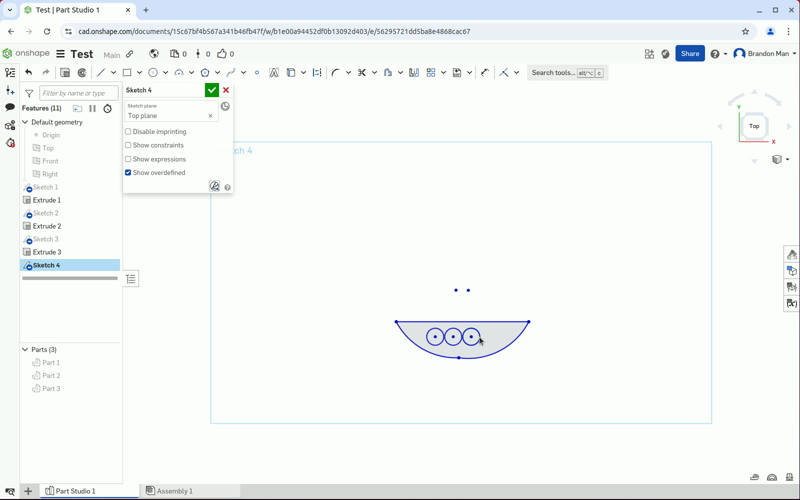
key(c)
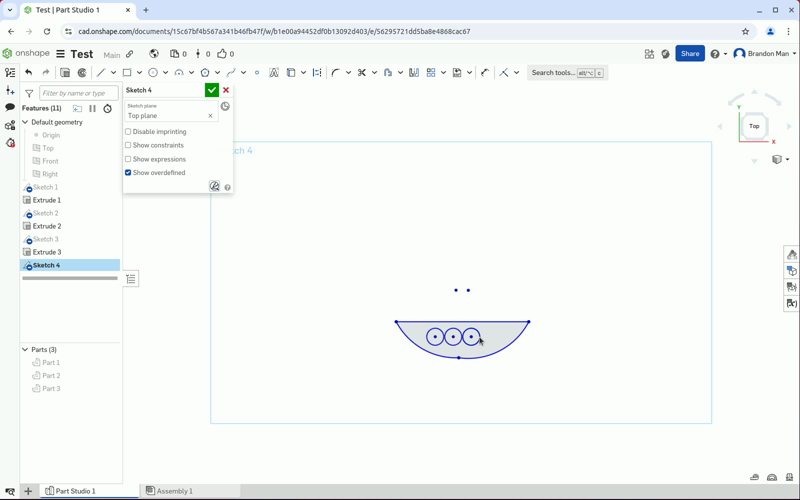
key_down(shift)
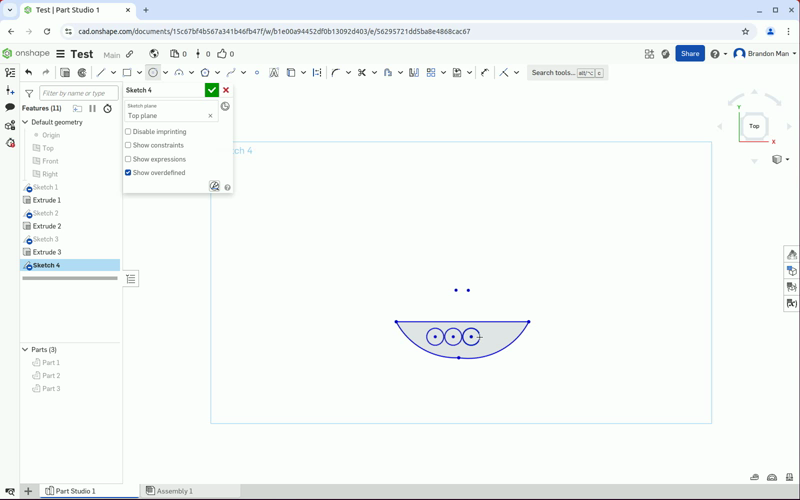
mouse_move(490, 336)
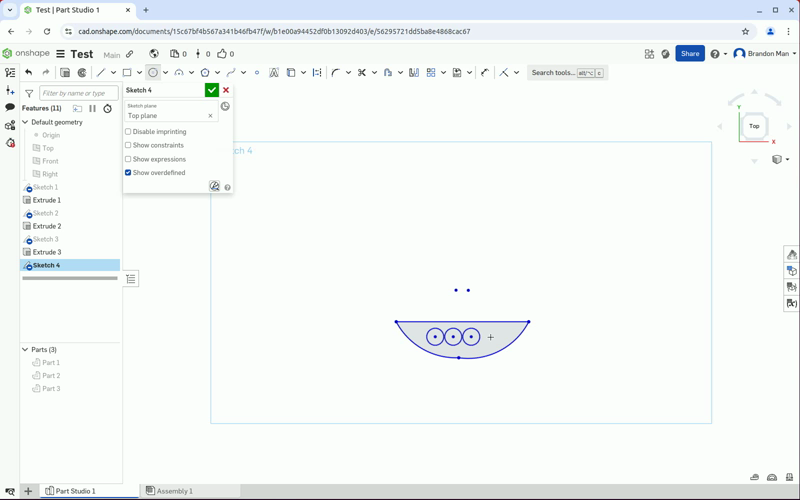
click(490, 336)
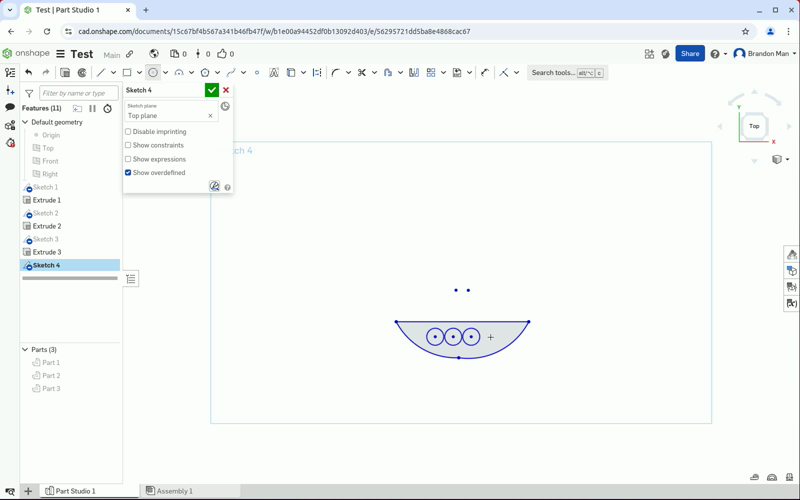
key_up(shift)
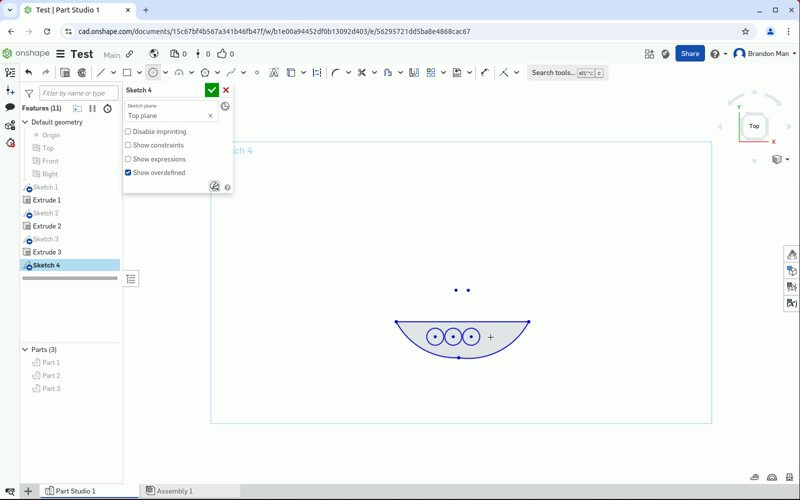
mouse_move(499, 336)
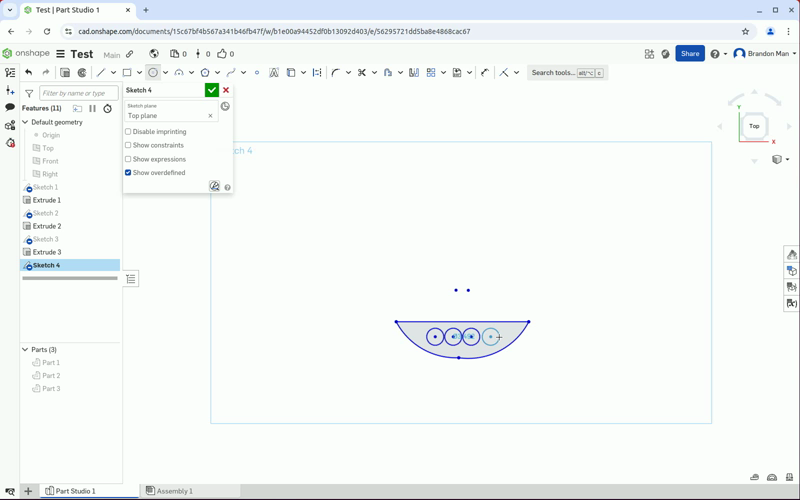
click(499, 336)
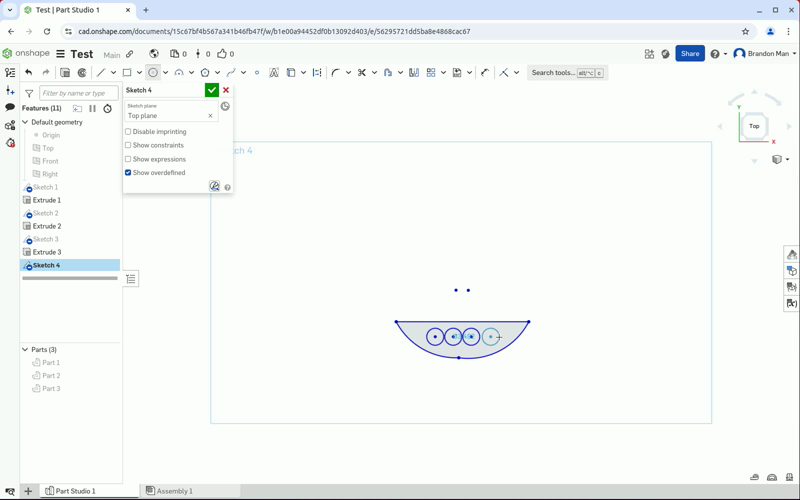
key(esc)
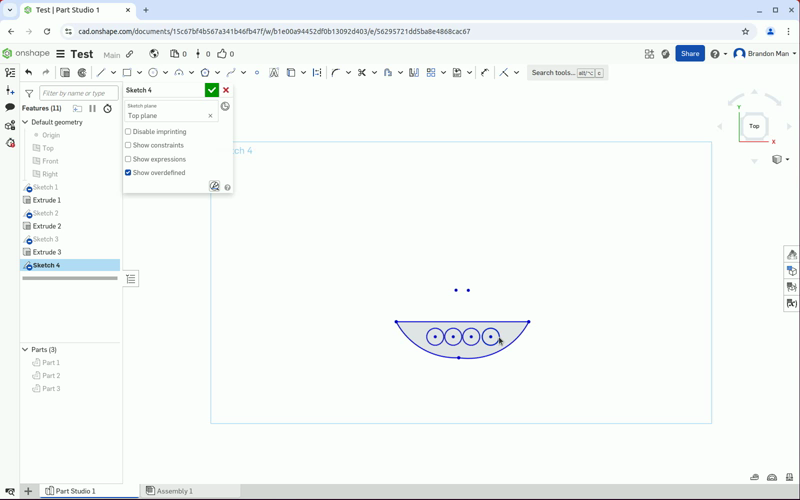
mouse_move(410, 325)
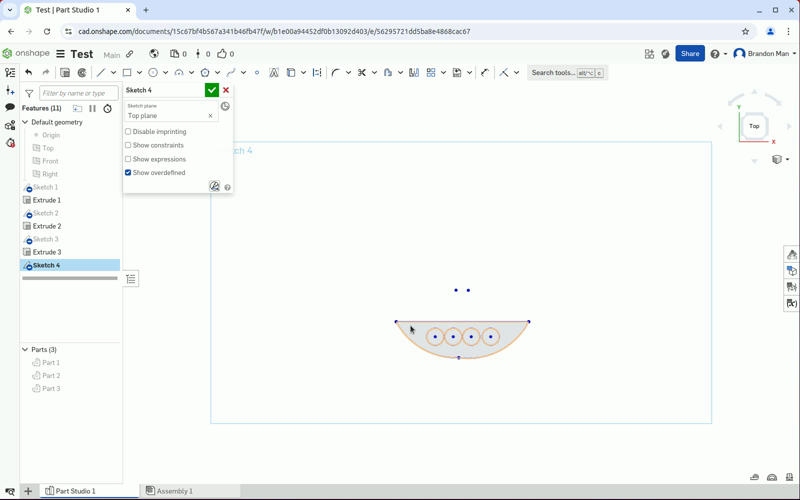
click(410, 325)
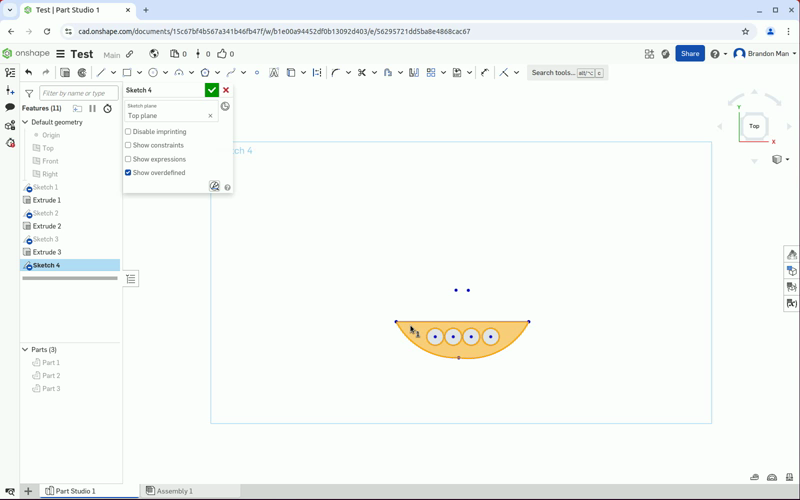
mouse_move(73, 352)
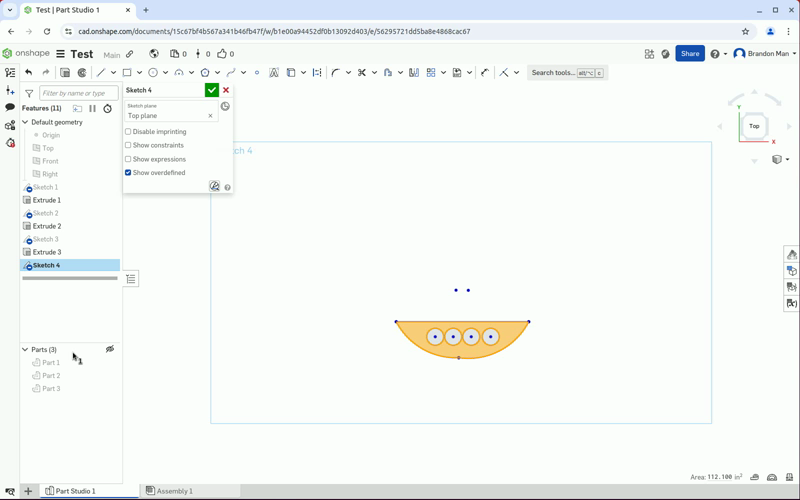
key(shift+y)
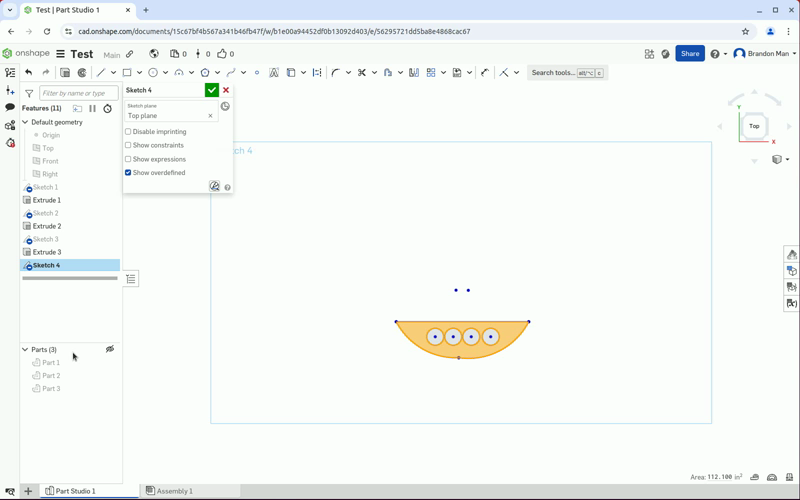
key(shift+e)
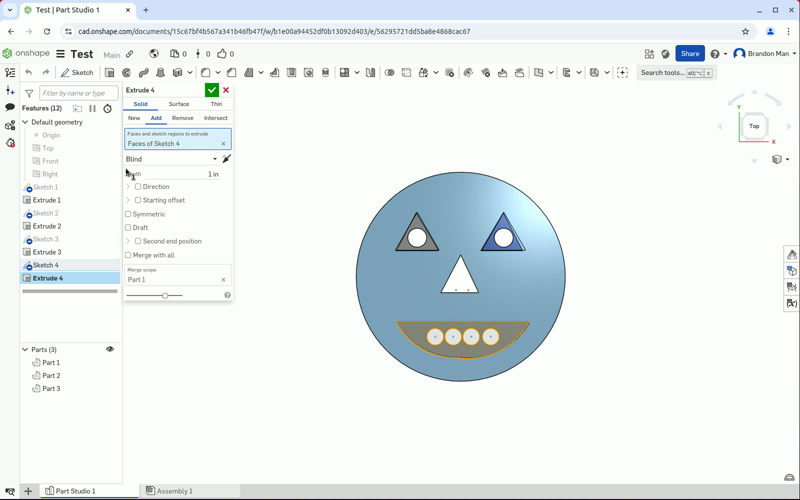
mouse_move(143, 106)
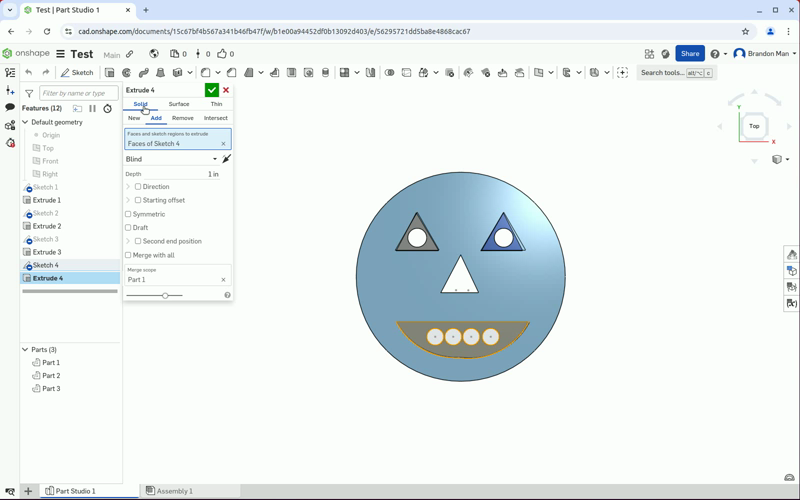
click(143, 106)
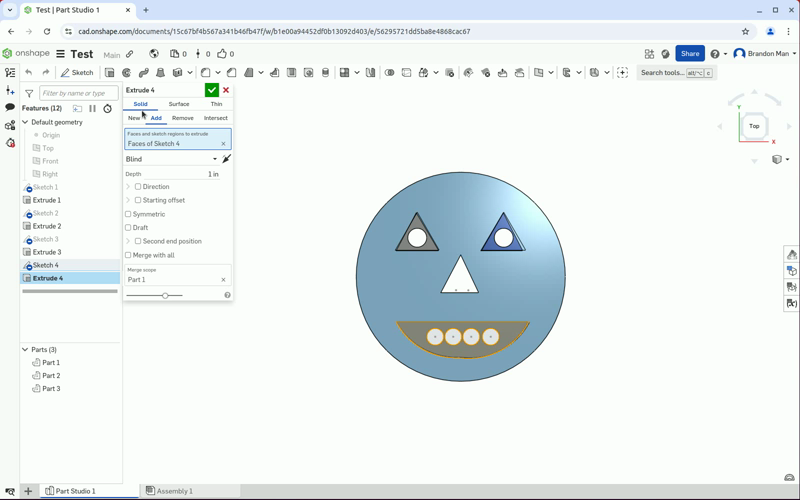
mouse_move(137, 120)
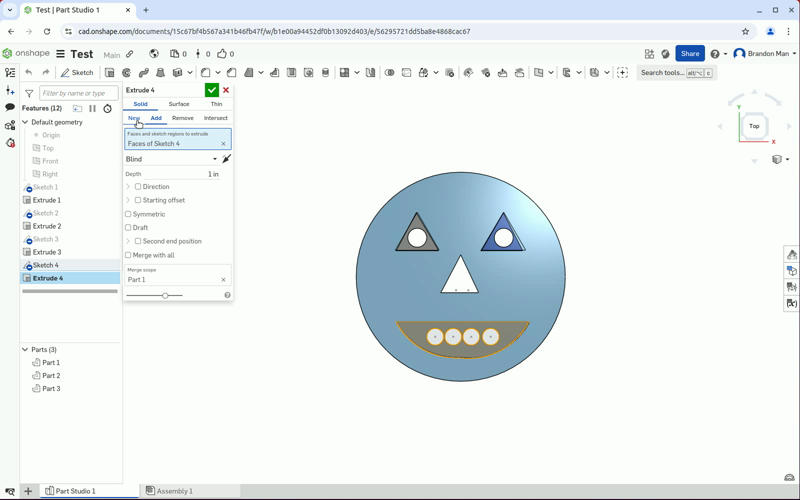
click(137, 120)
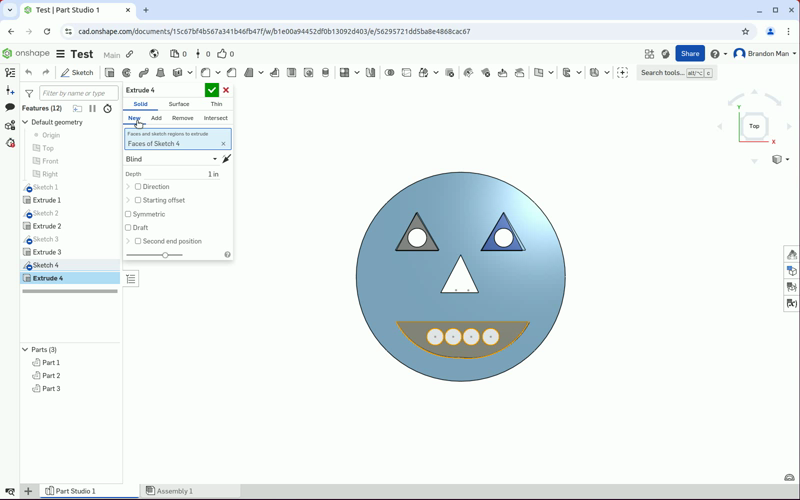
key(tab, 4)
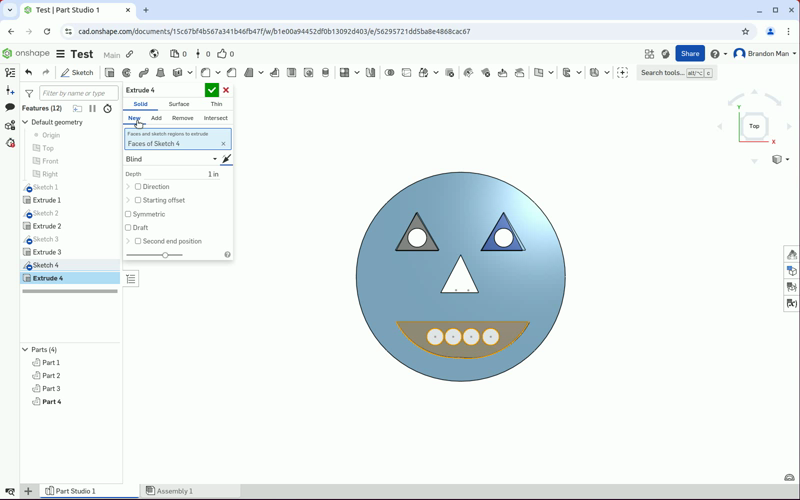
text(14.443)
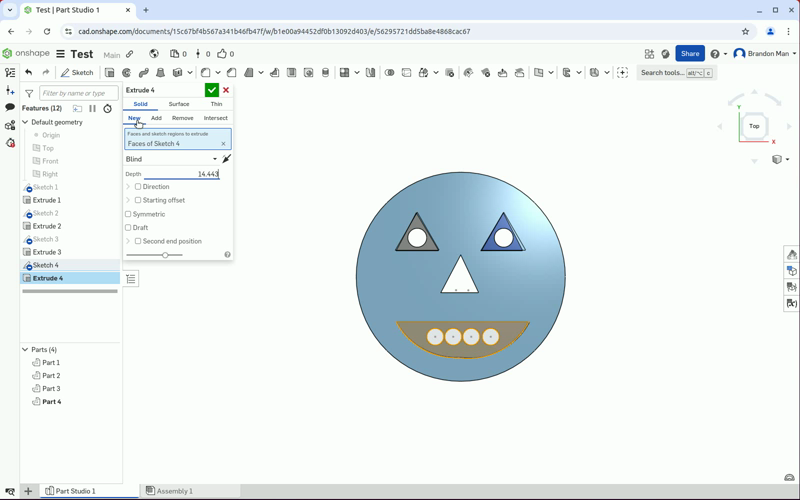
key(enter)
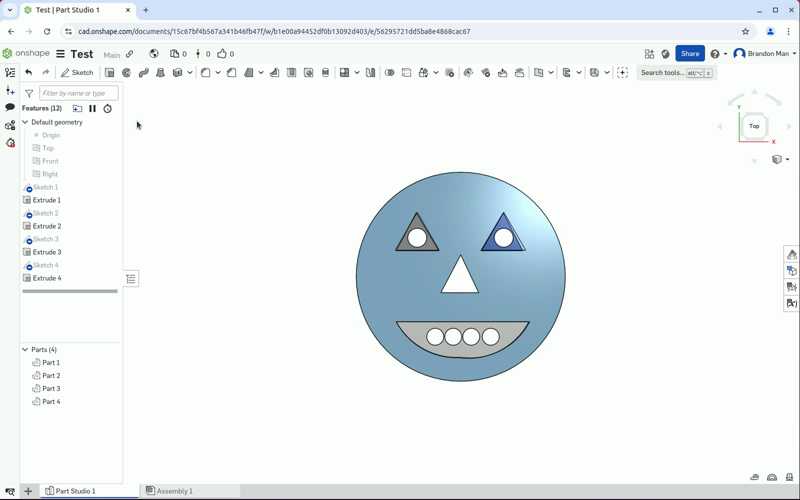
key(shift+h)
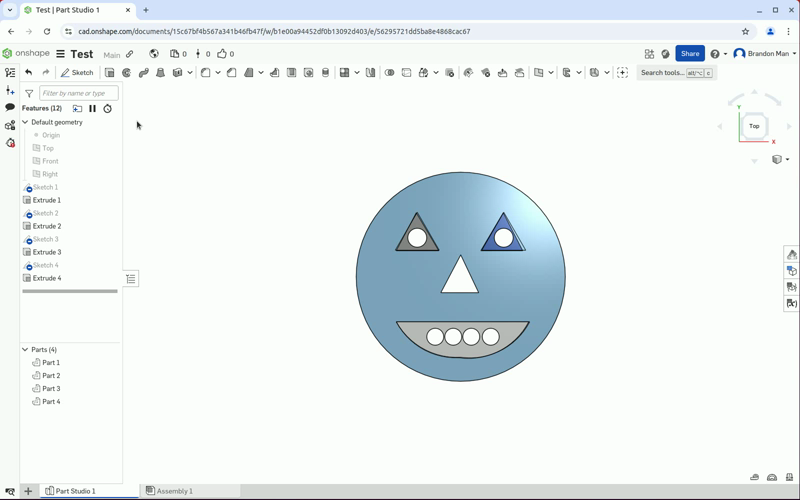
key(shift+h)
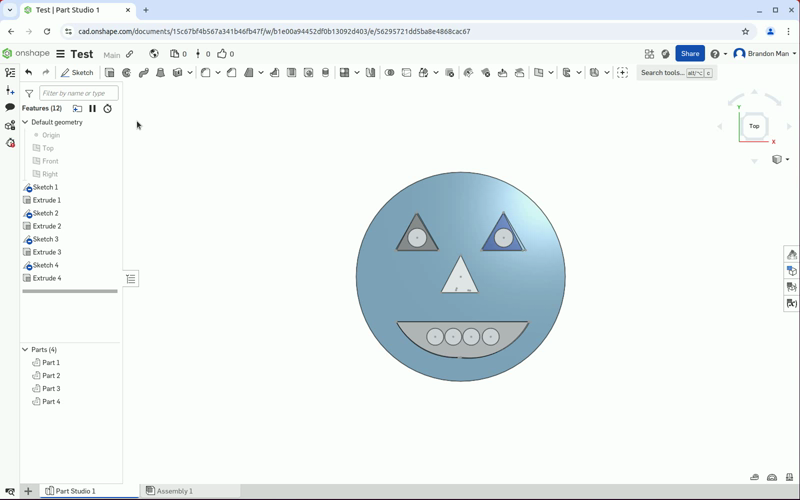
key(shift+7)
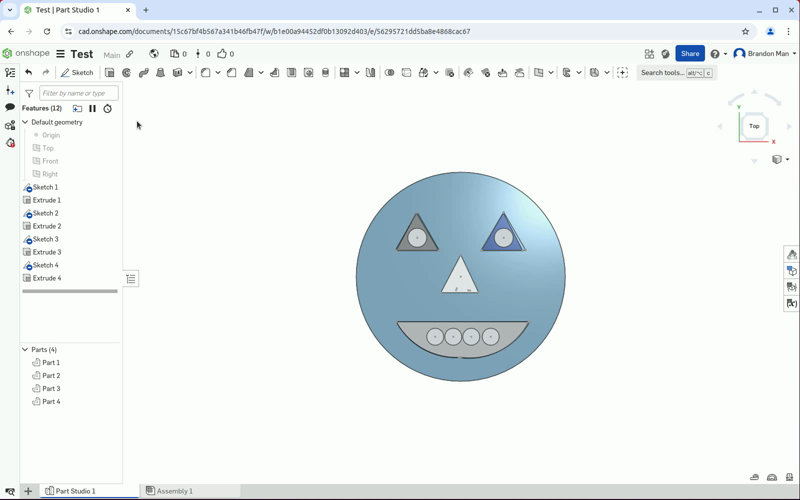
key(up, 3)
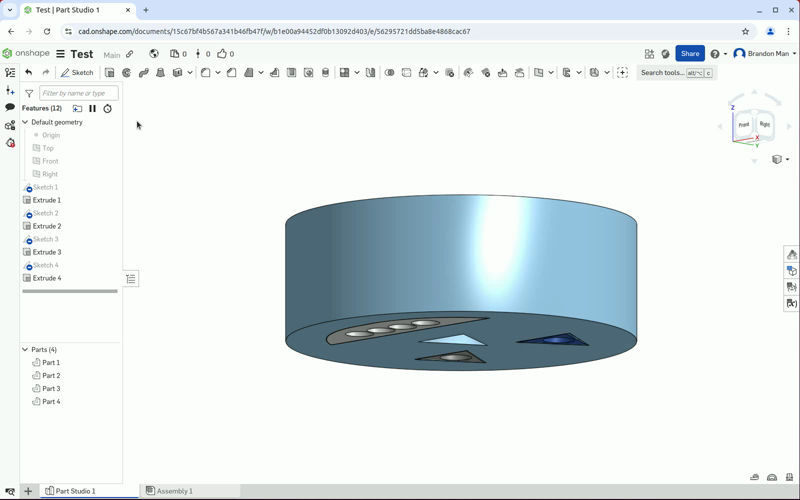
key(left, 3)
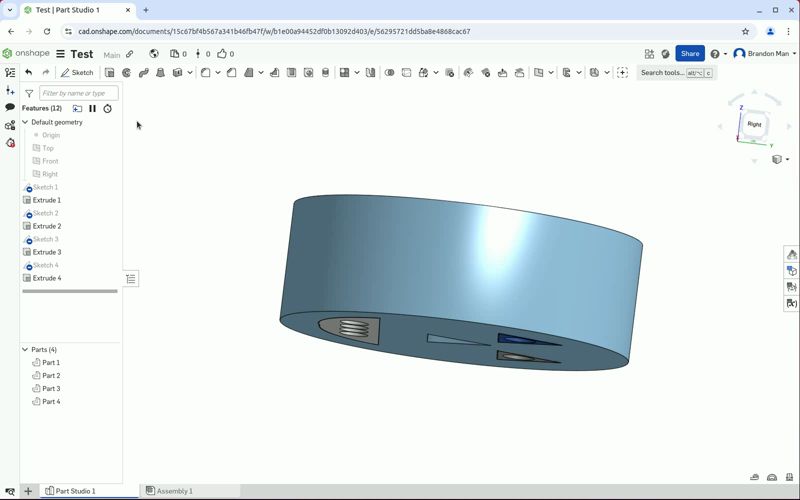
key(right, 3)
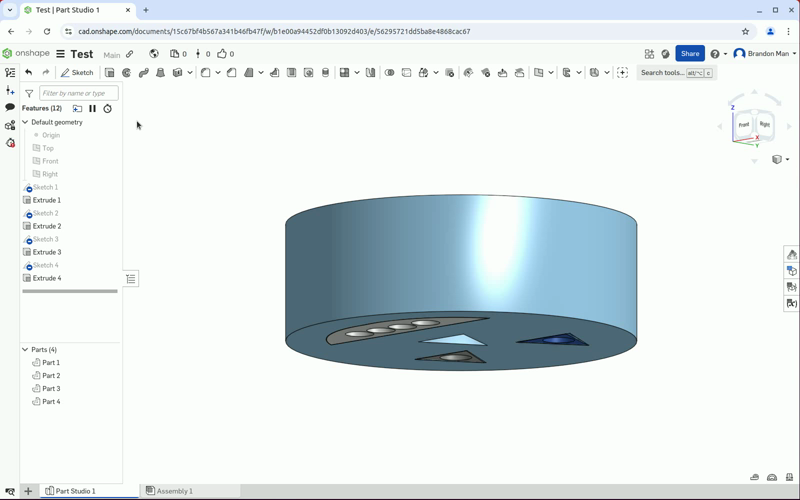
key(down, 3)
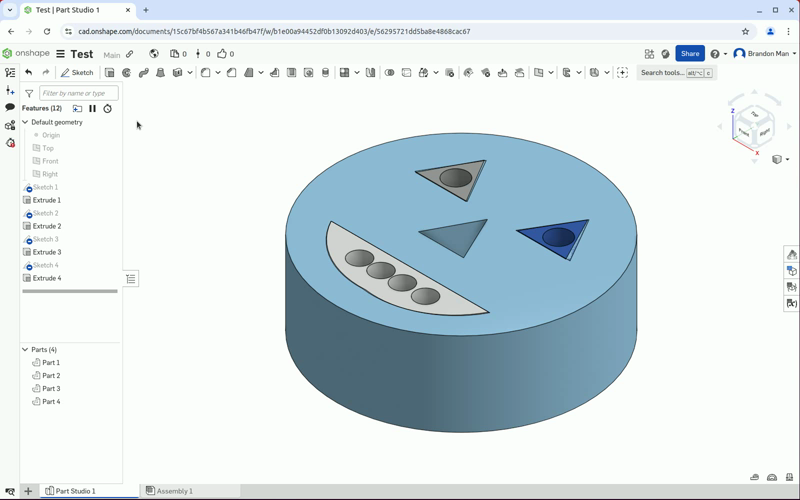
mouse_move(73, 189)
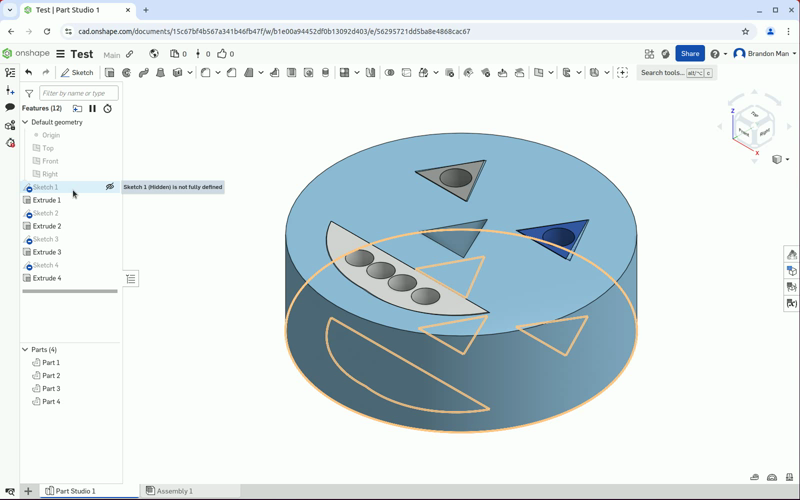
click(73, 189)